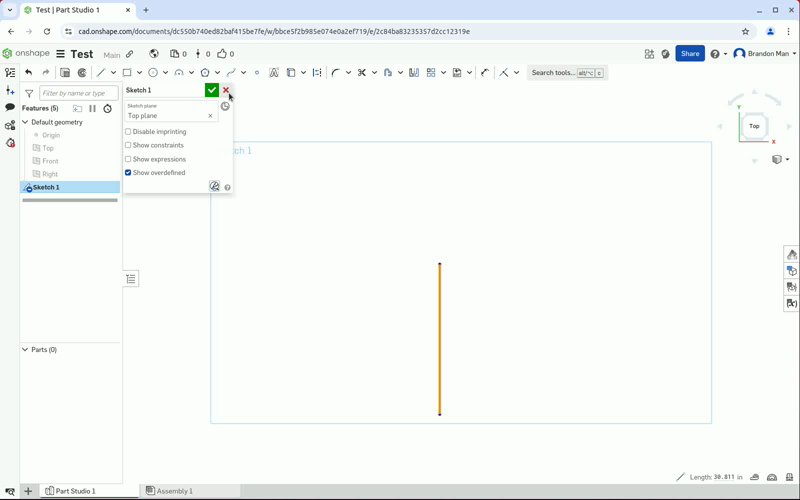
key(shift+h)
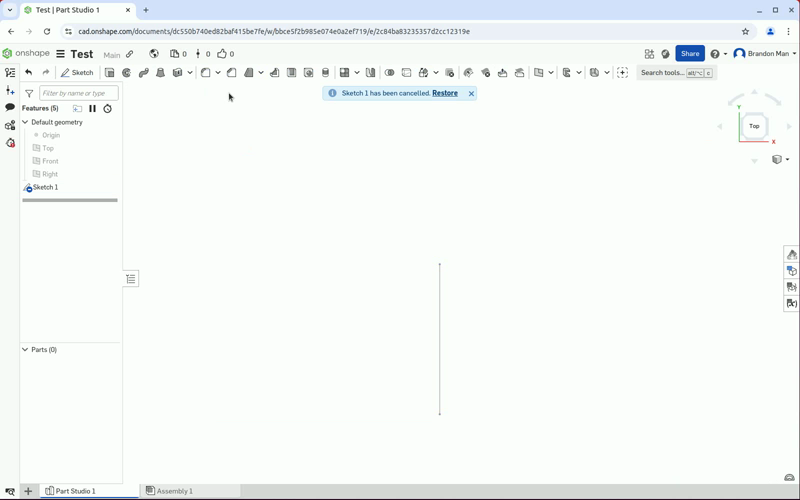
key(shift+s)
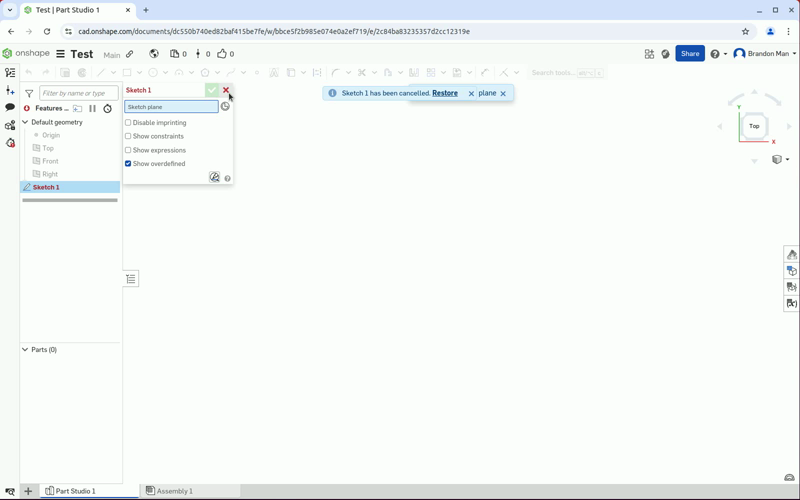
mouse_move(73, 150)
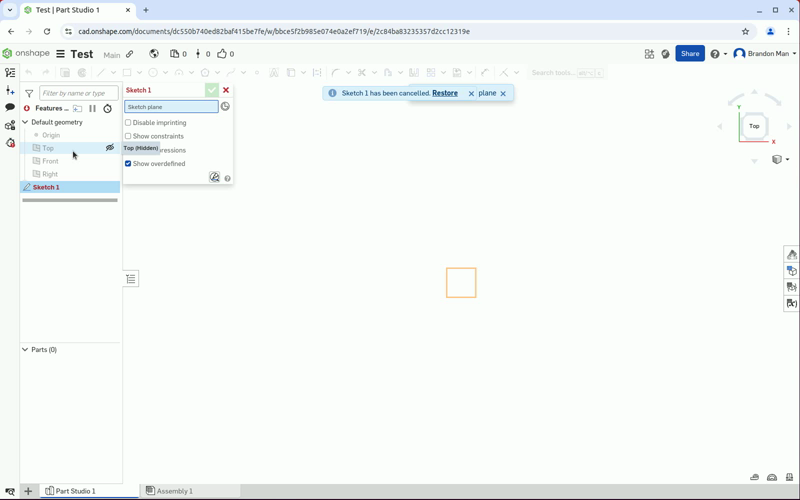
click(73, 150)
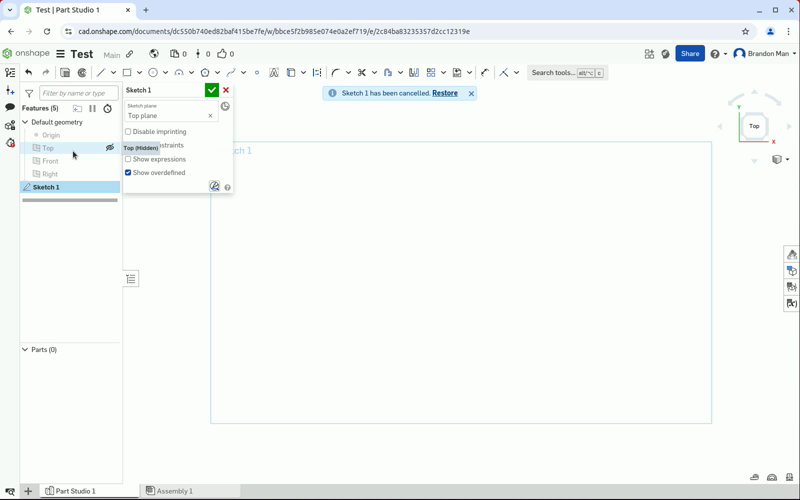
mouse_move(73, 352)
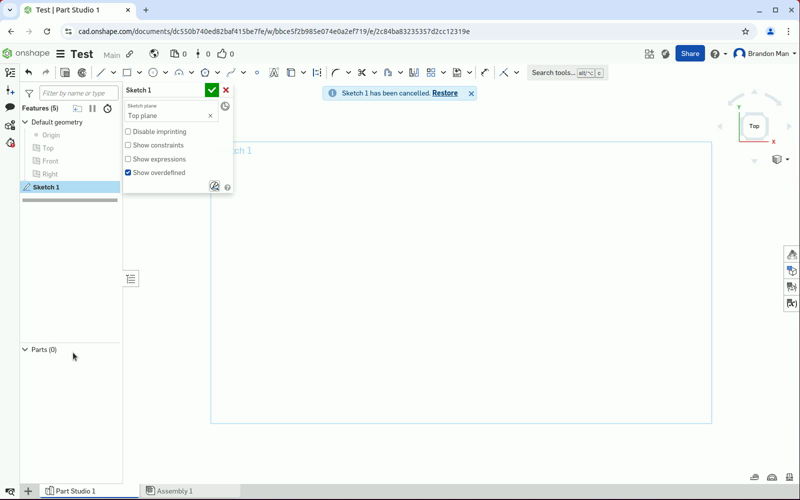
key(y)
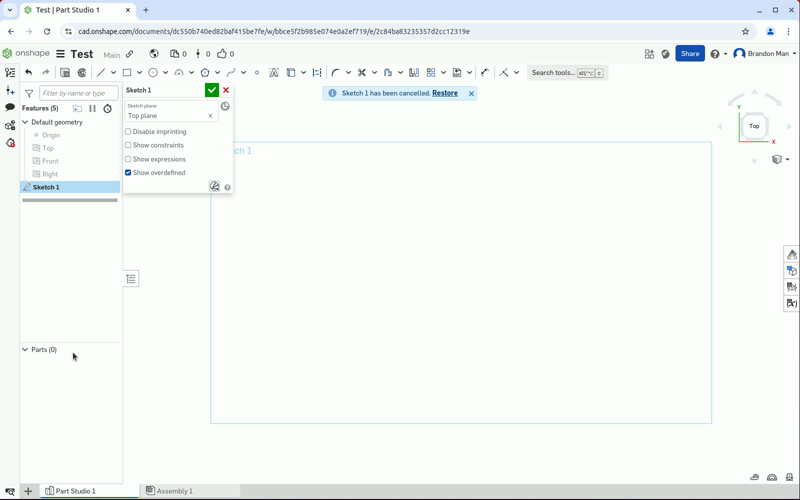
key(c)
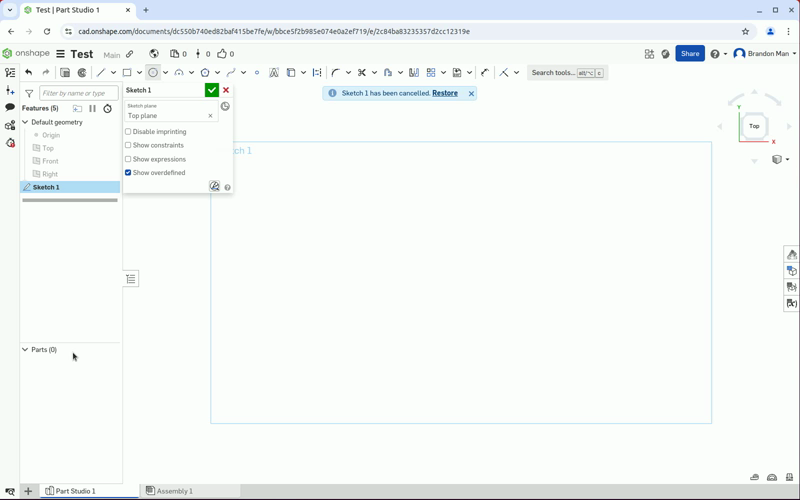
key_down(shift)
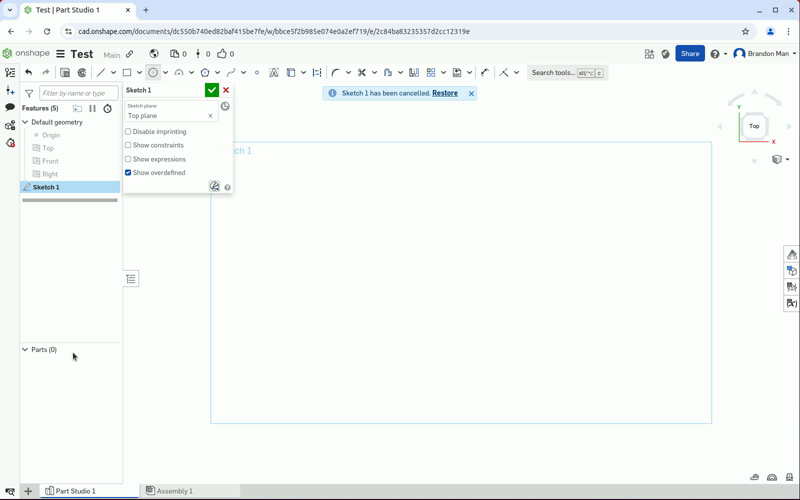
mouse_move(461, 282)
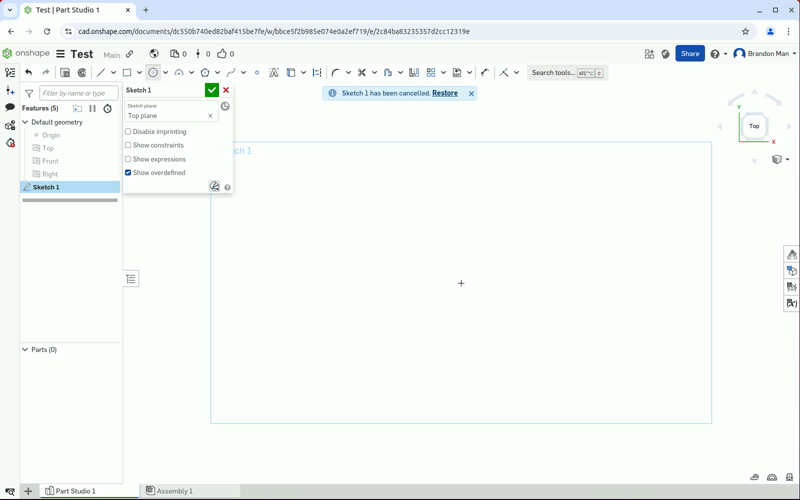
click(461, 282)
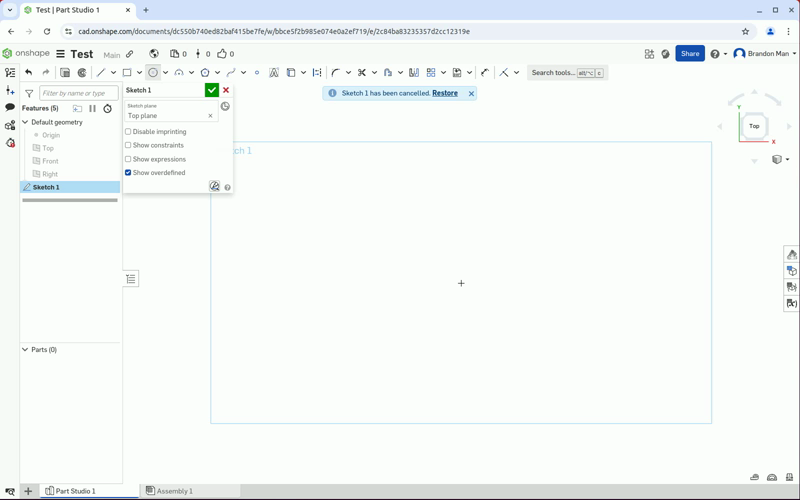
key_up(shift)
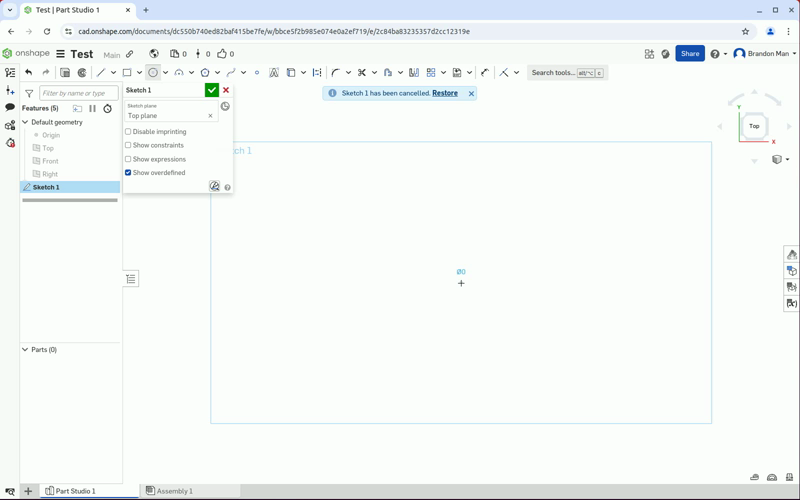
mouse_move(477, 282)
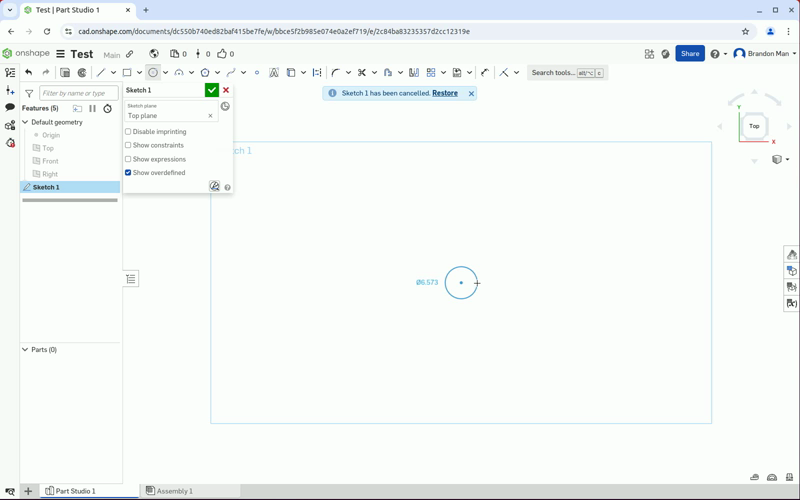
click(477, 282)
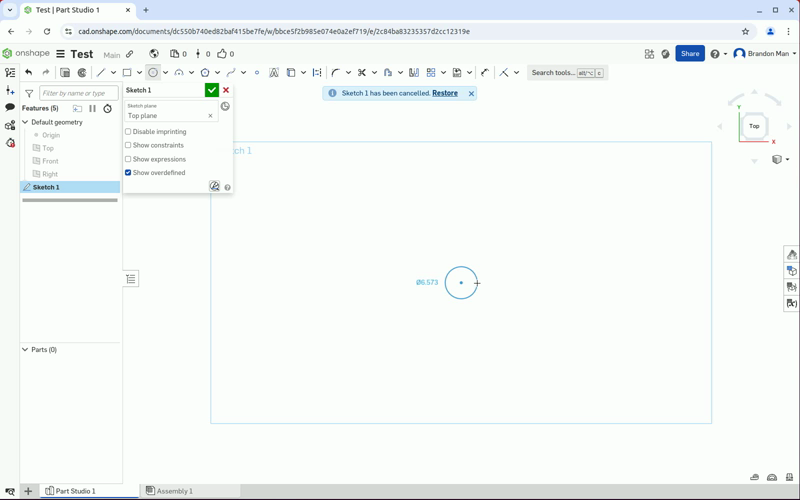
key(esc)
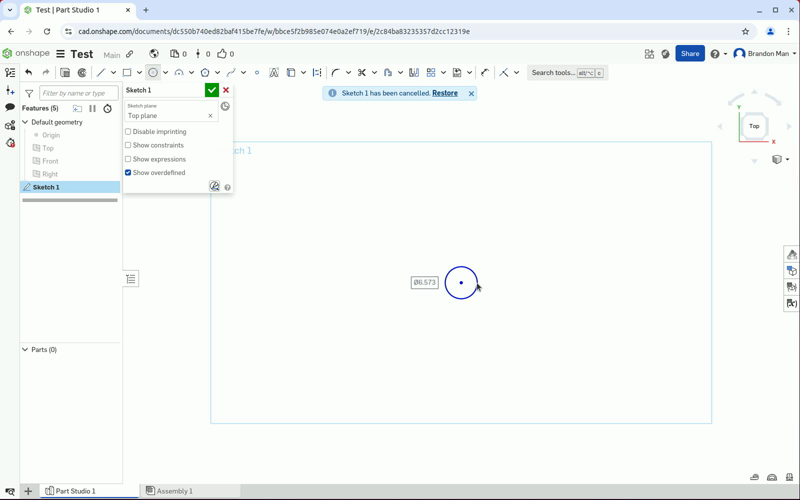
mouse_move(454, 282)
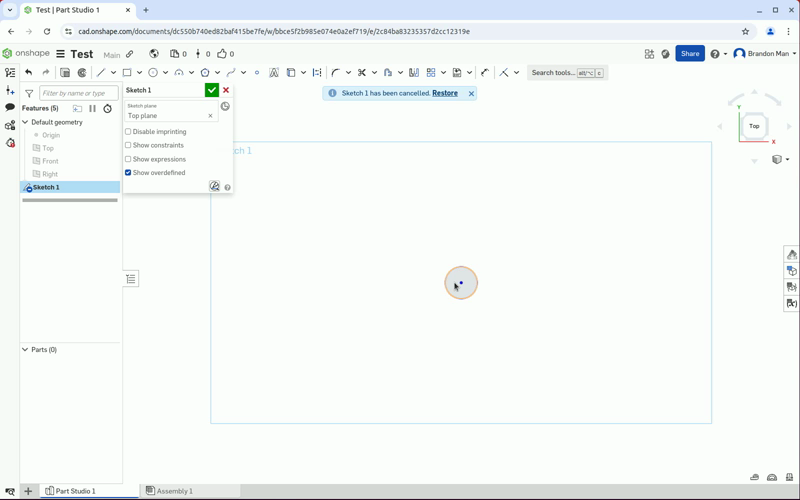
scroll(6)
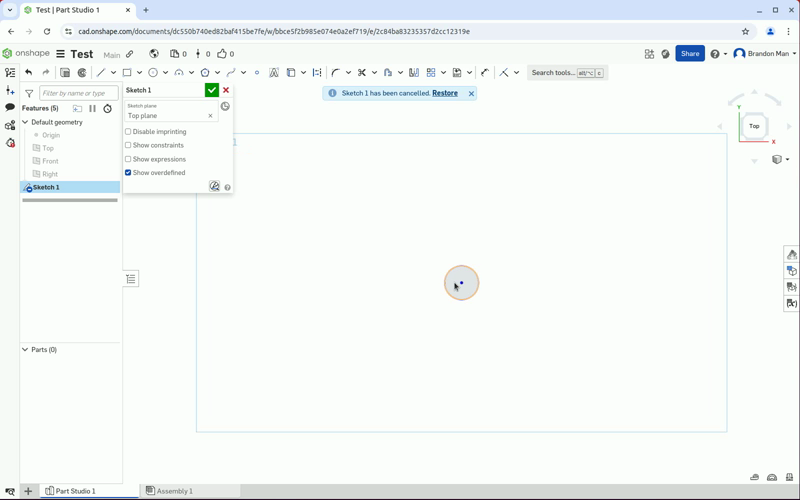
scroll(6)
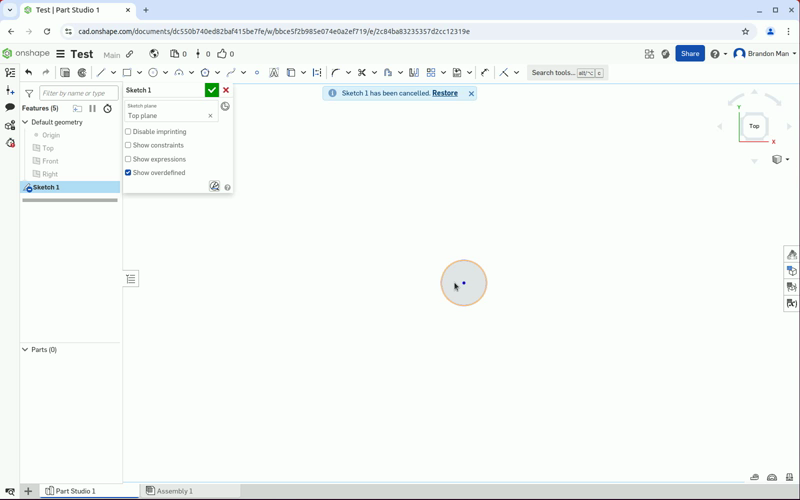
scroll(6)
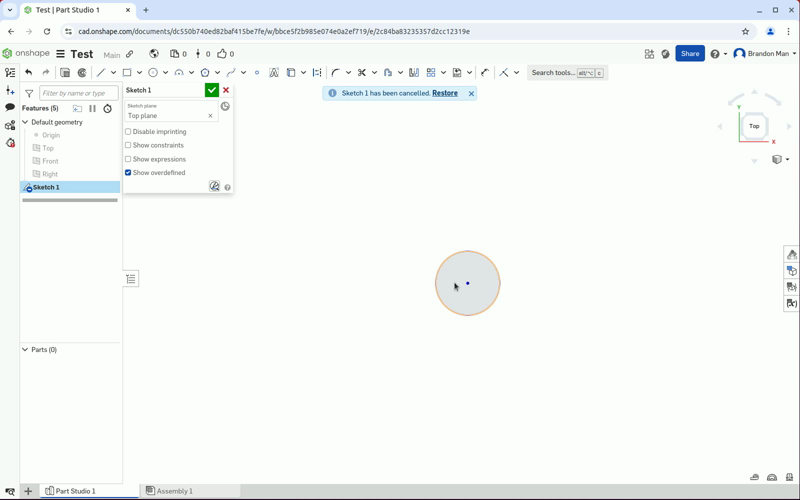
scroll(6)
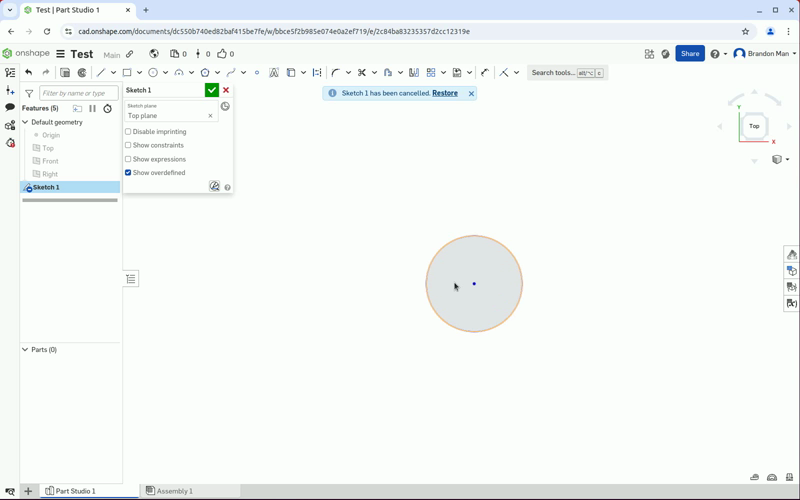
scroll(6)
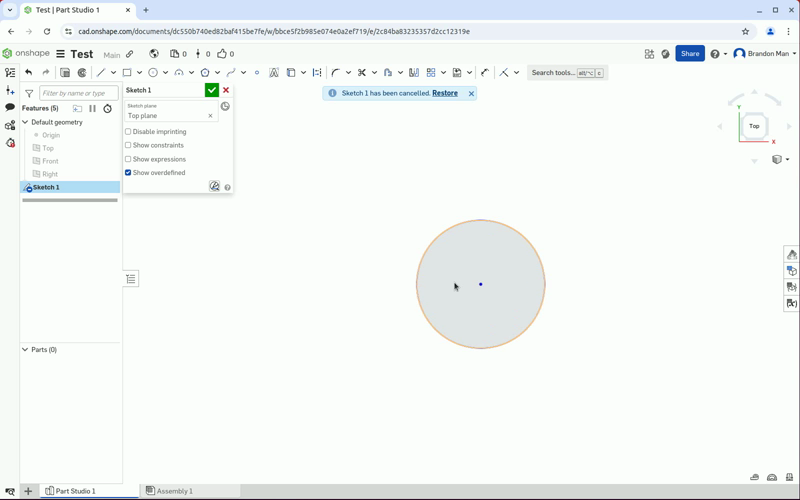
scroll(6)
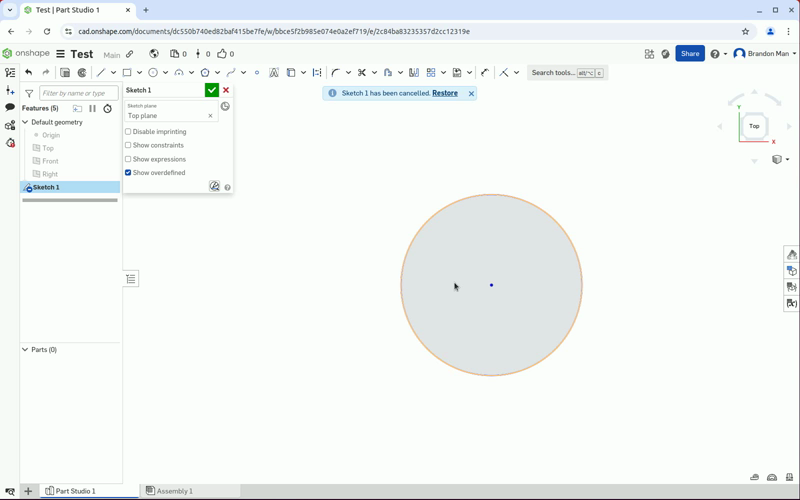
scroll(6)
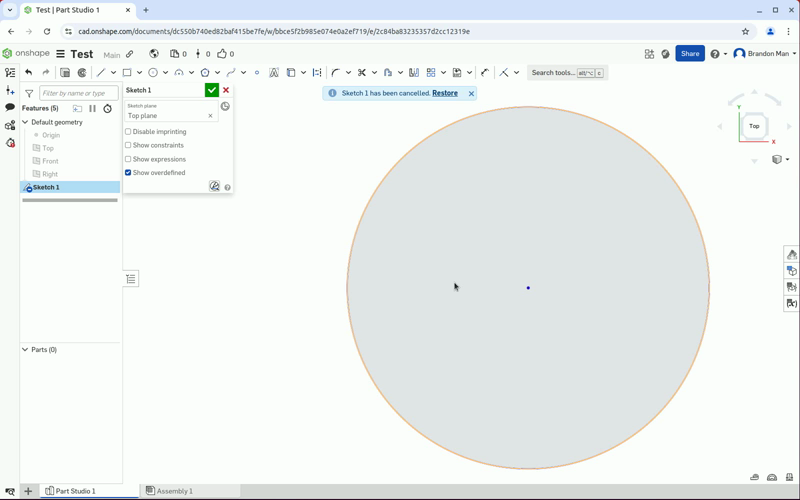
click(454, 282)
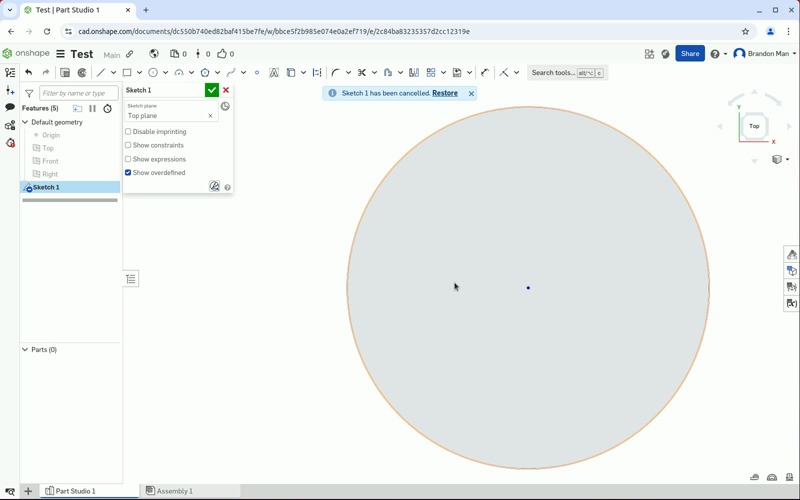
scroll(-6)
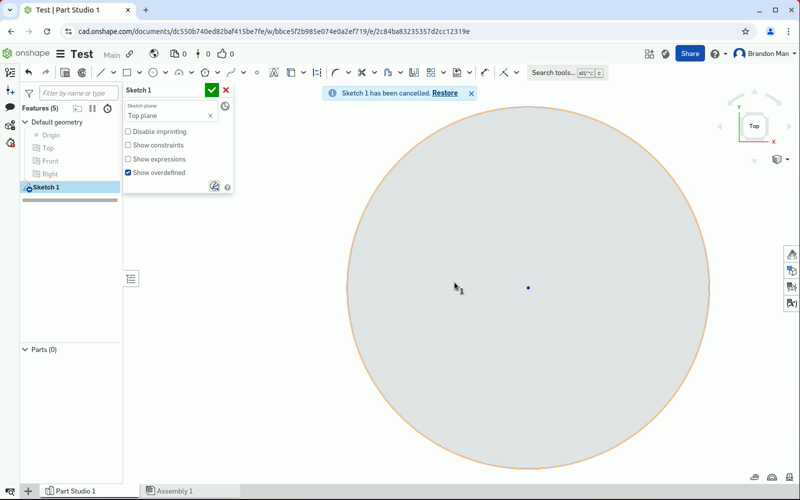
scroll(-6)
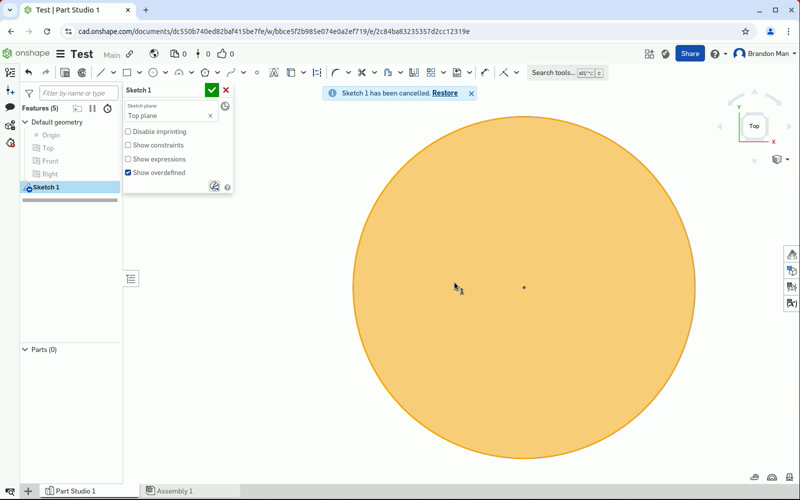
scroll(-6)
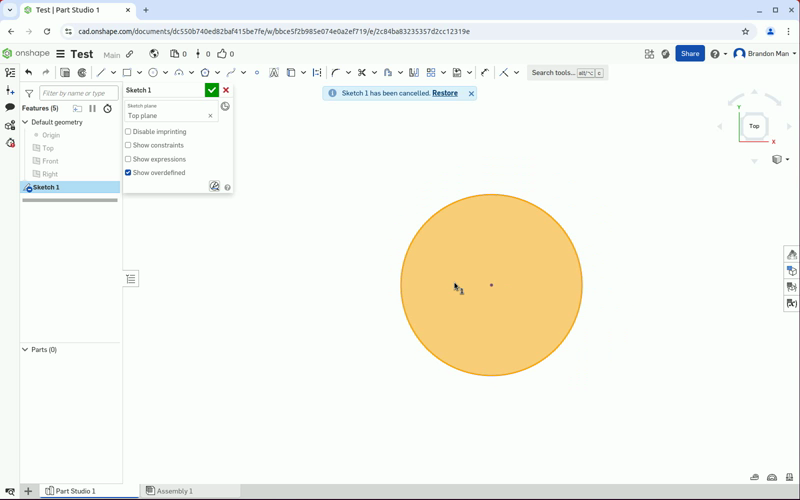
scroll(-6)
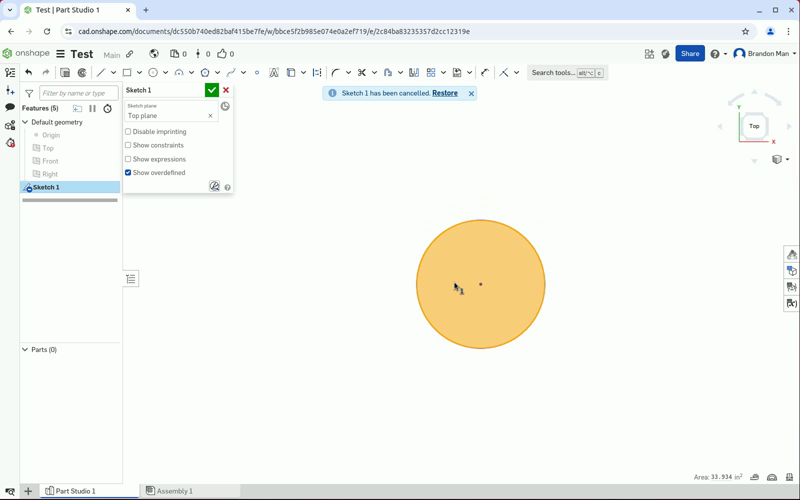
scroll(-6)
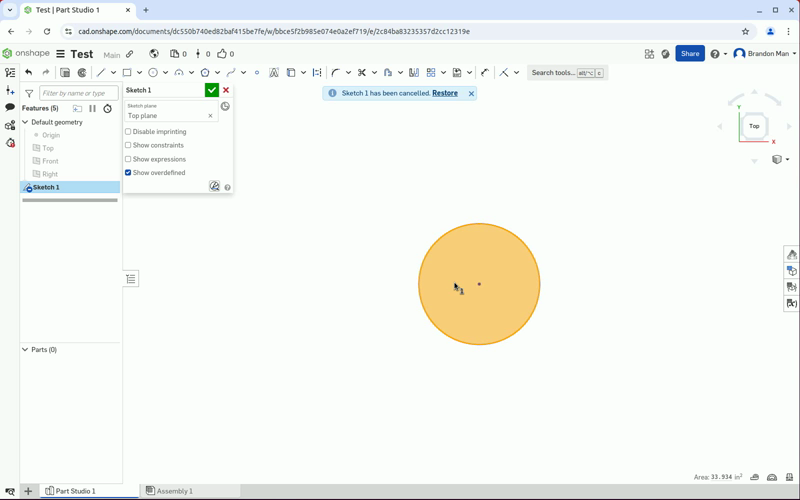
scroll(-6)
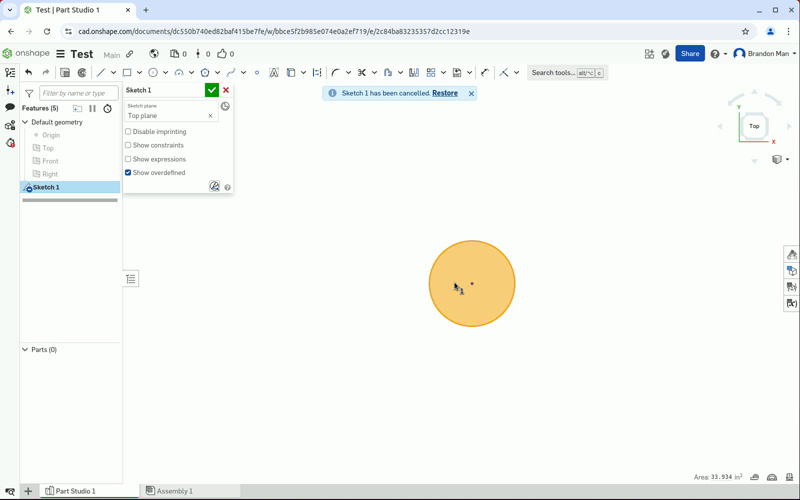
scroll(-6)
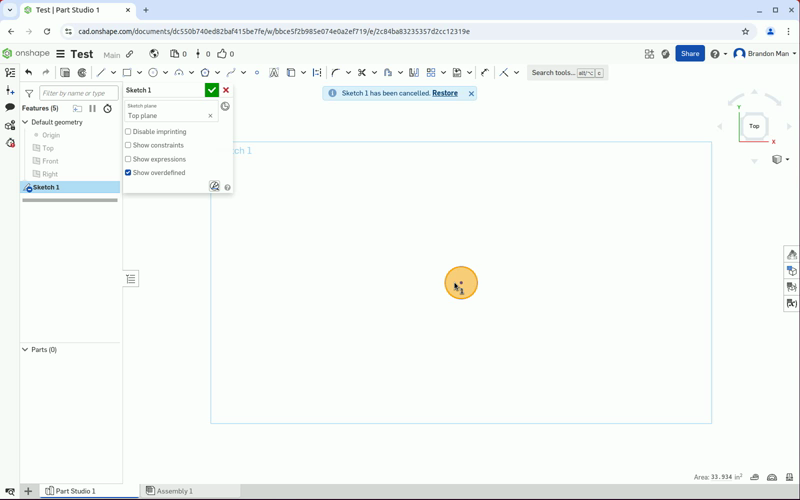
mouse_move(73, 352)
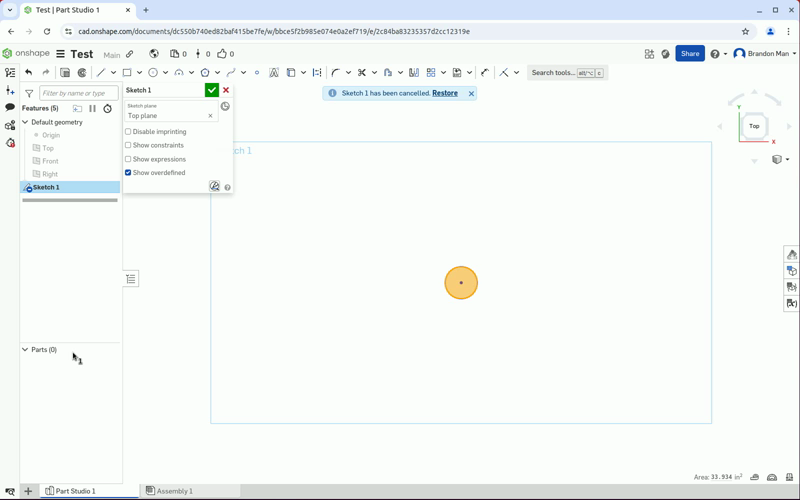
key(shift+y)
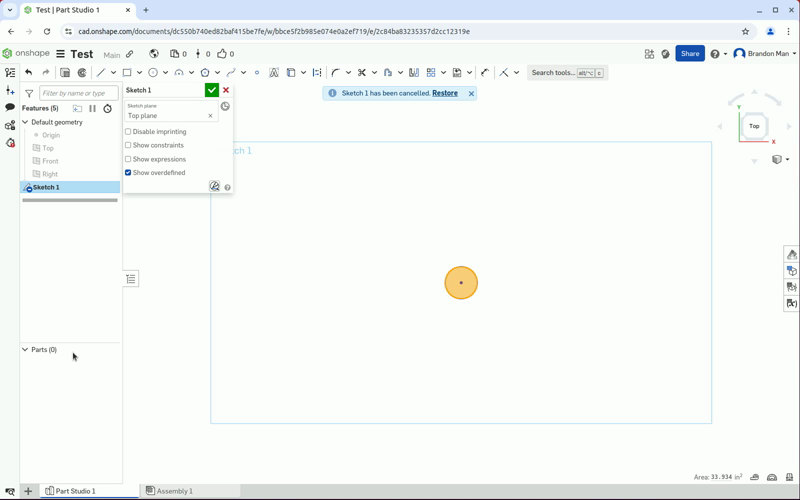
key(shift+e)
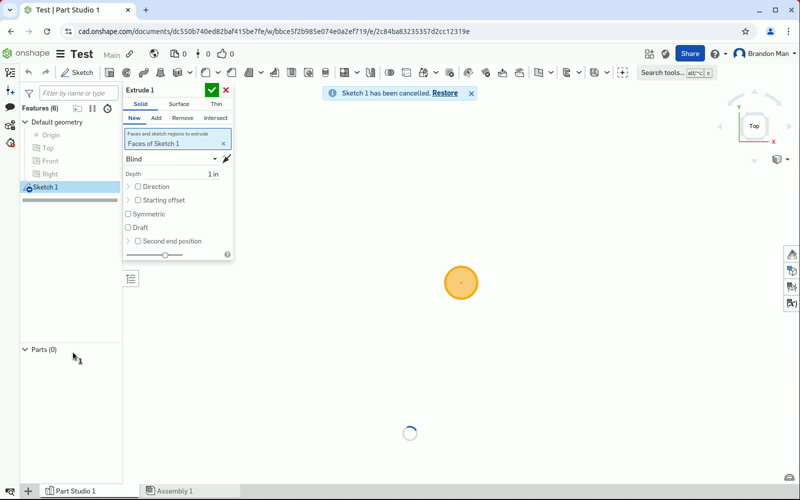
mouse_move(143, 106)
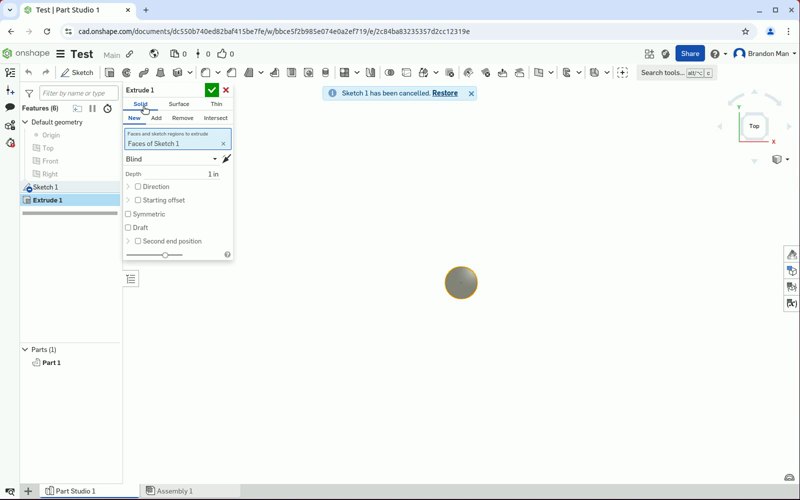
click(143, 106)
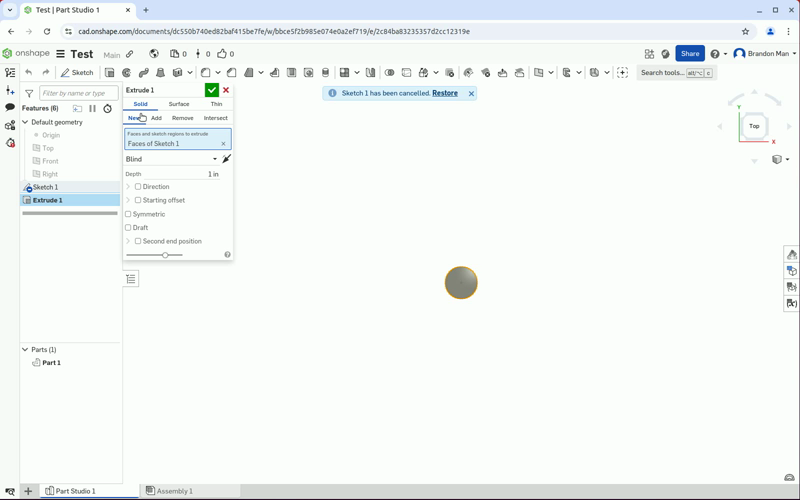
mouse_move(137, 120)
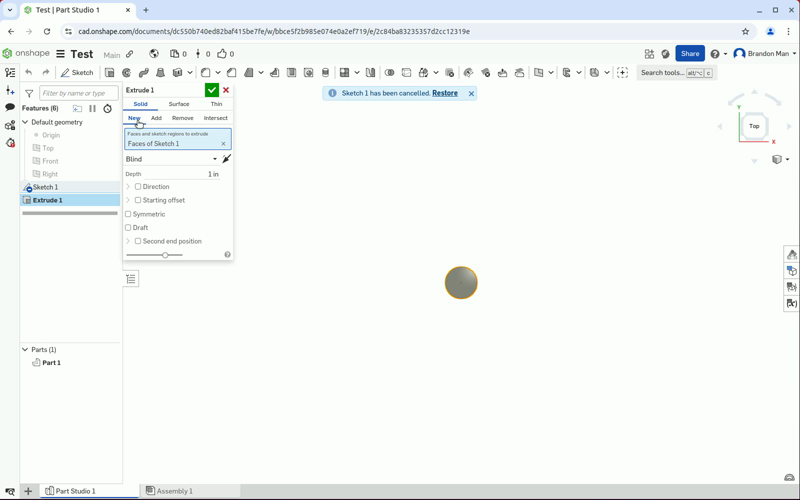
click(137, 120)
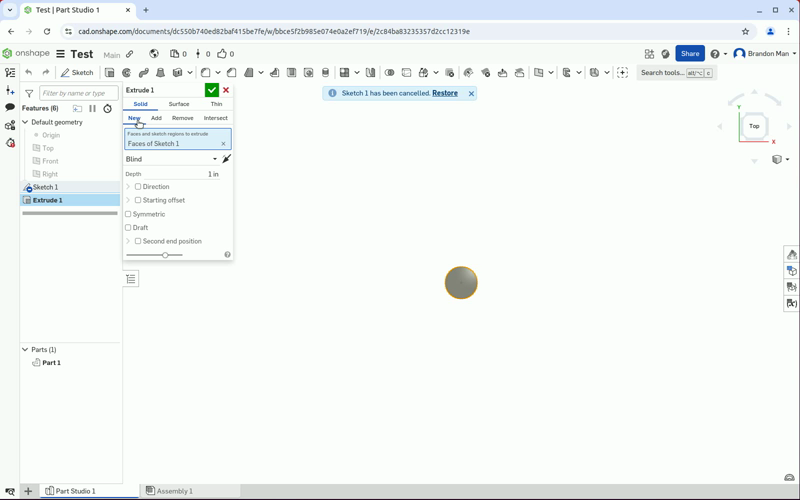
key(tab, 4)
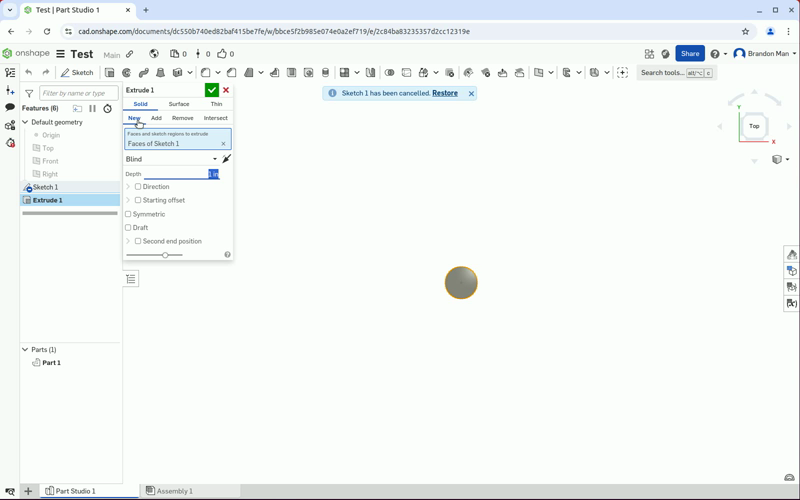
text(8.666)
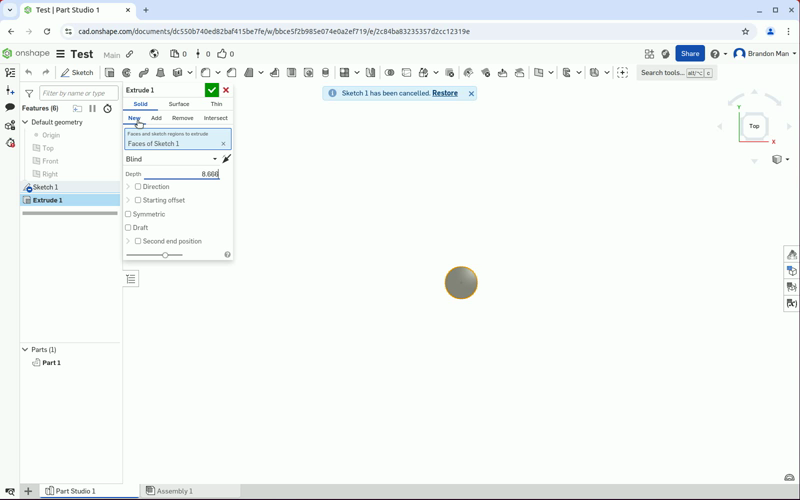
key(enter)
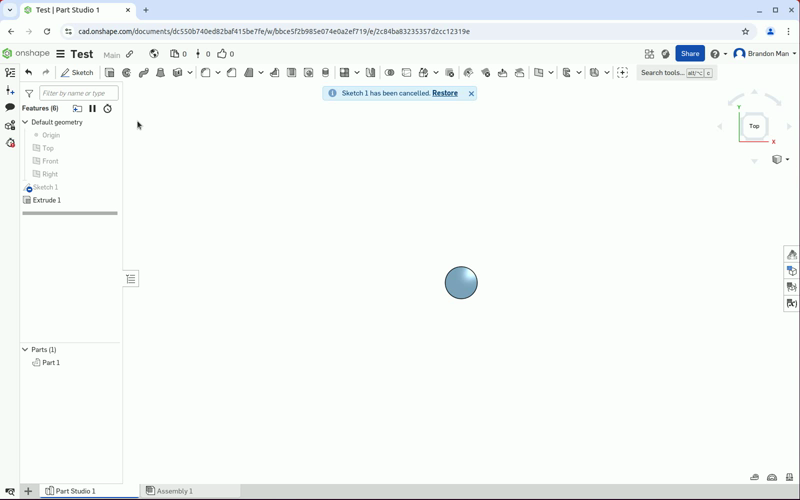
key(shift+h)
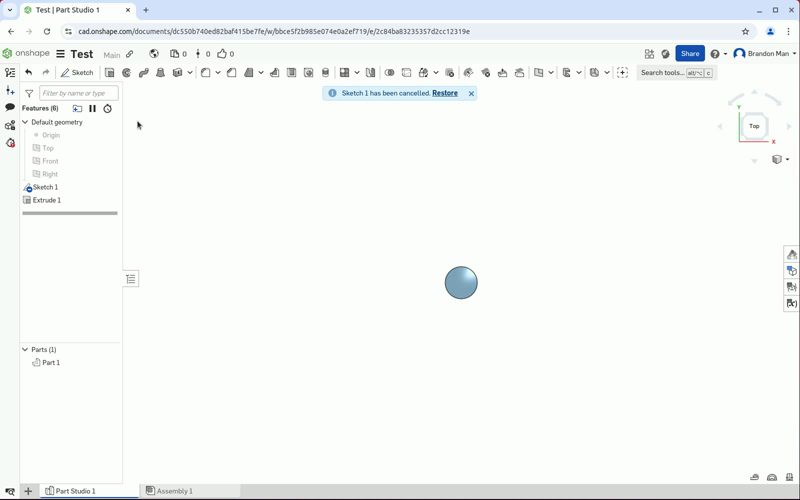
key(shift+h)
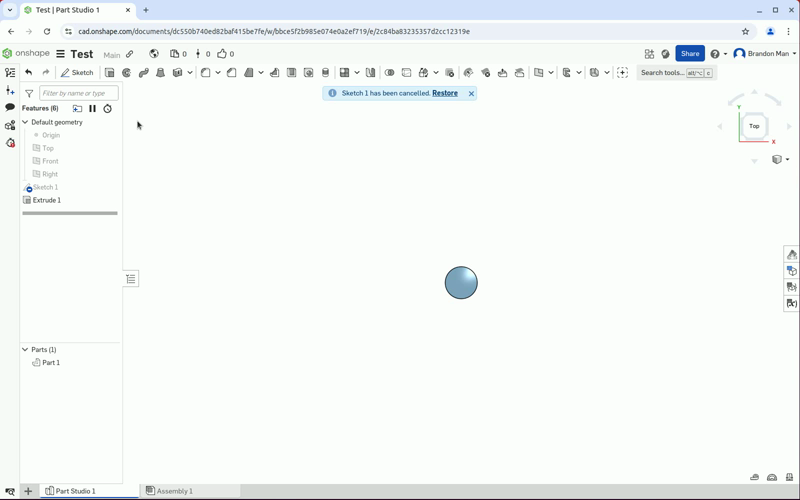
mouse_move(73, 189)
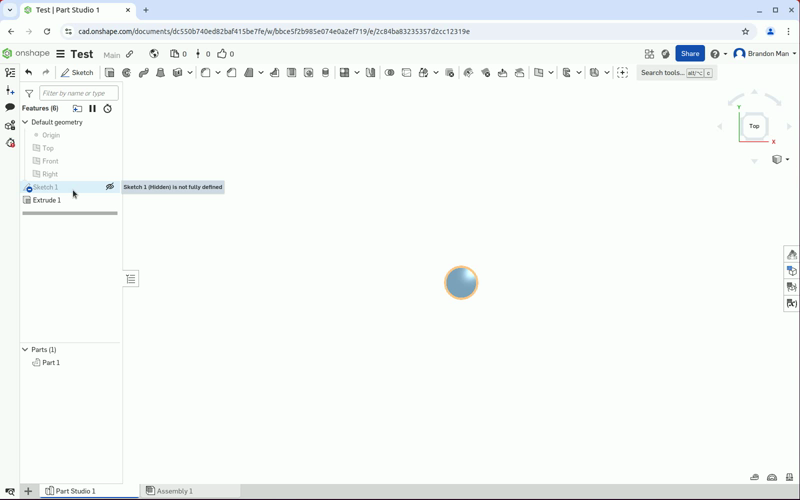
click(73, 189)
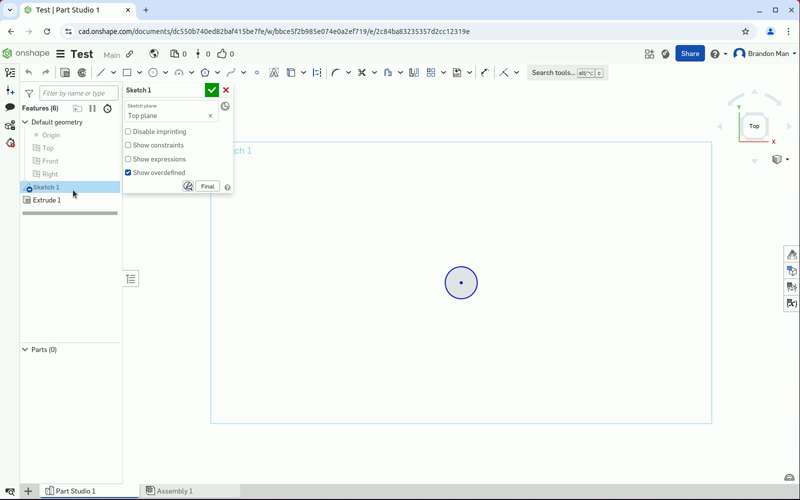
mouse_move(229, 92)
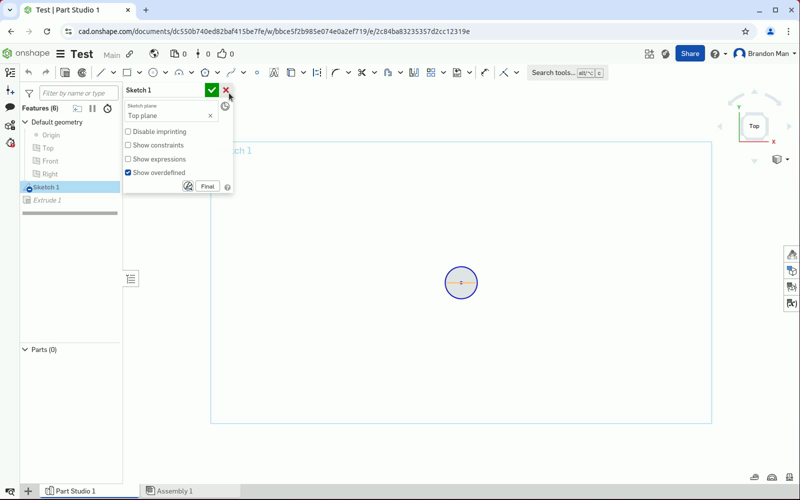
click(229, 92)
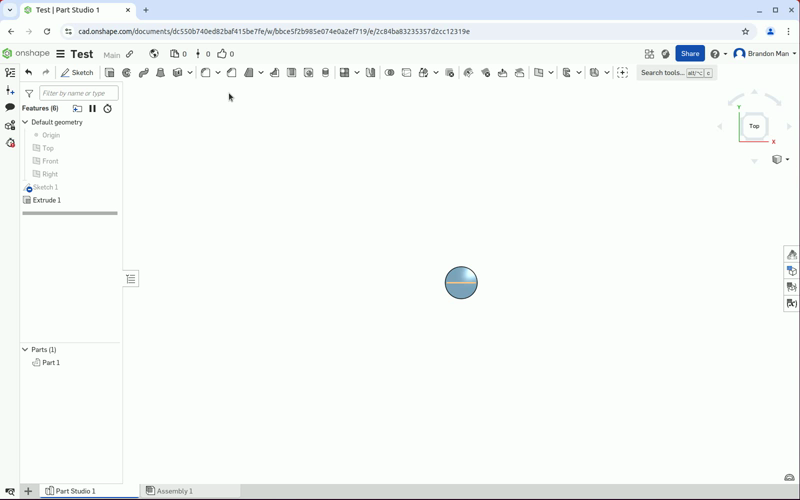
mouse_move(541, 75)
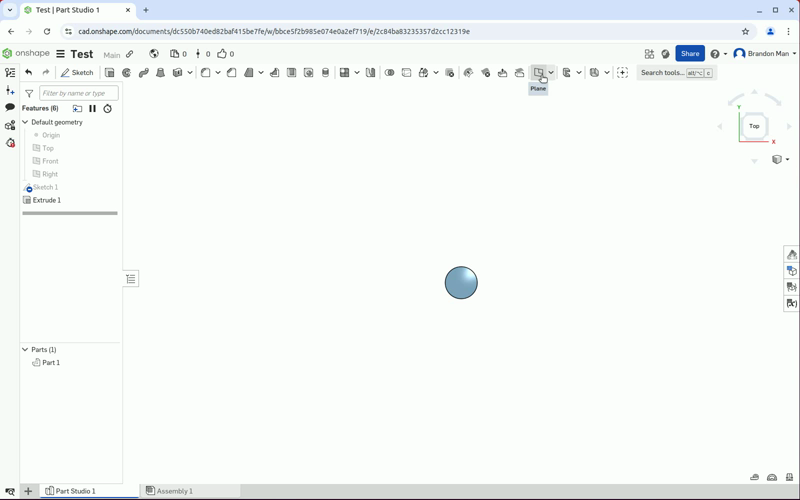
click(541, 75)
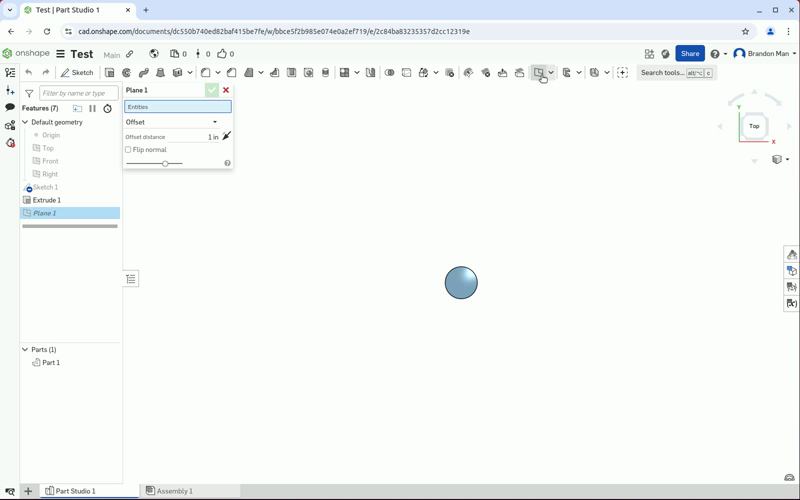
mouse_move(73, 150)
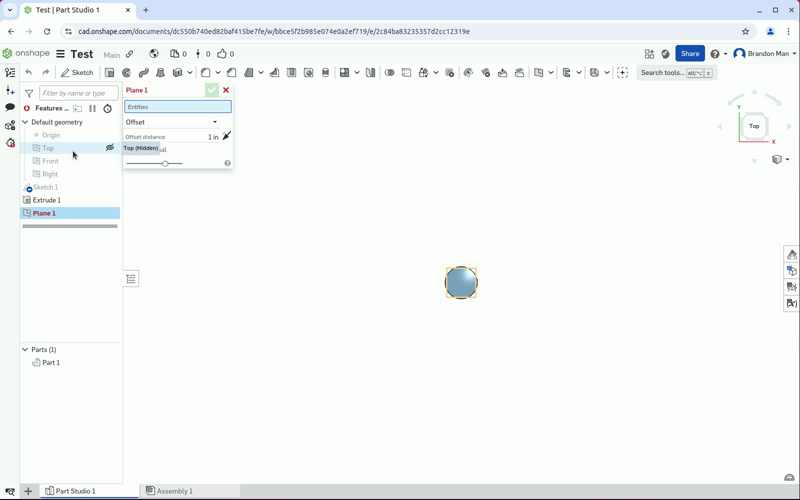
click(73, 150)
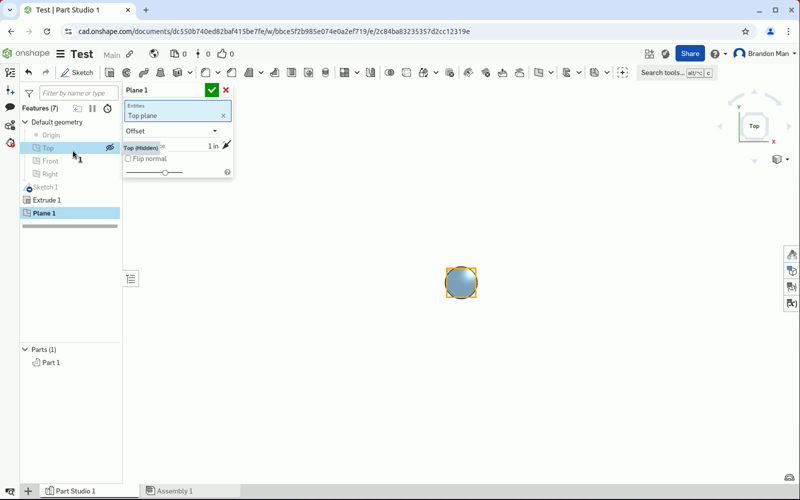
key(tab, 2)
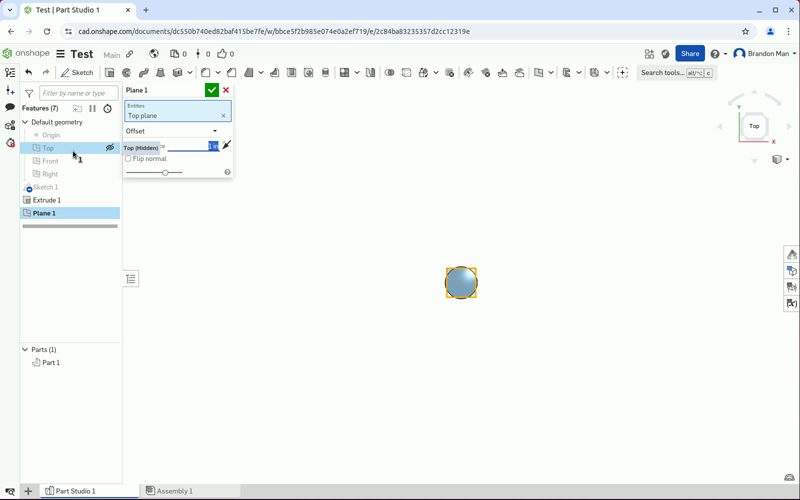
text(8.658)
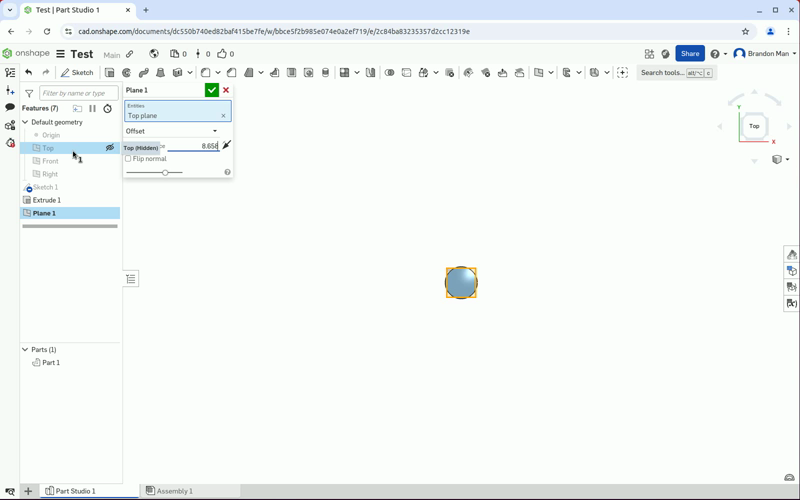
key(enter, 2)
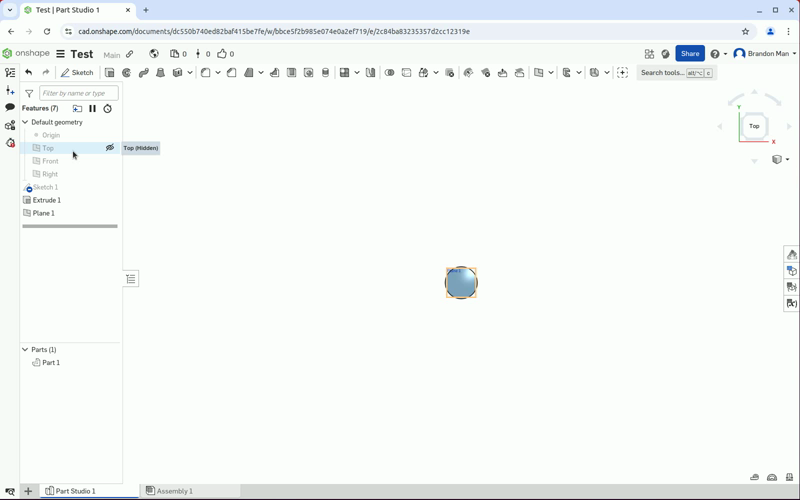
key(shift+s)
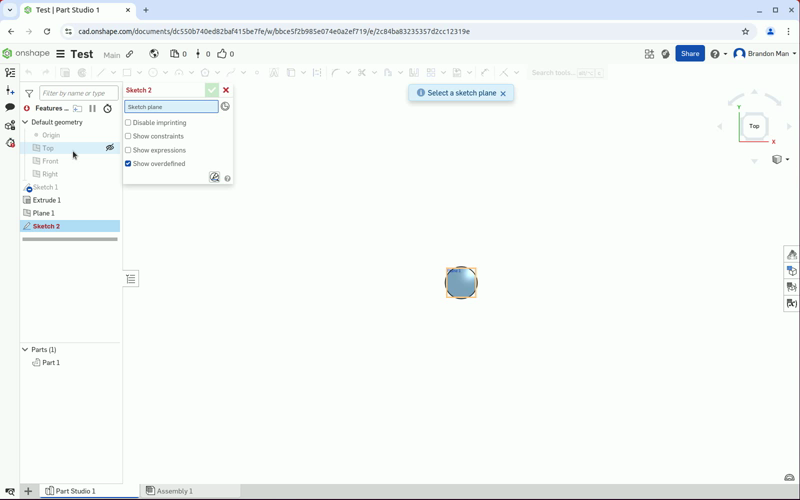
mouse_move(73, 215)
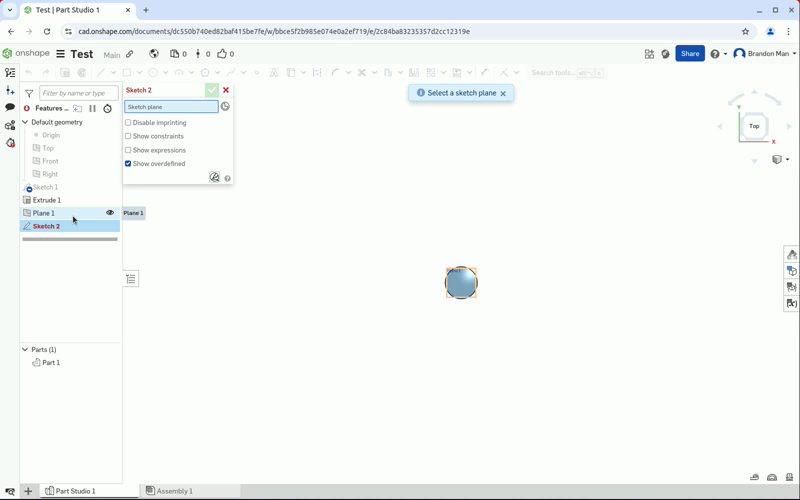
click(73, 215)
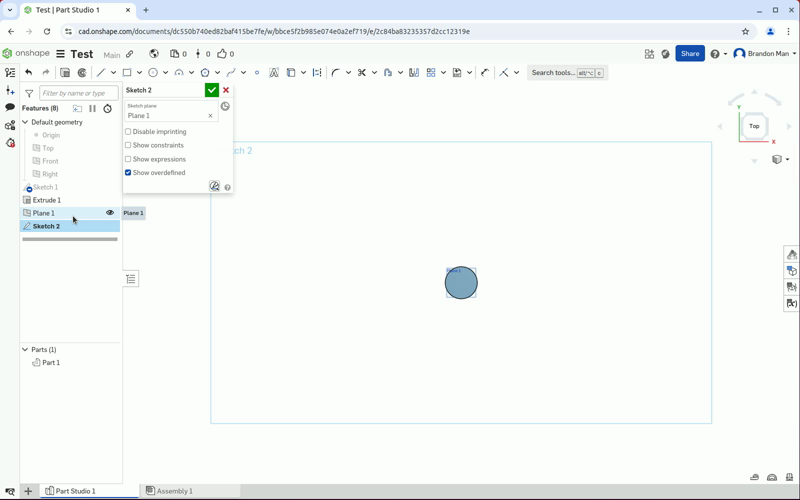
mouse_move(73, 352)
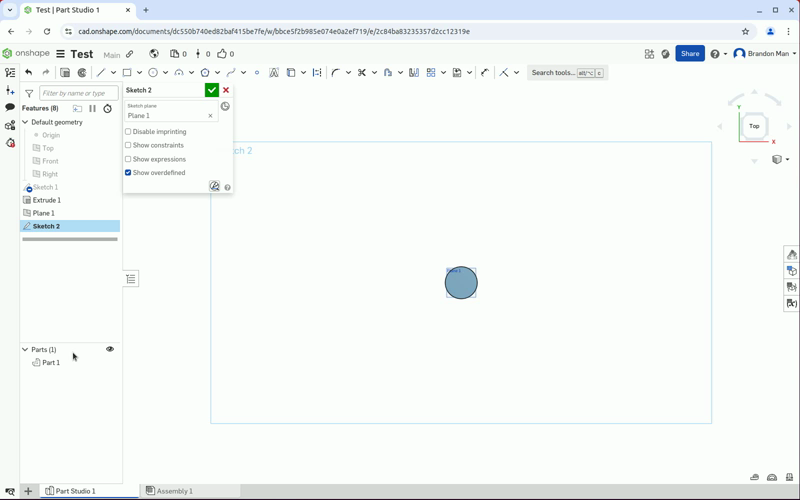
key(y)
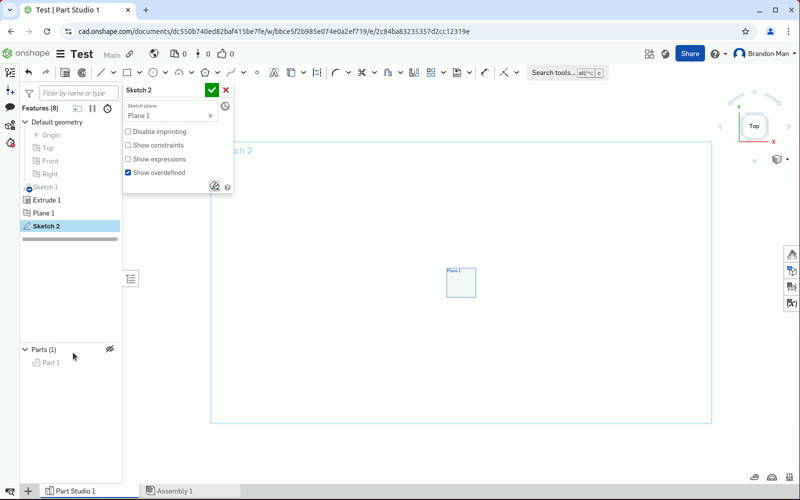
key(c)
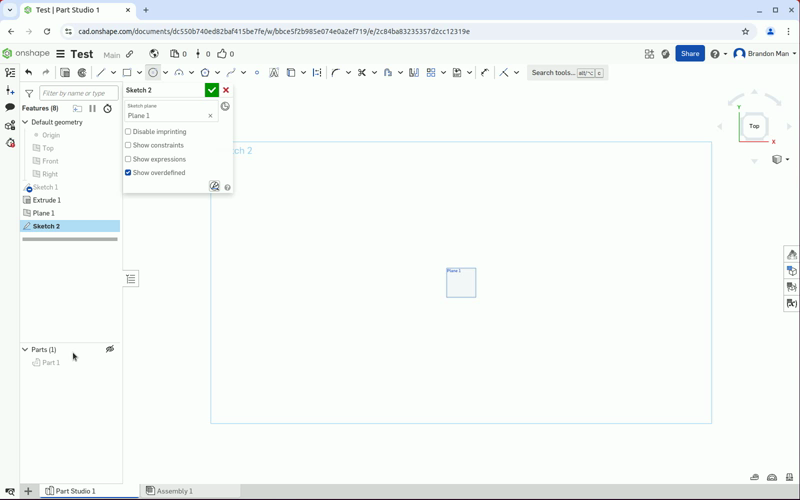
key_down(shift)
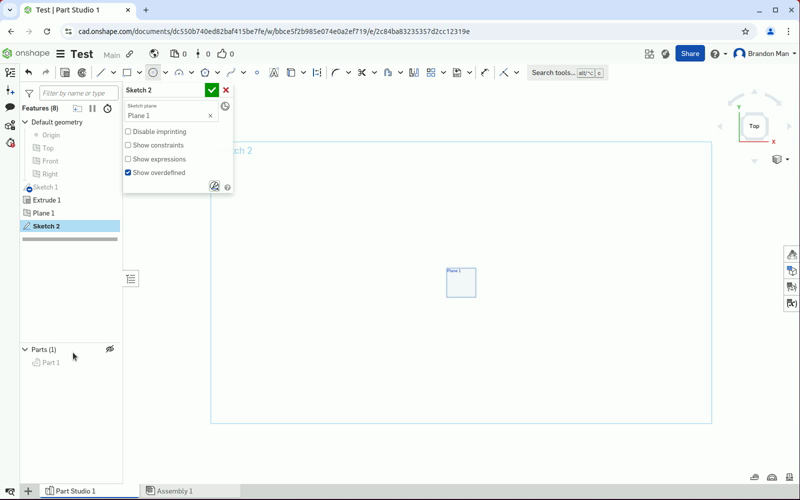
mouse_move(461, 282)
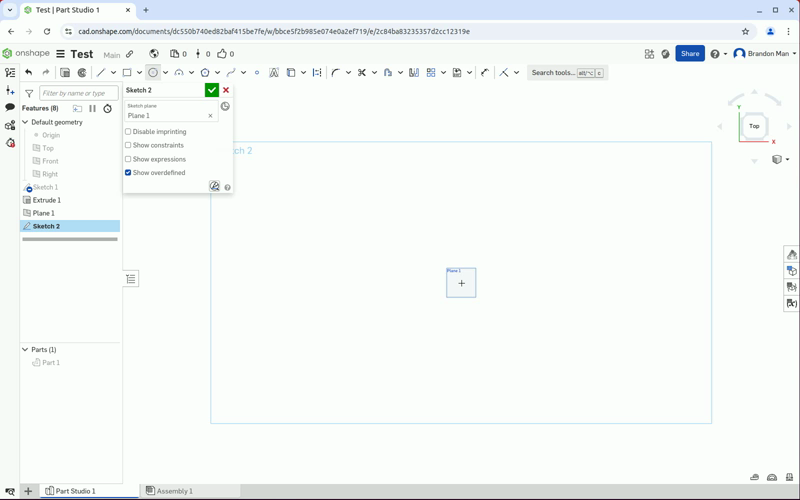
click(461, 282)
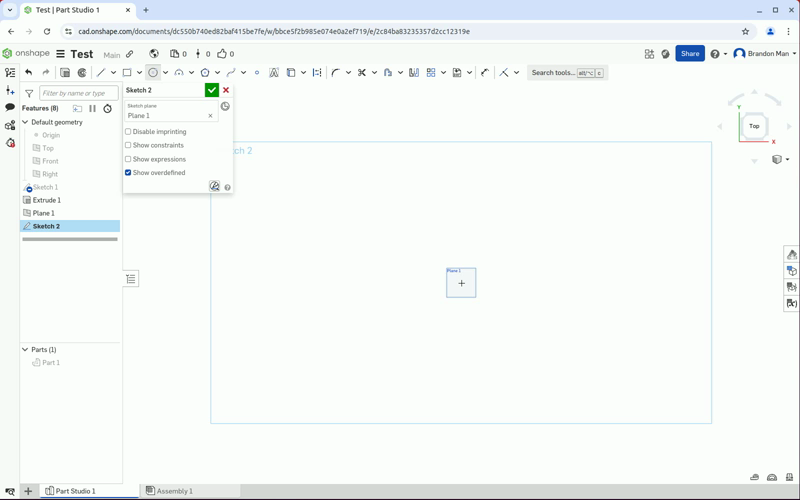
key_up(shift)
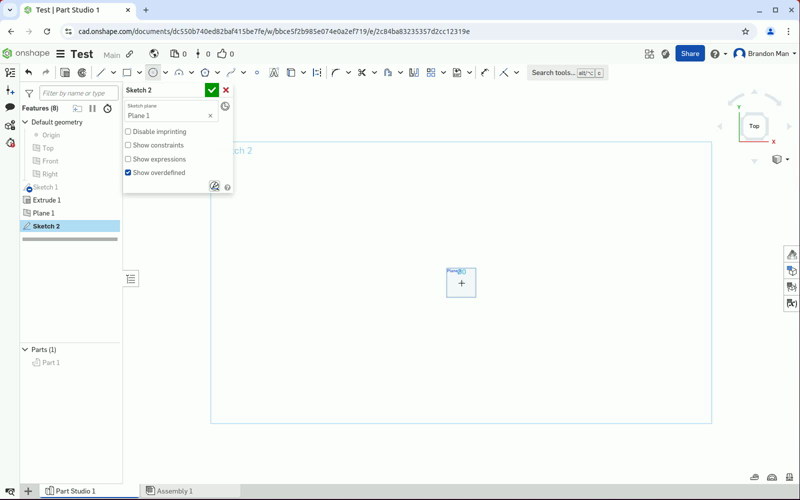
mouse_move(472, 282)
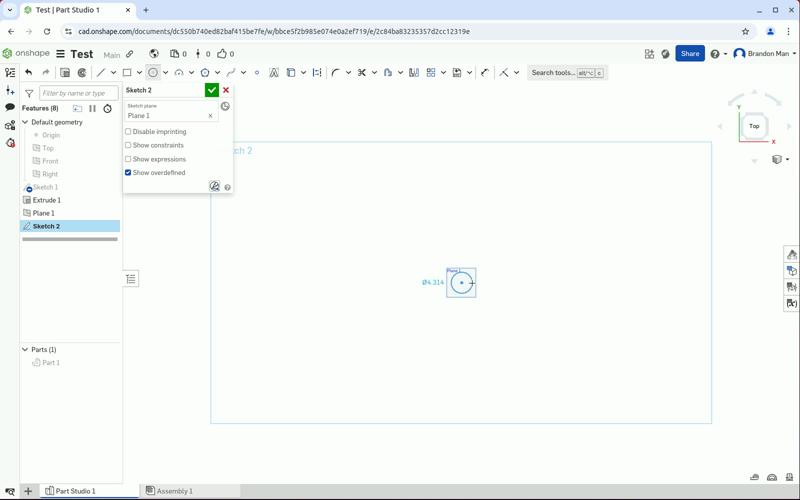
click(472, 282)
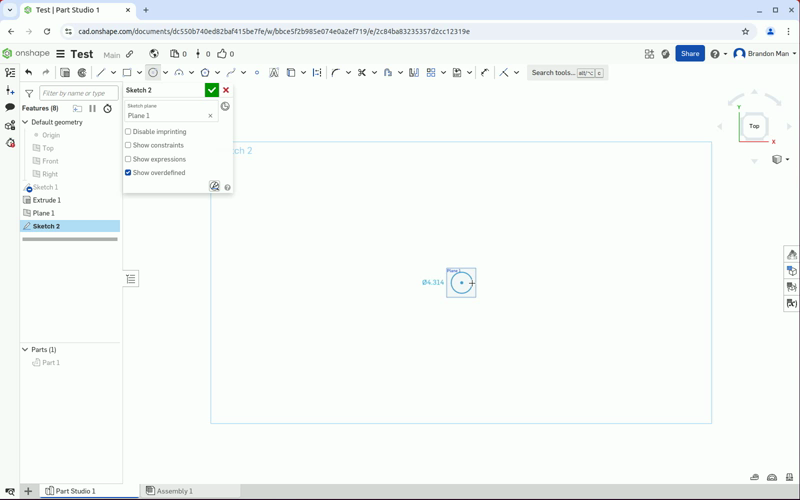
key(esc)
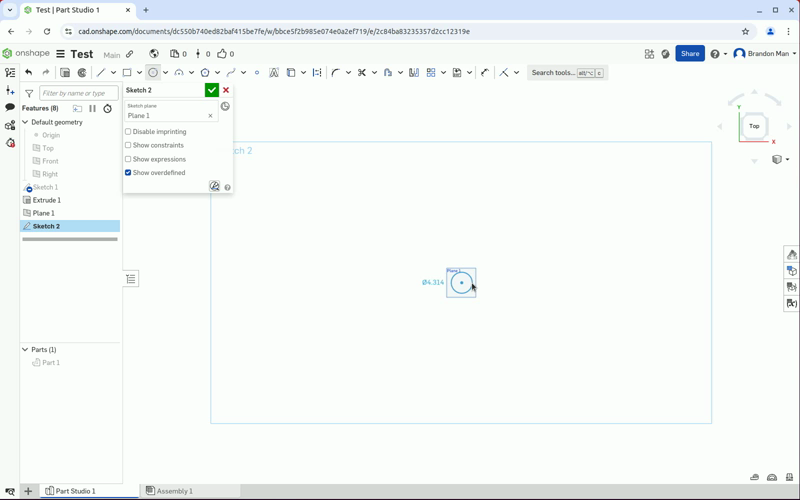
mouse_move(468, 279)
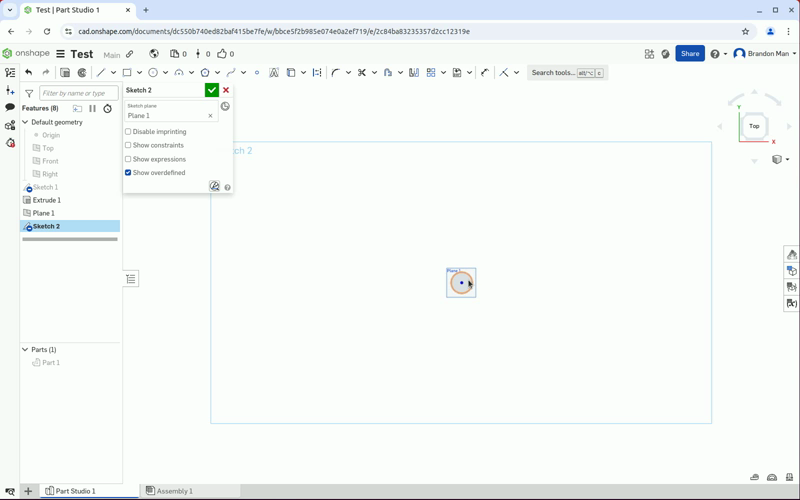
scroll(6)
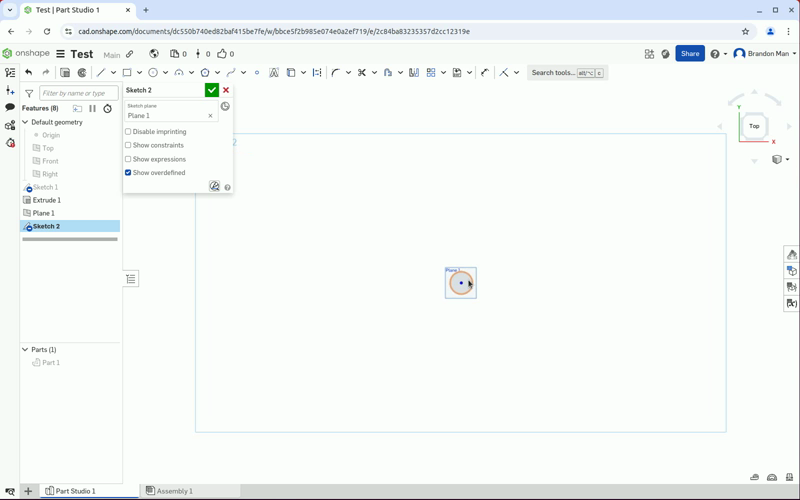
scroll(6)
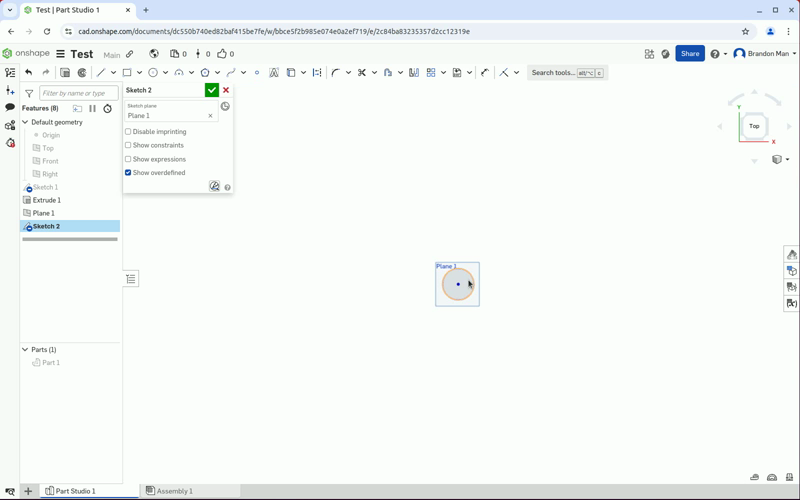
scroll(6)
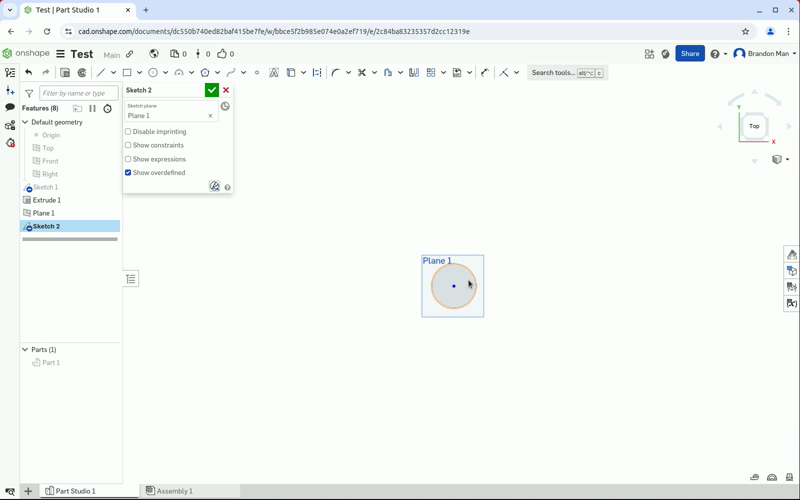
scroll(6)
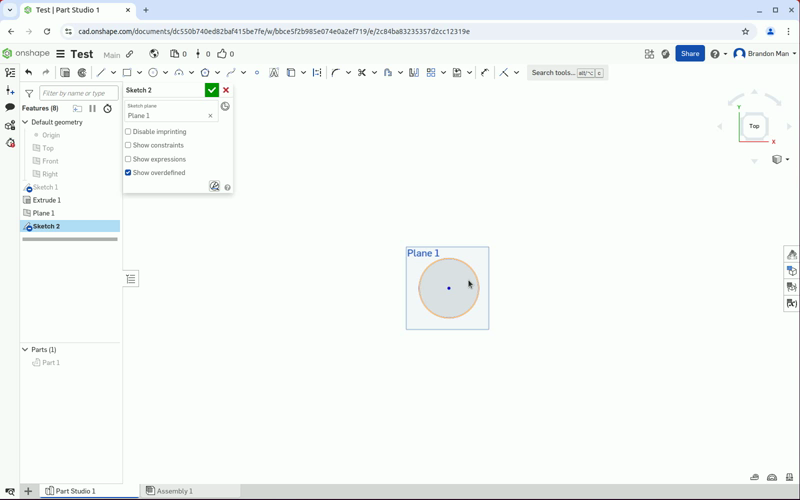
scroll(6)
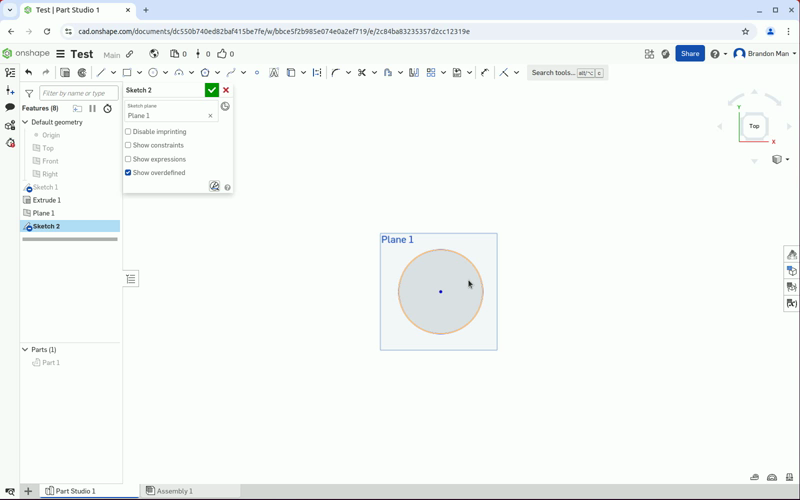
scroll(6)
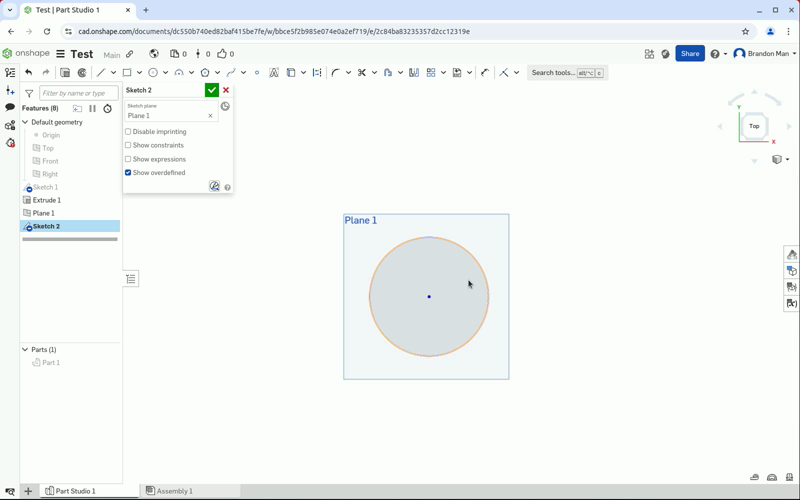
scroll(6)
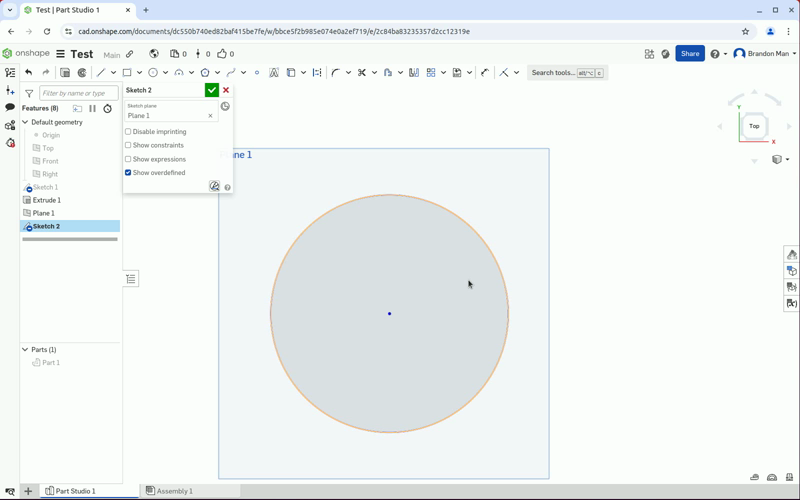
click(468, 279)
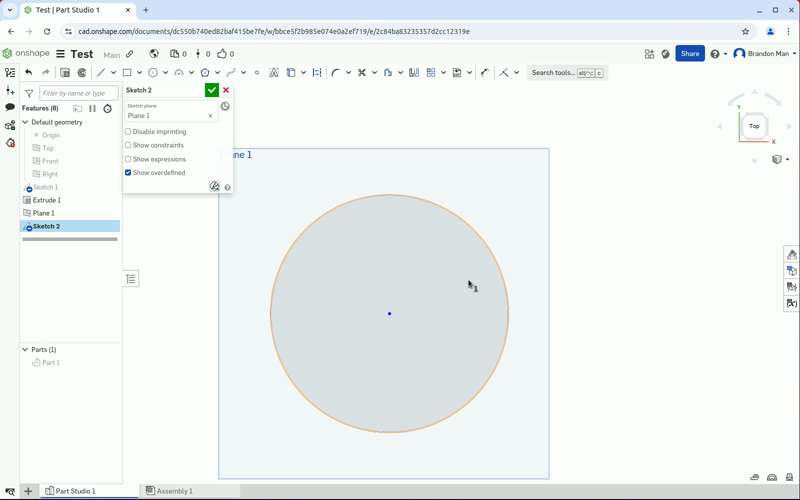
scroll(-6)
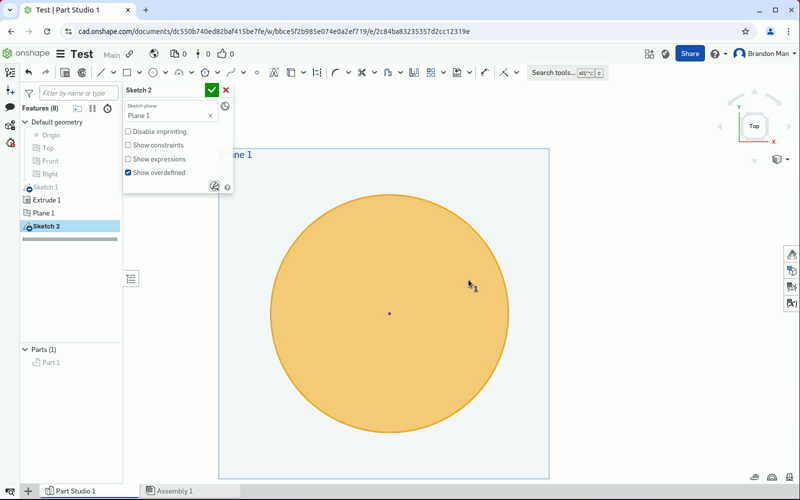
scroll(-6)
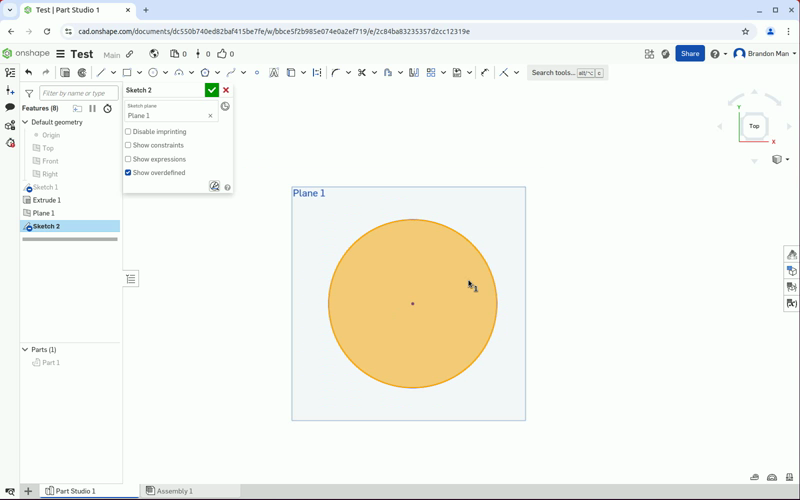
scroll(-6)
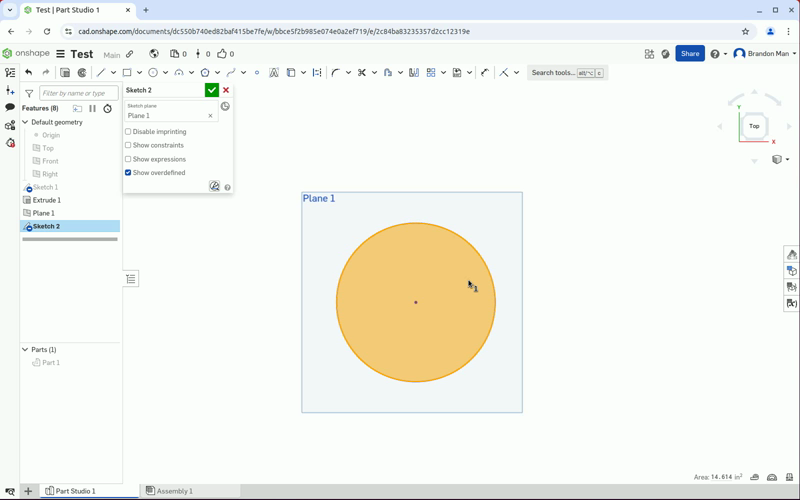
scroll(-6)
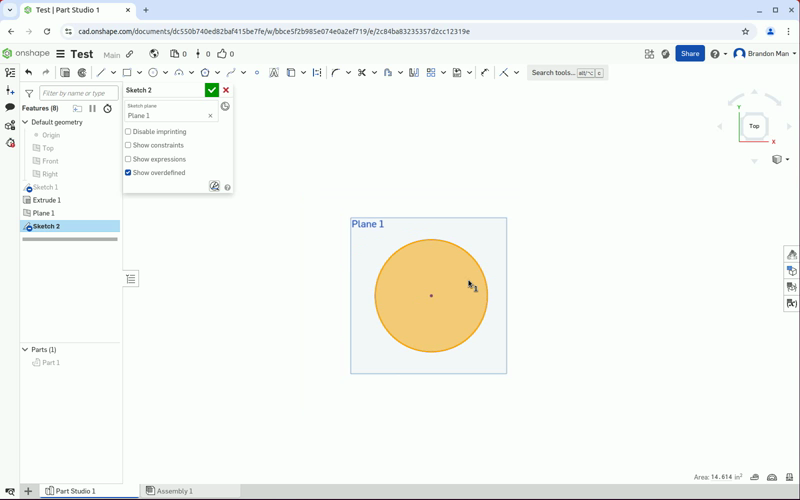
scroll(-6)
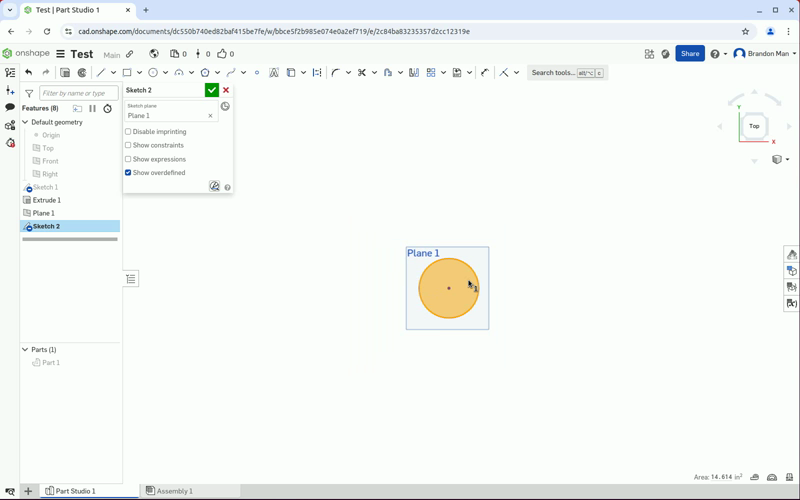
scroll(-6)
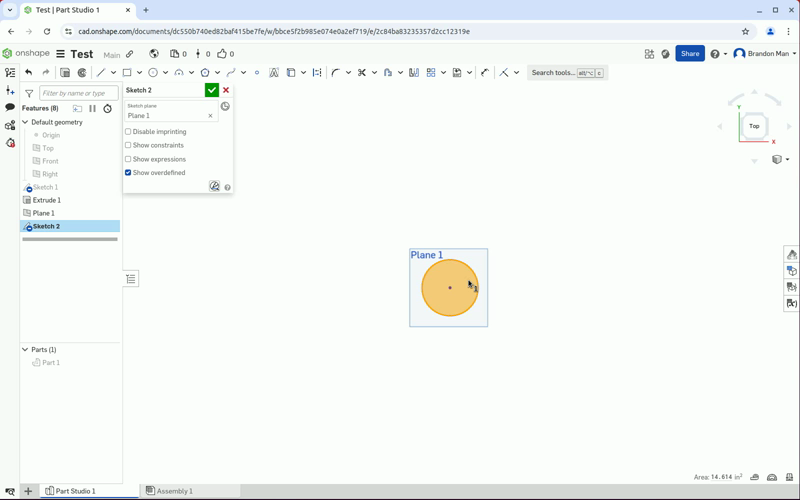
scroll(-6)
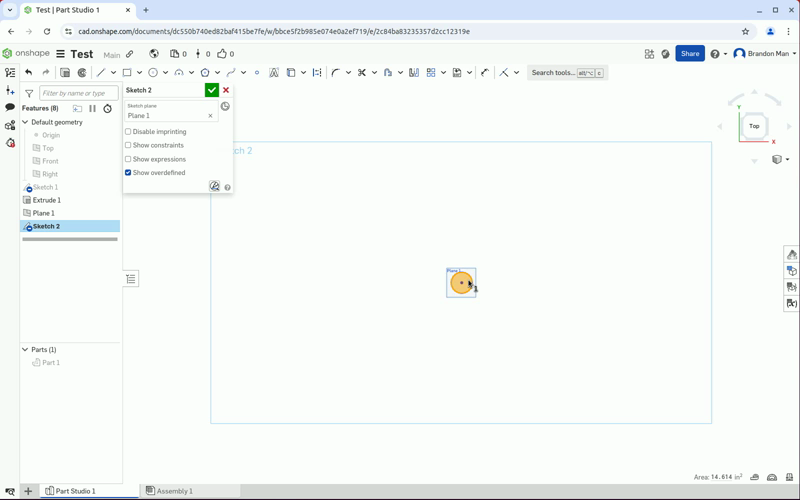
mouse_move(73, 352)
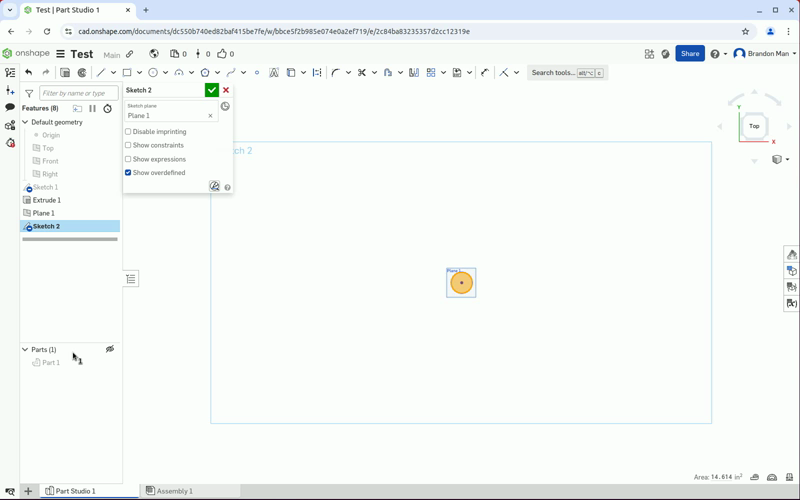
key(shift+y)
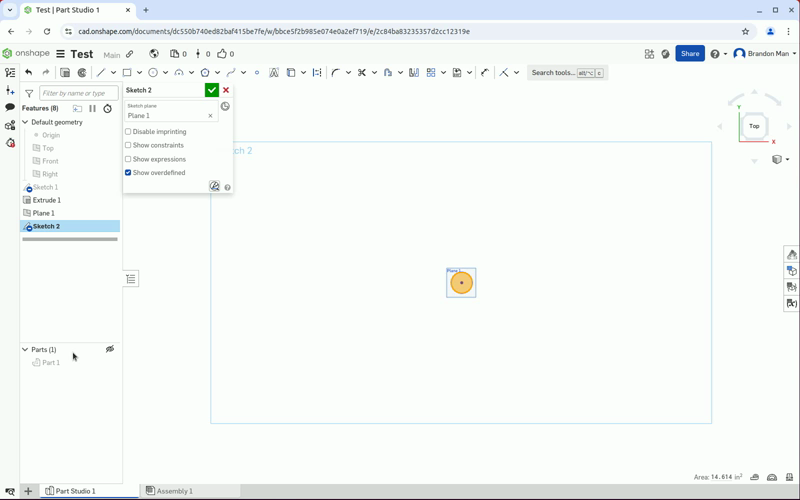
key(shift+e)
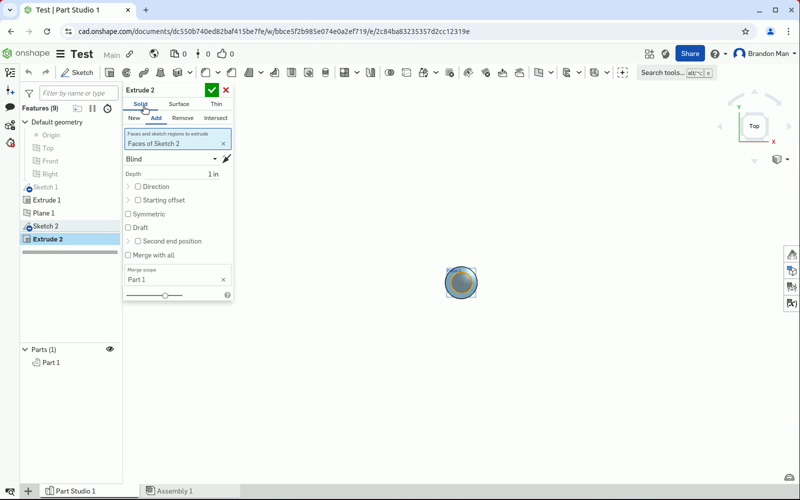
mouse_move(143, 106)
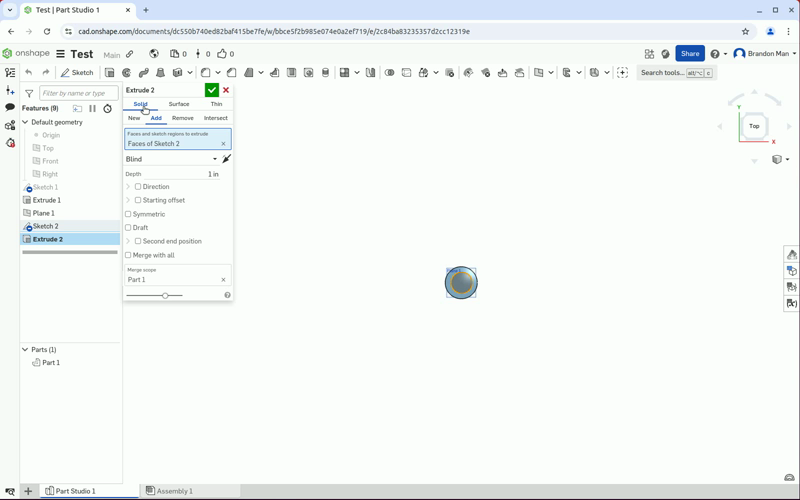
click(143, 106)
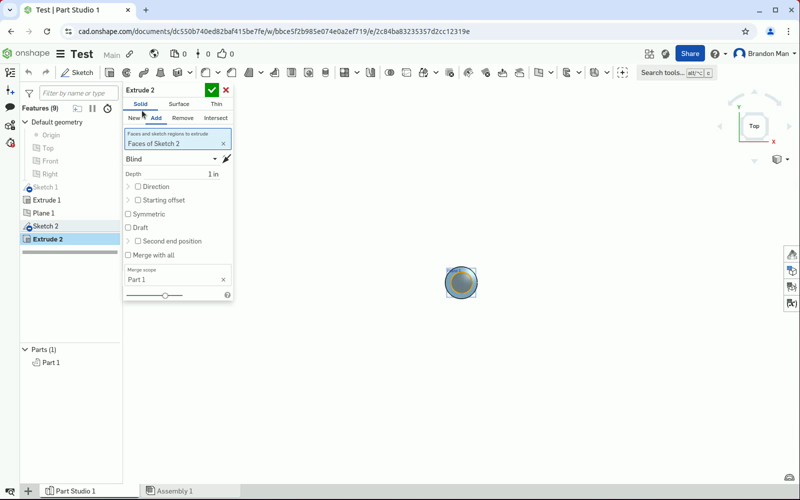
mouse_move(137, 120)
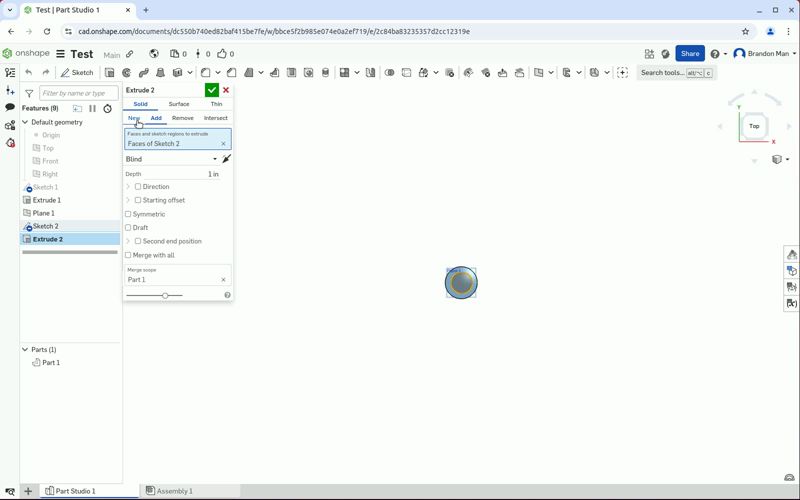
click(137, 120)
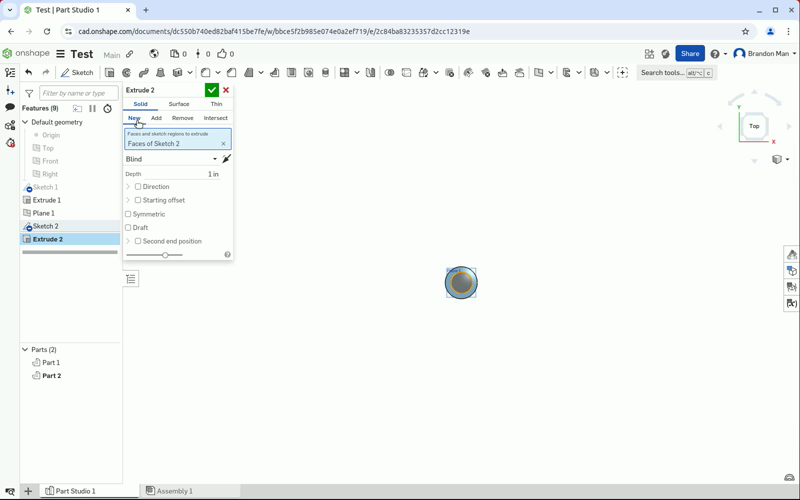
key(tab, 4)
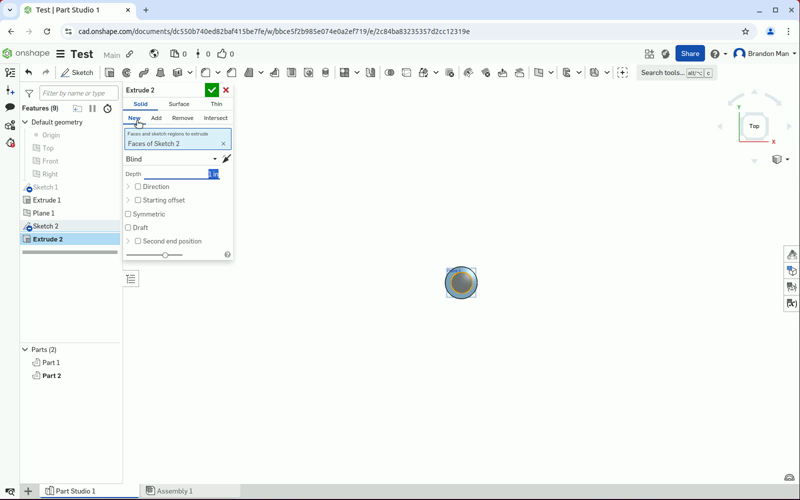
text(6.499)
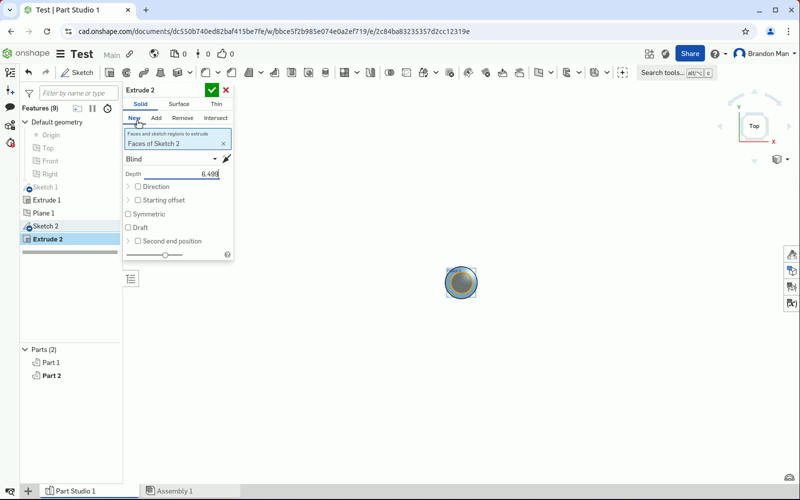
key(enter)
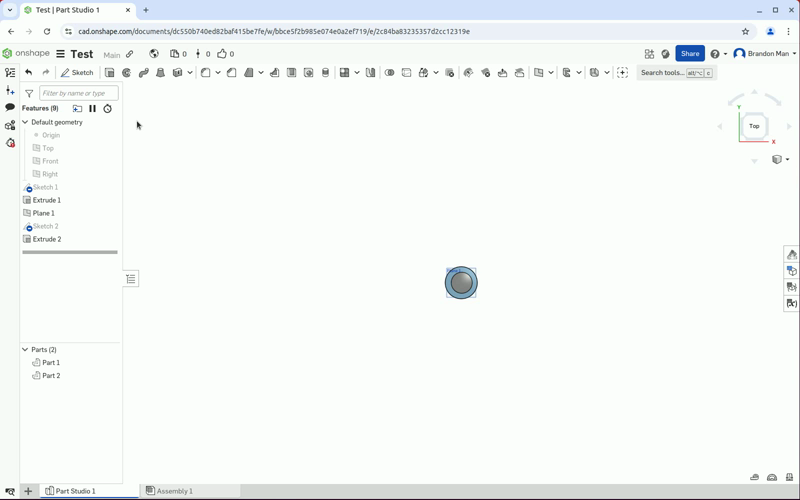
key(shift+h)
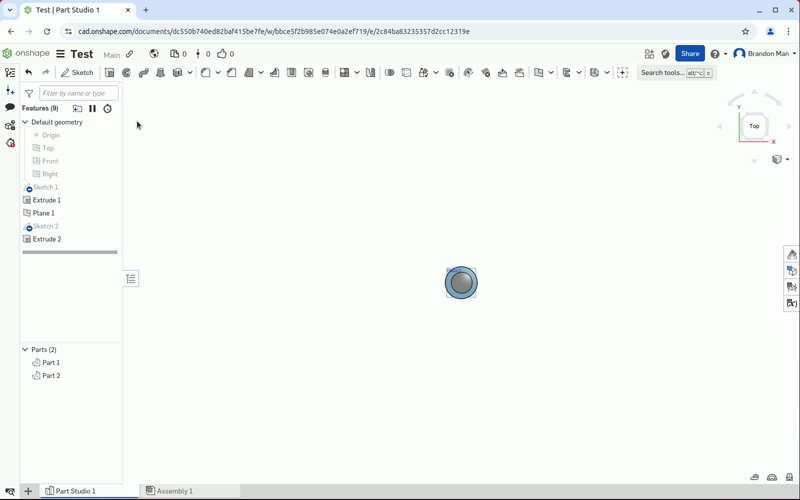
key(shift+h)
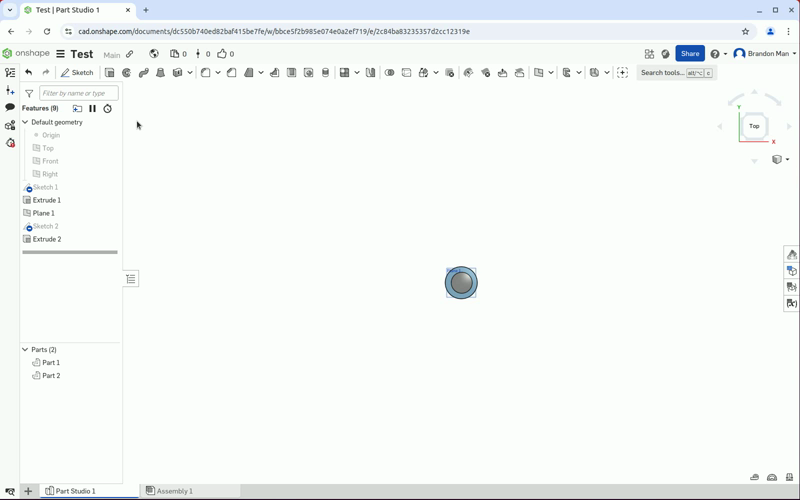
mouse_move(73, 189)
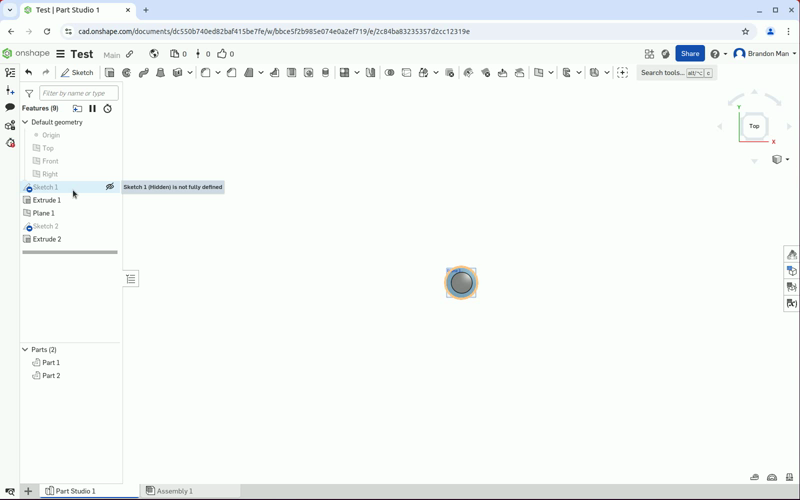
click(73, 189)
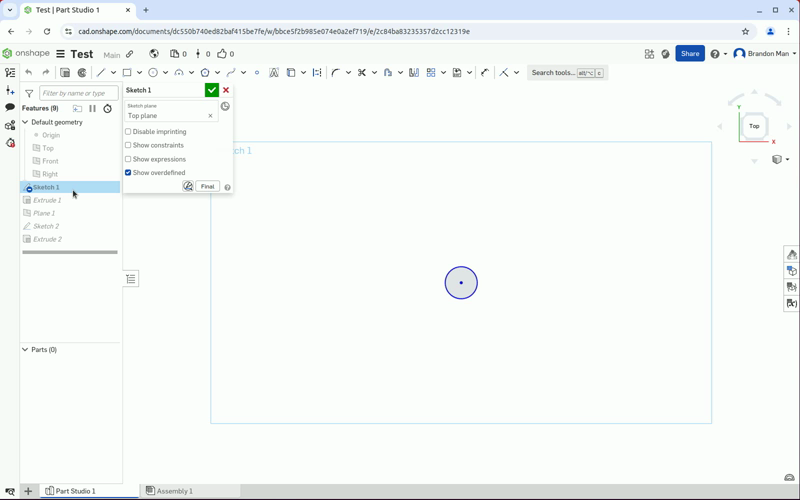
mouse_move(229, 92)
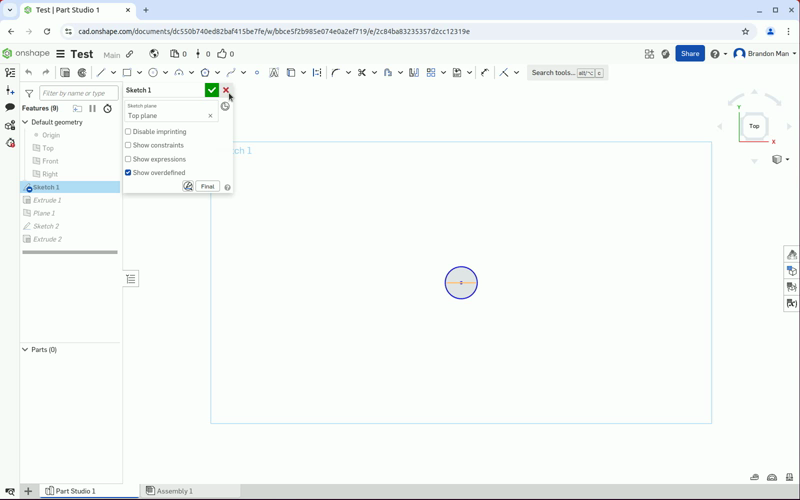
click(229, 92)
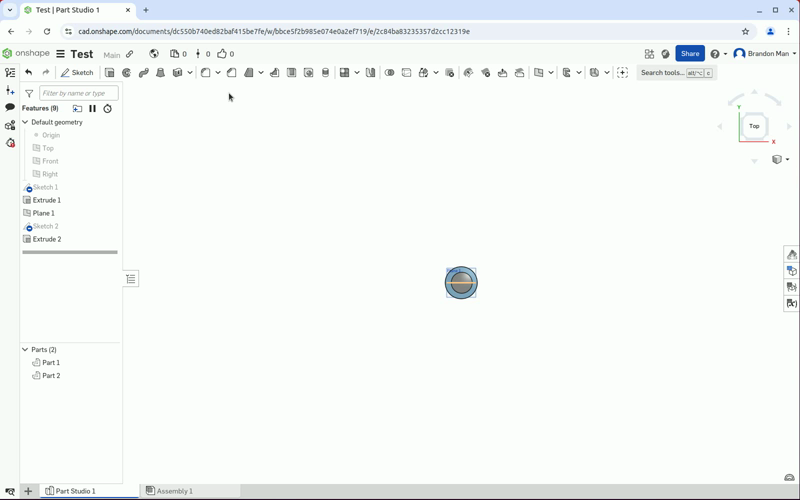
mouse_move(541, 75)
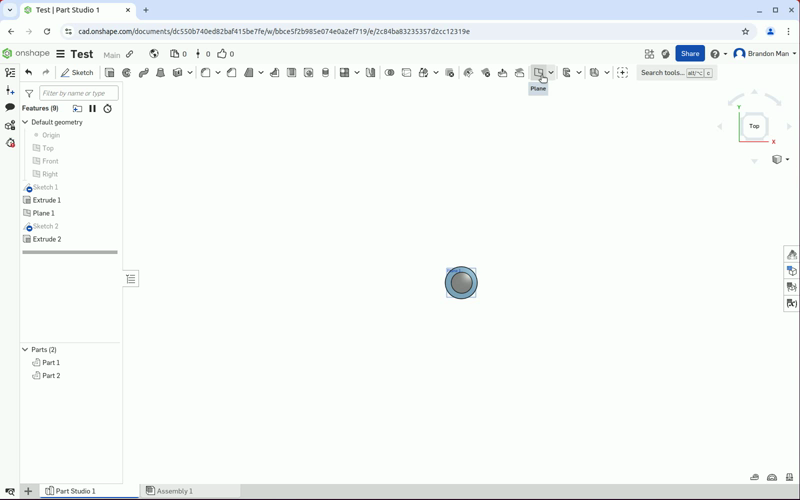
click(541, 75)
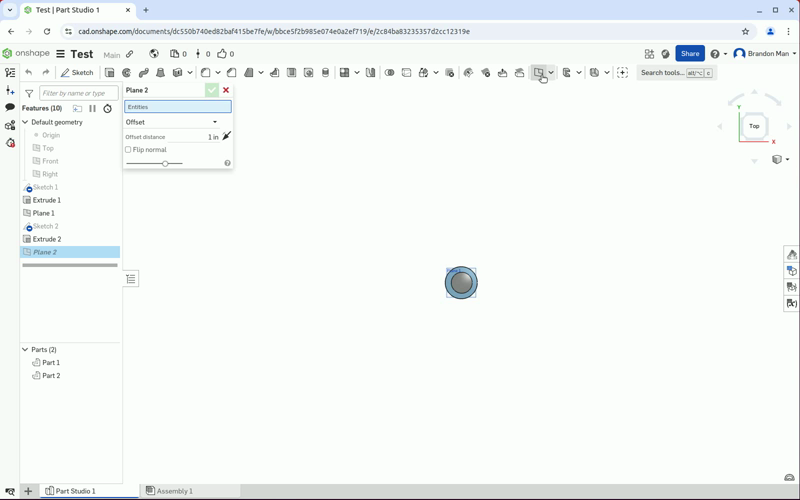
mouse_move(73, 150)
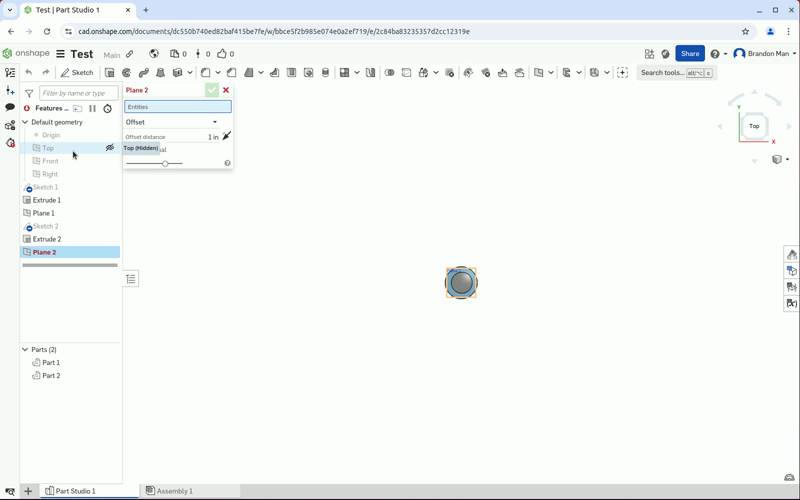
click(73, 150)
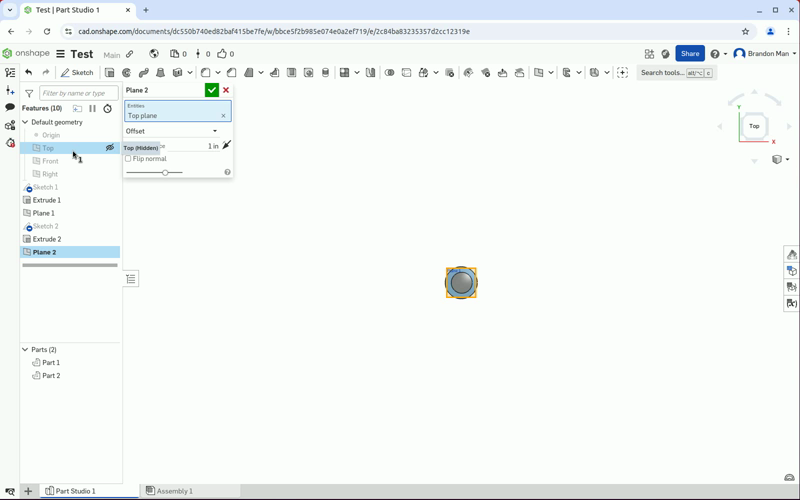
key(tab, 2)
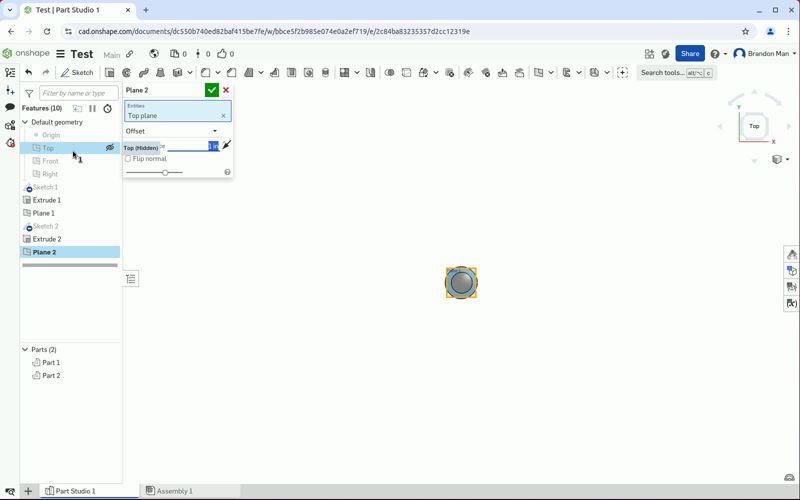
text(15.159)
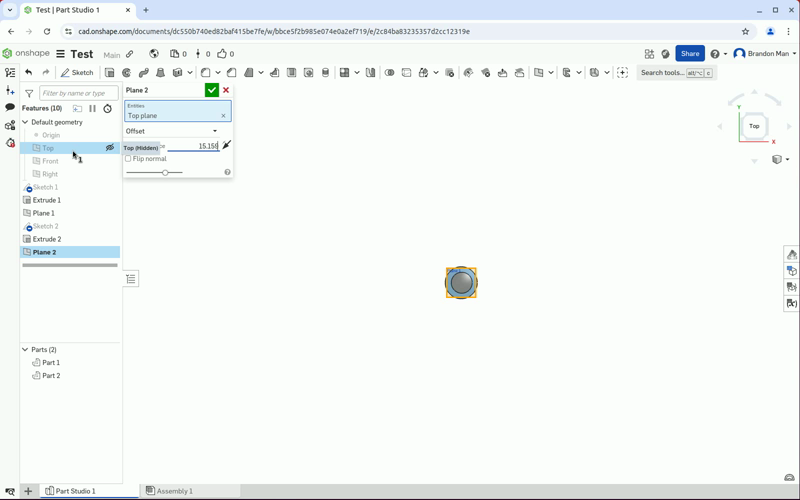
key(enter, 2)
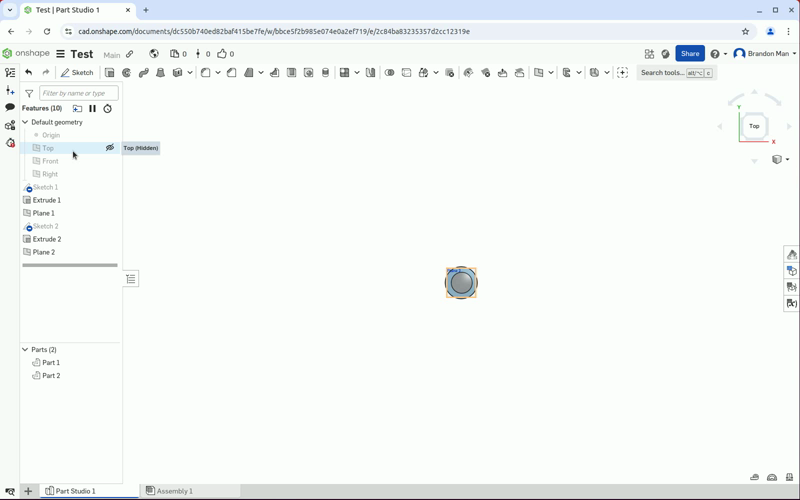
key(shift+s)
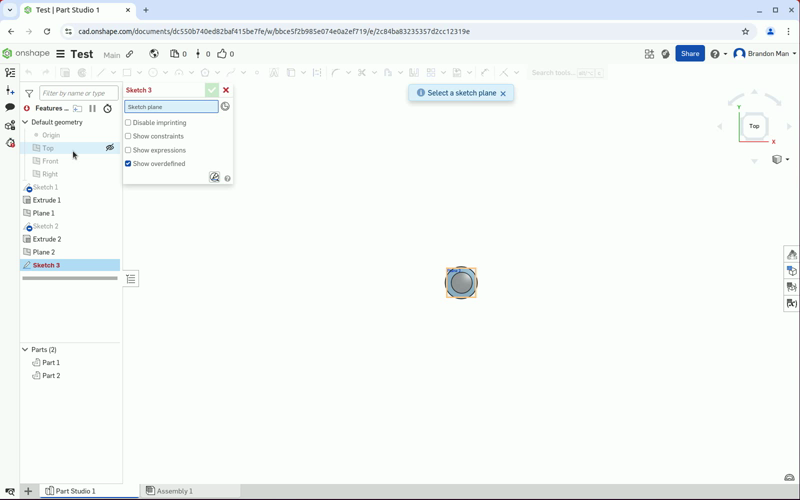
mouse_move(73, 254)
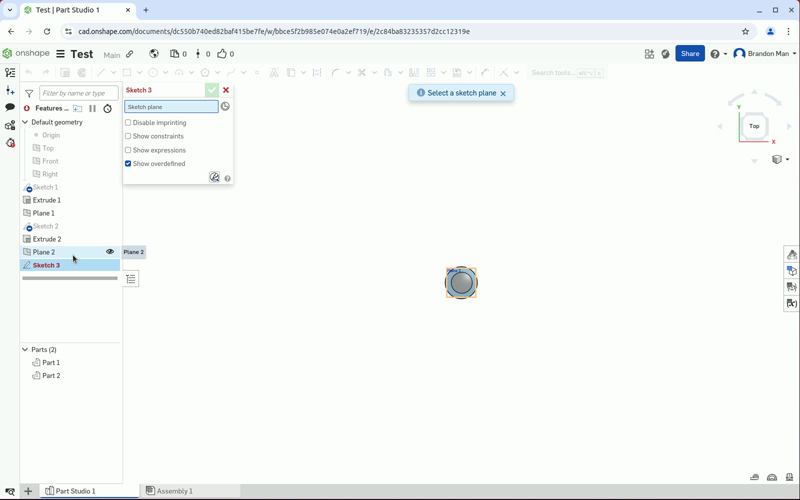
click(73, 254)
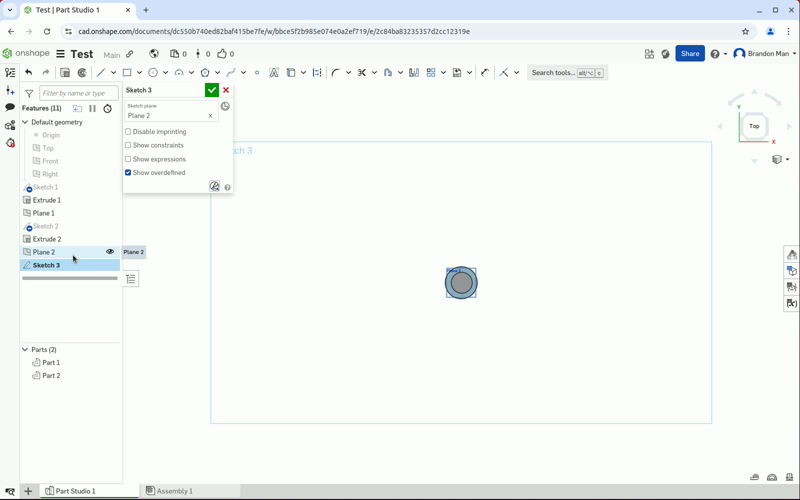
mouse_move(73, 352)
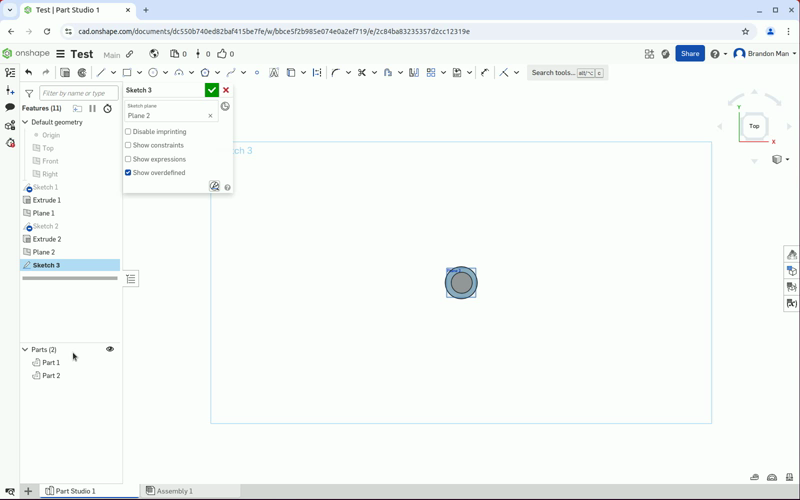
key(y)
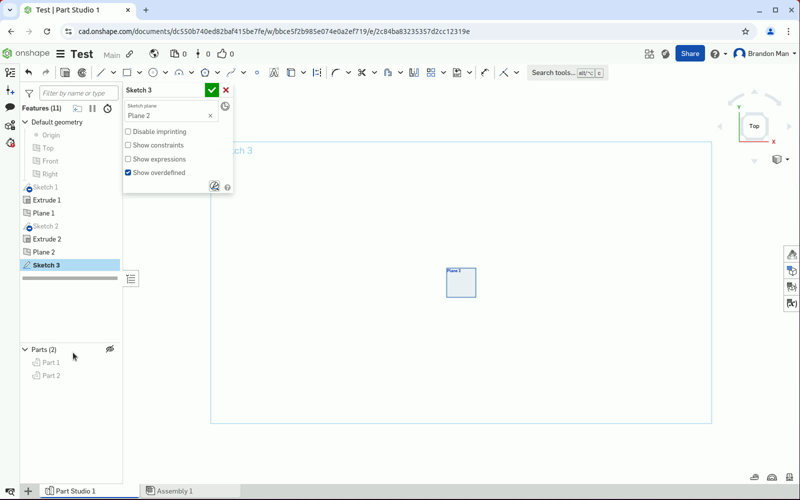
key(c)
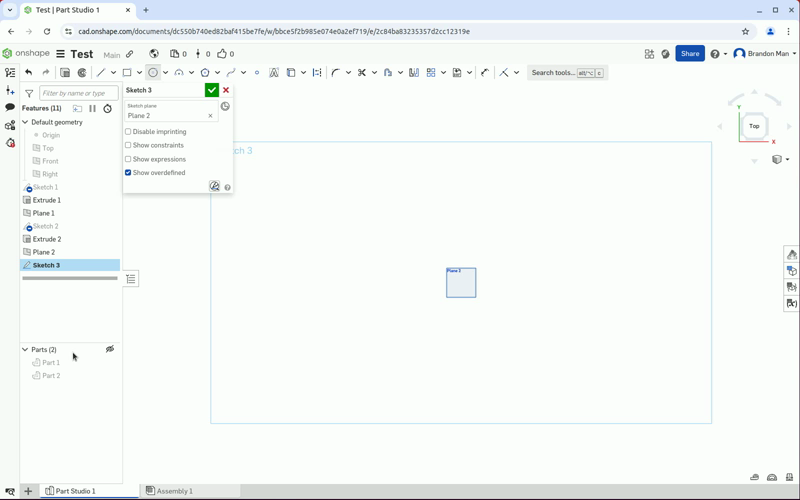
key_down(shift)
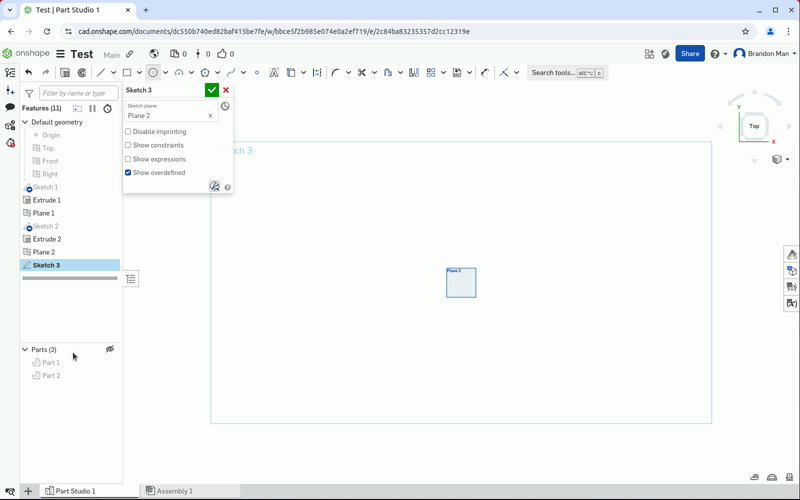
mouse_move(460, 282)
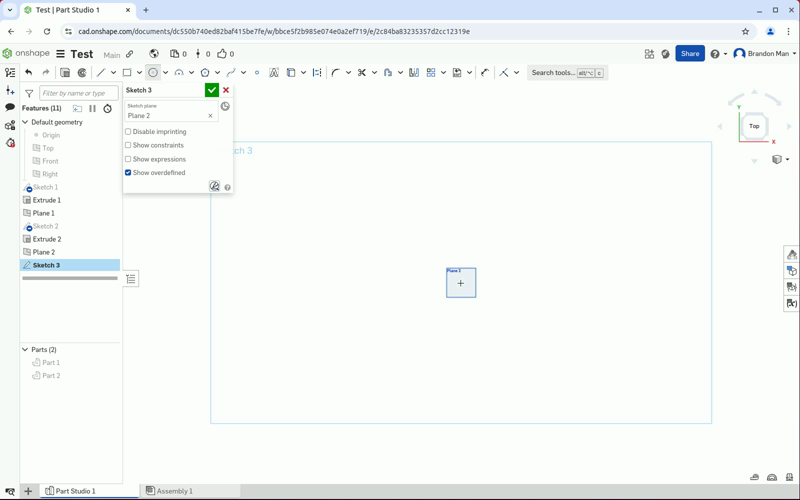
click(460, 282)
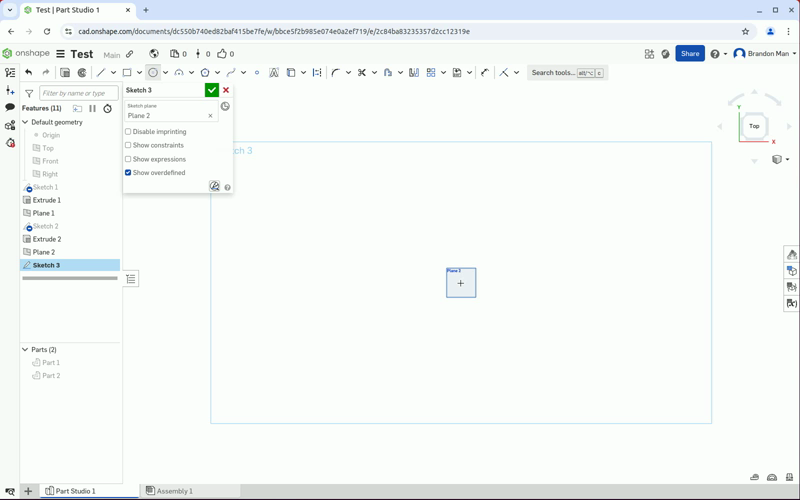
key_up(shift)
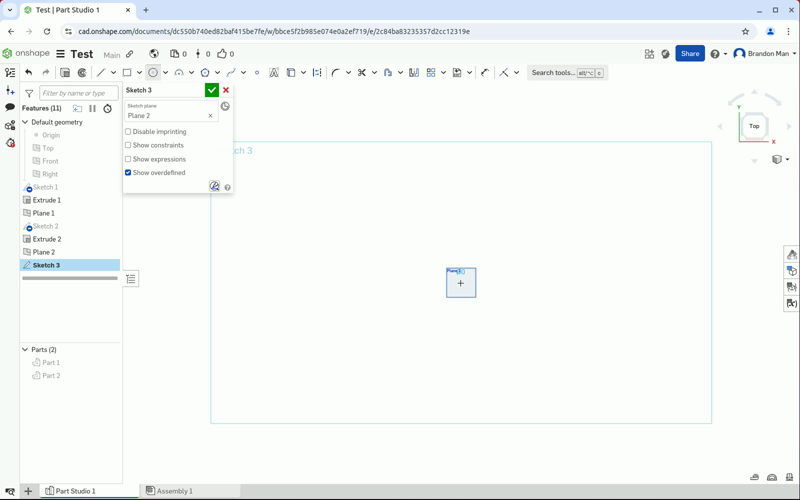
mouse_move(468, 282)
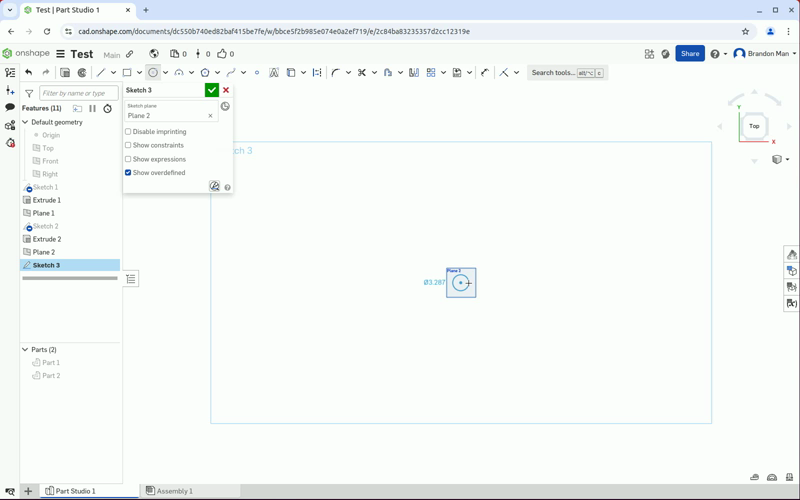
click(468, 282)
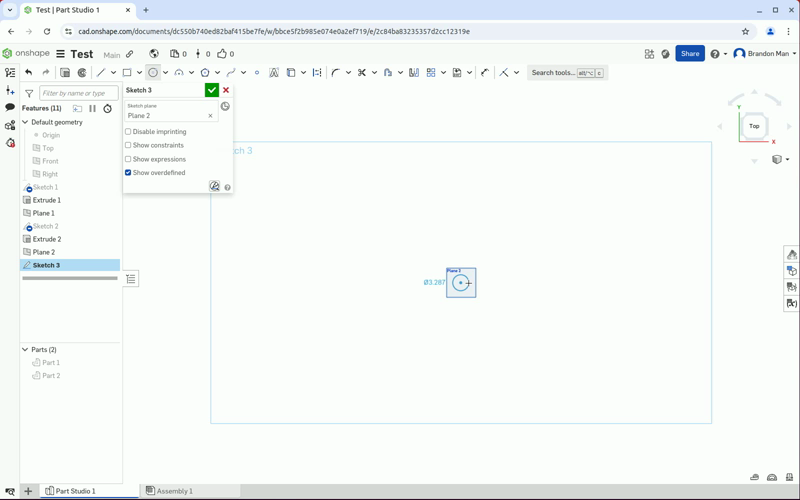
key(esc)
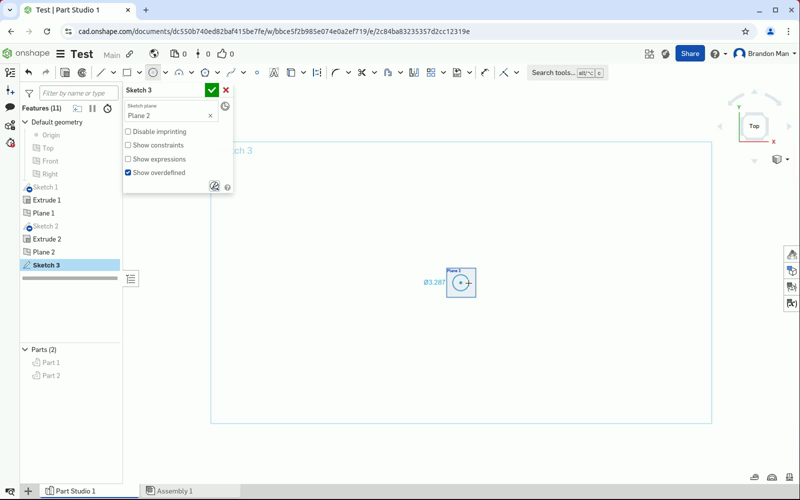
mouse_move(462, 285)
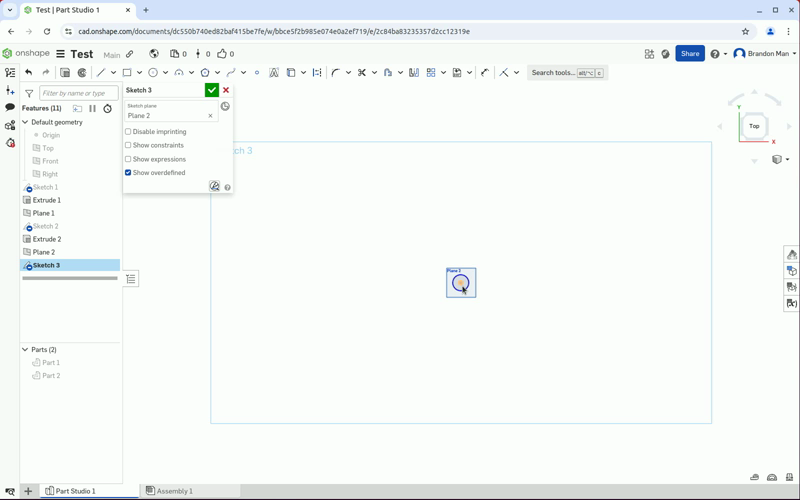
scroll(6)
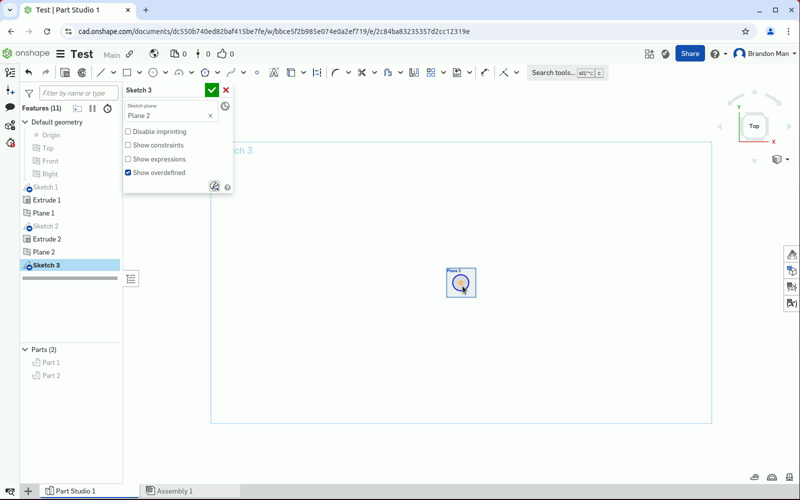
scroll(6)
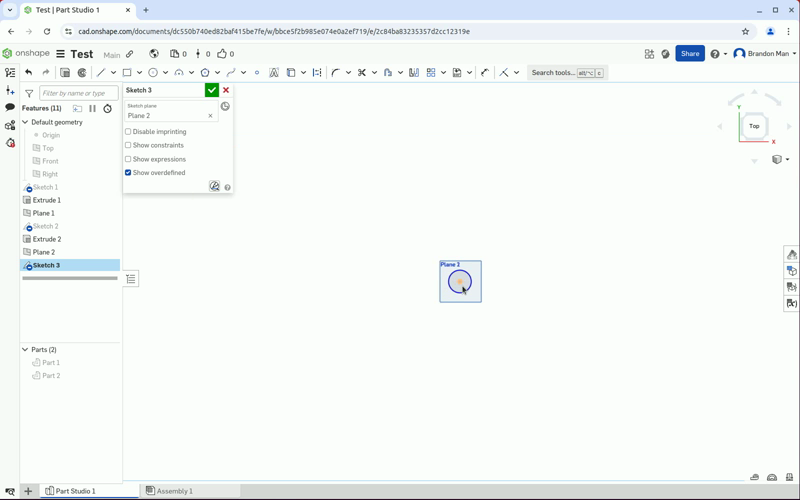
scroll(6)
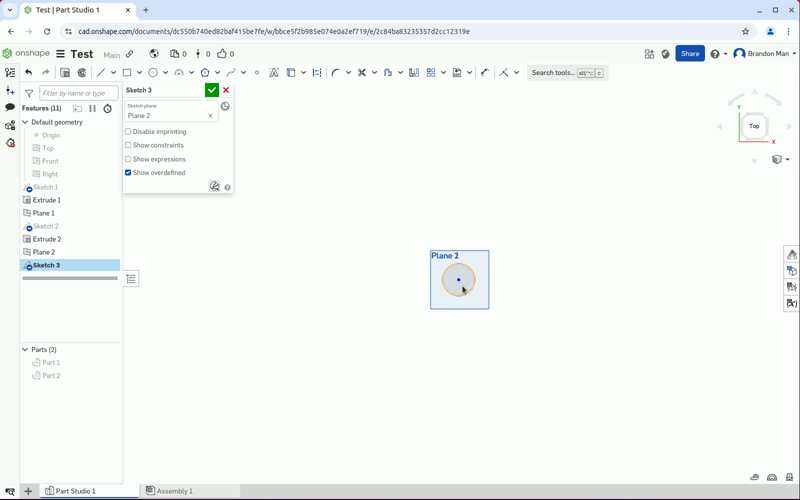
scroll(6)
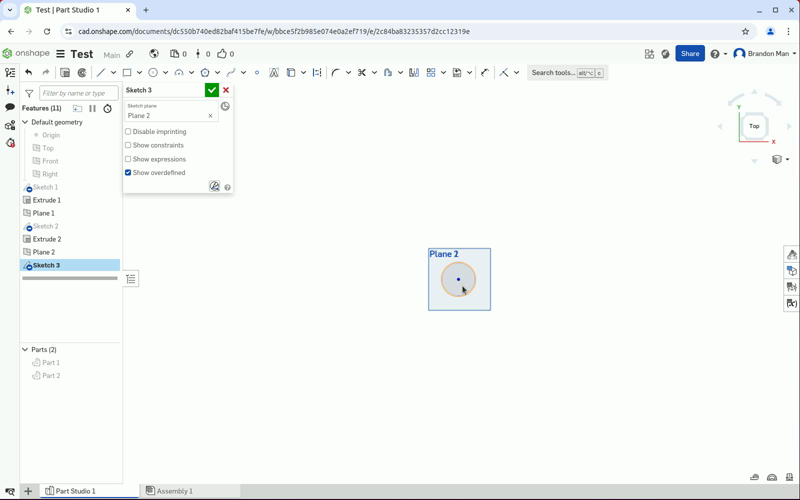
scroll(6)
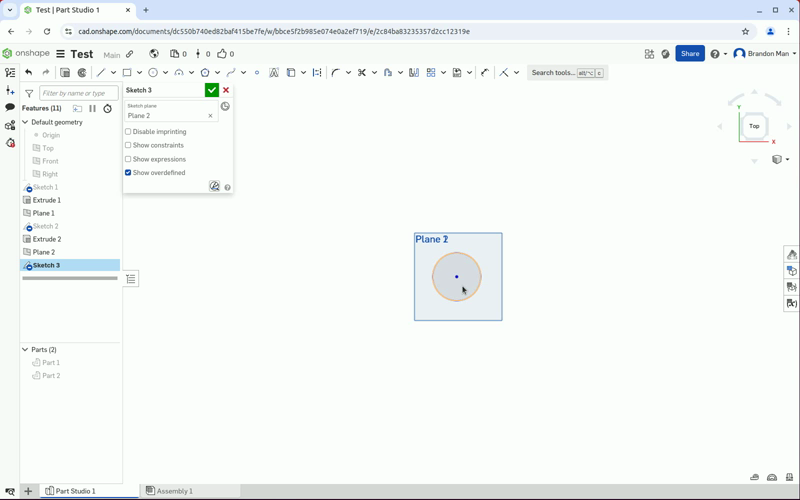
scroll(6)
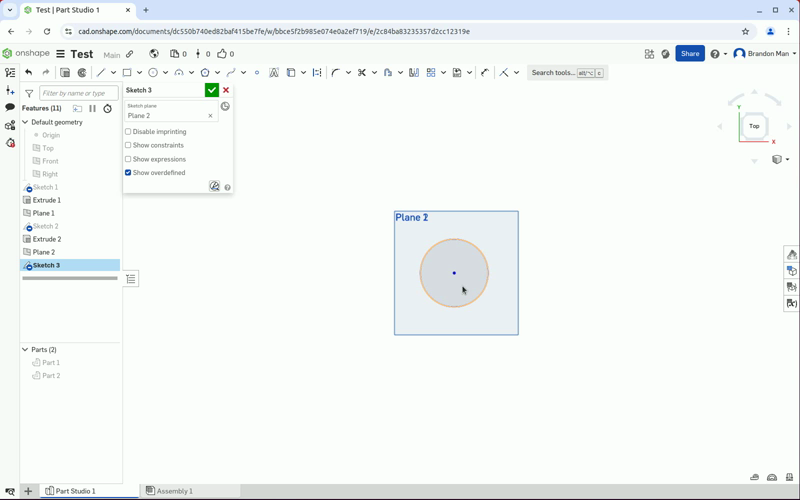
scroll(6)
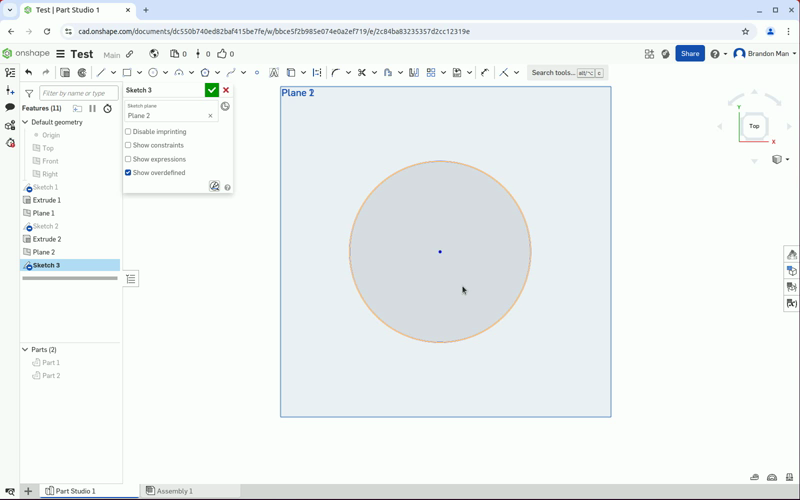
click(462, 285)
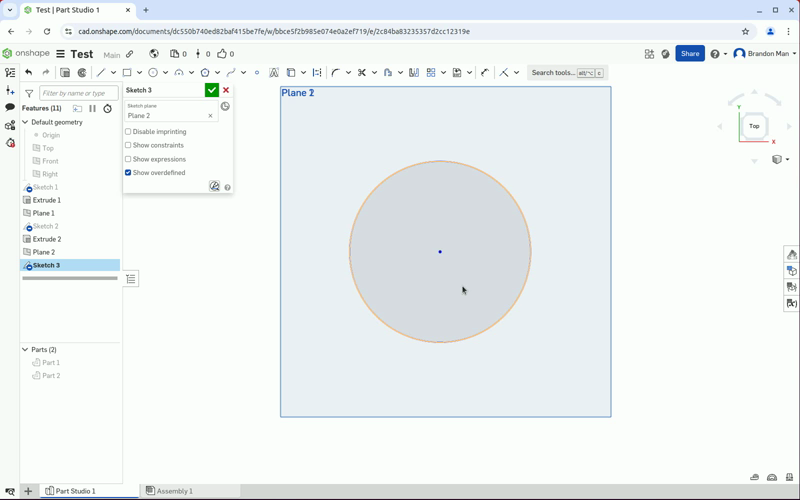
scroll(-6)
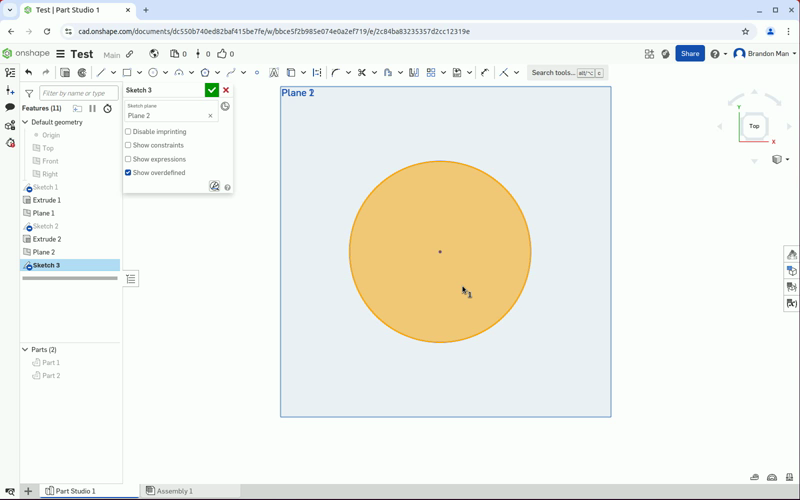
scroll(-6)
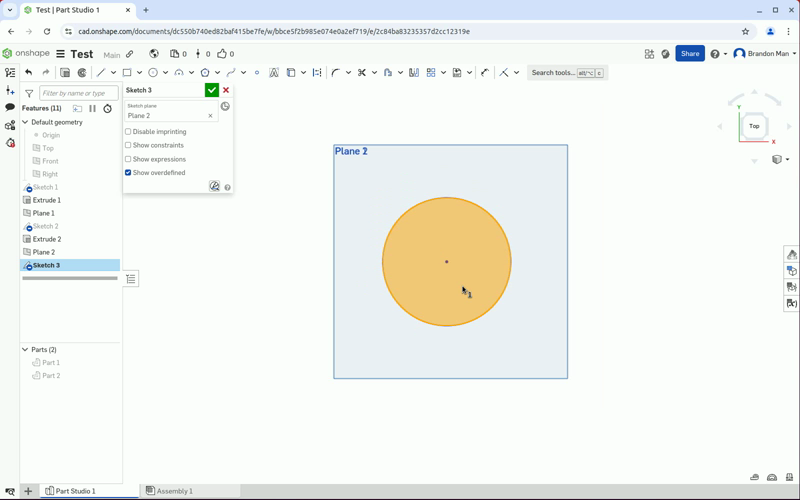
scroll(-6)
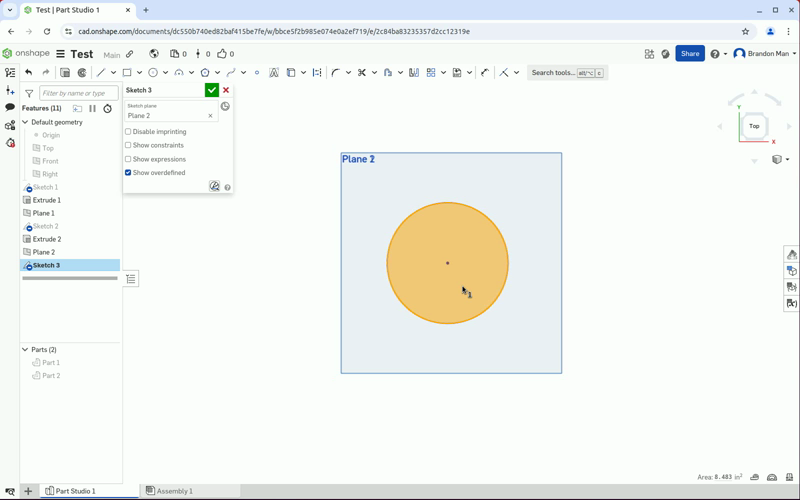
scroll(-6)
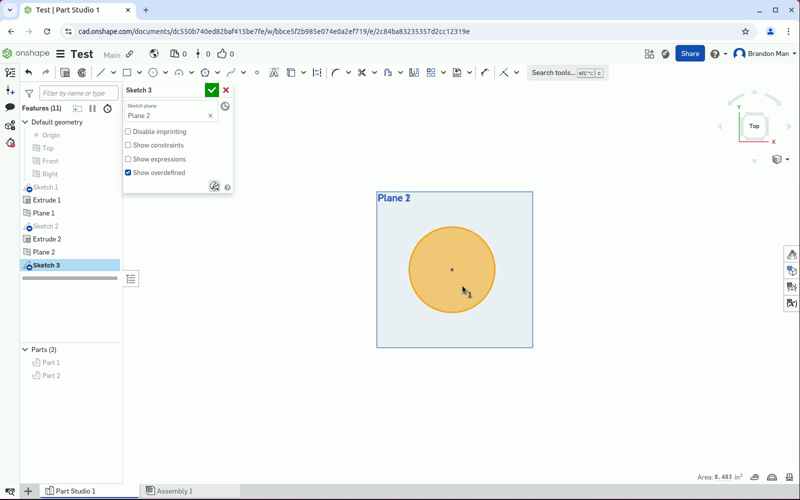
scroll(-6)
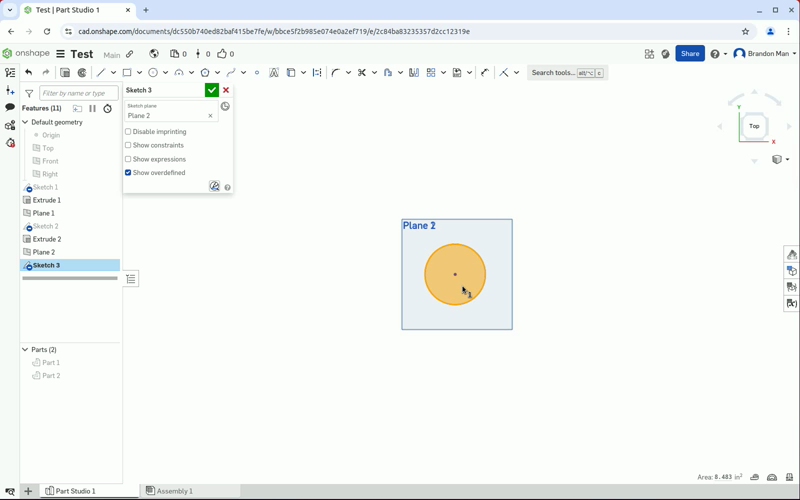
scroll(-6)
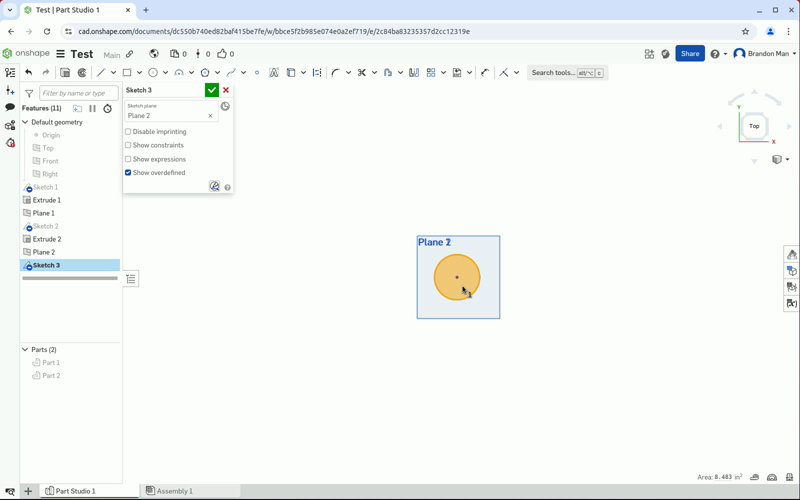
scroll(-6)
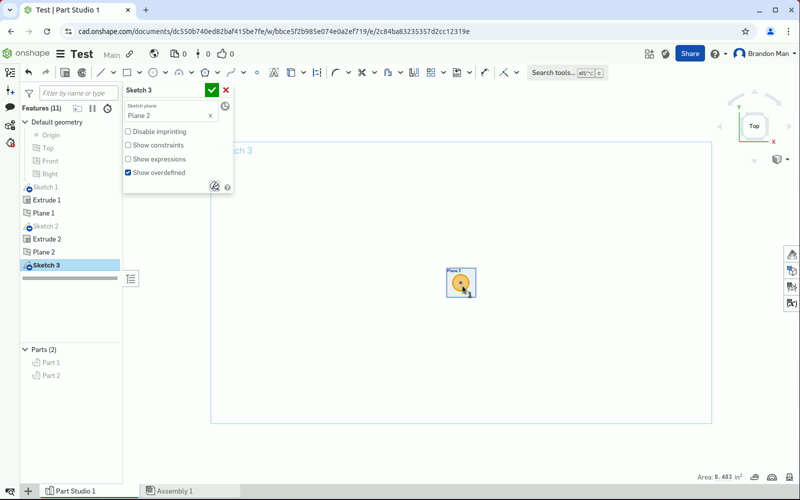
mouse_move(73, 352)
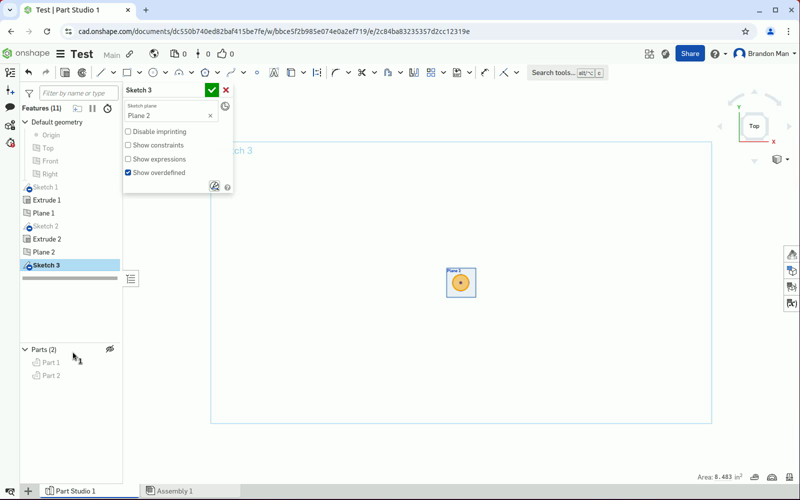
key(shift+y)
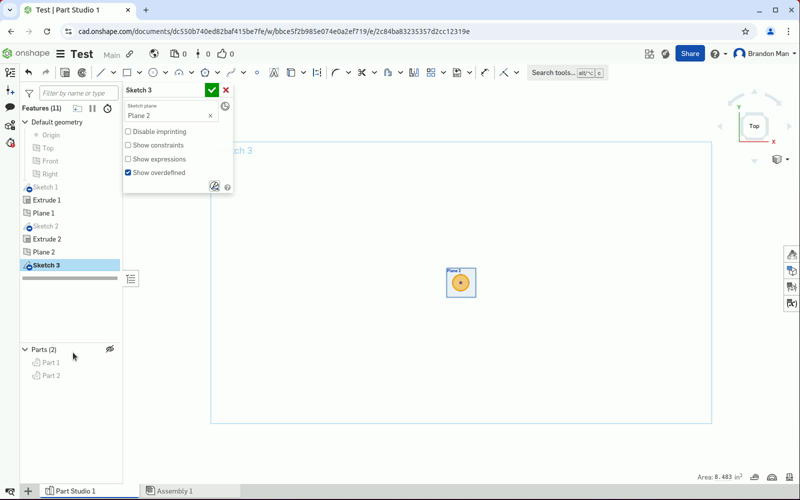
key(shift+e)
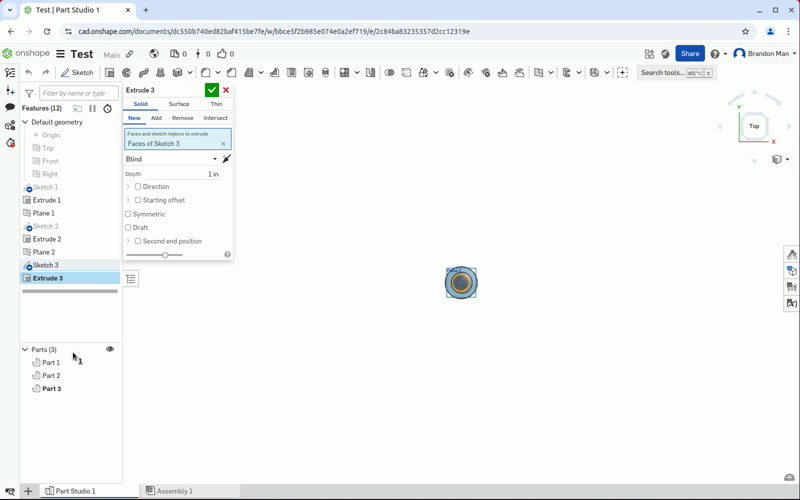
mouse_move(143, 106)
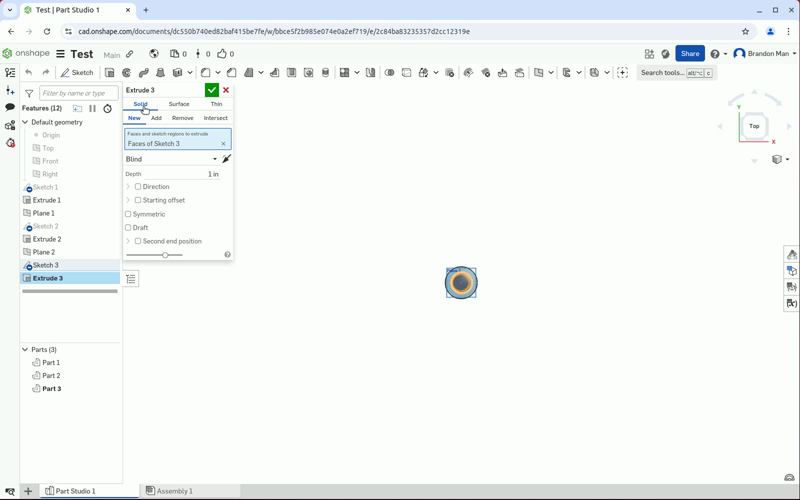
click(143, 106)
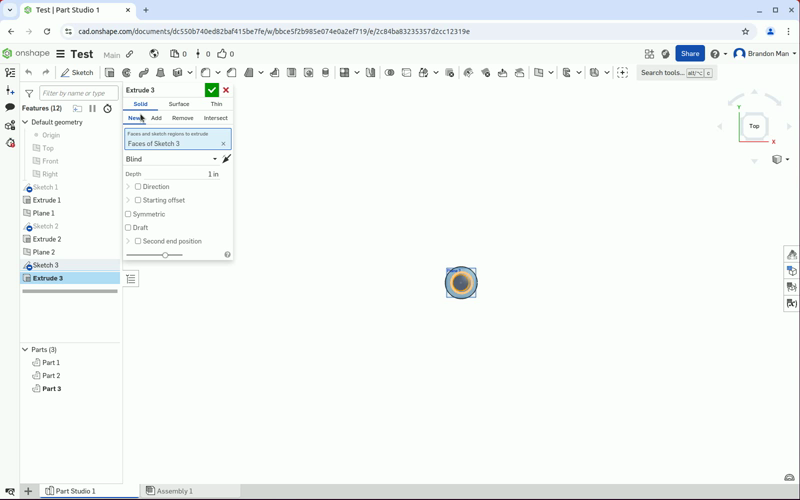
mouse_move(137, 120)
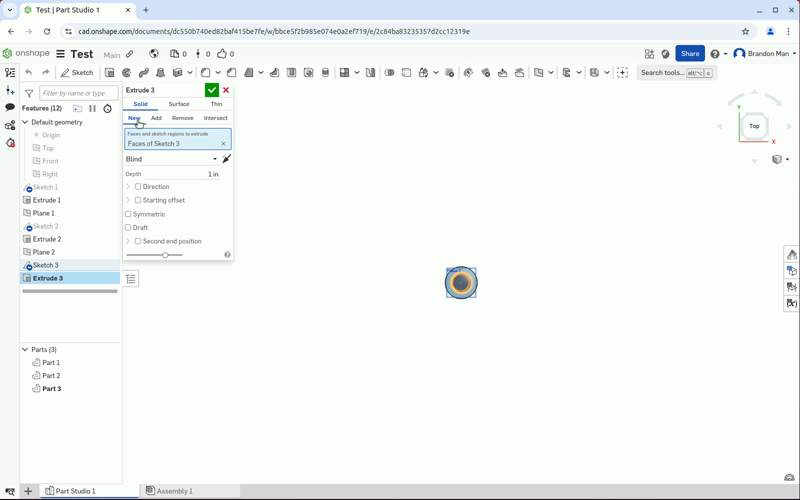
click(137, 120)
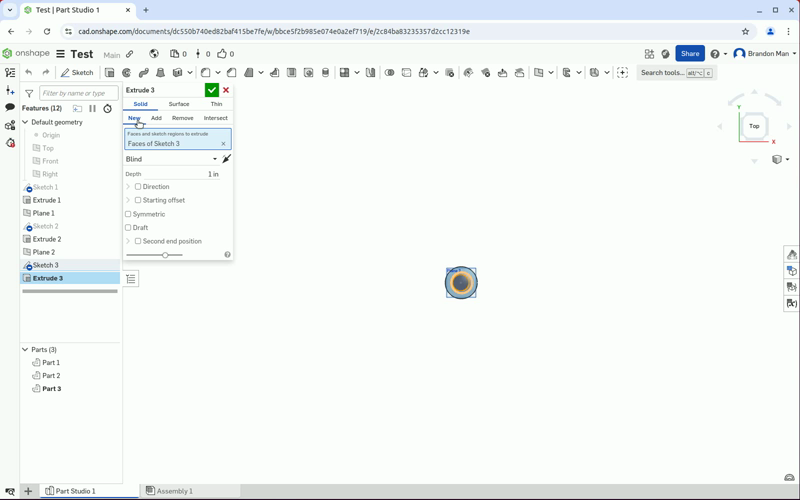
key(tab, 4)
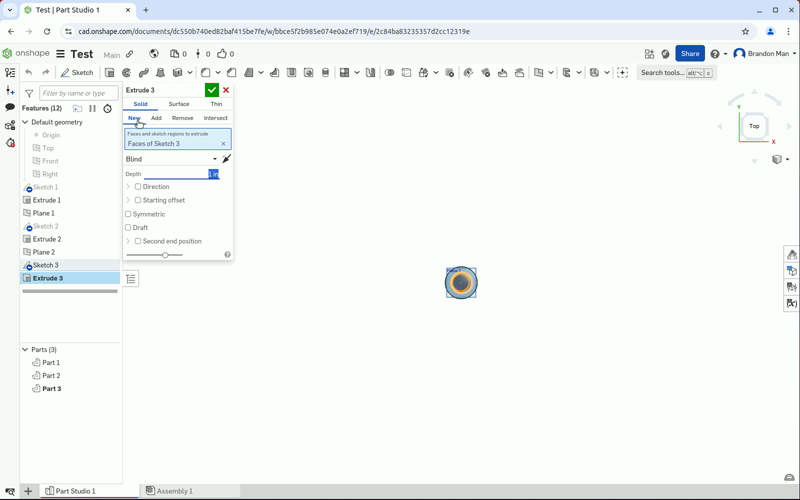
text(3.851)
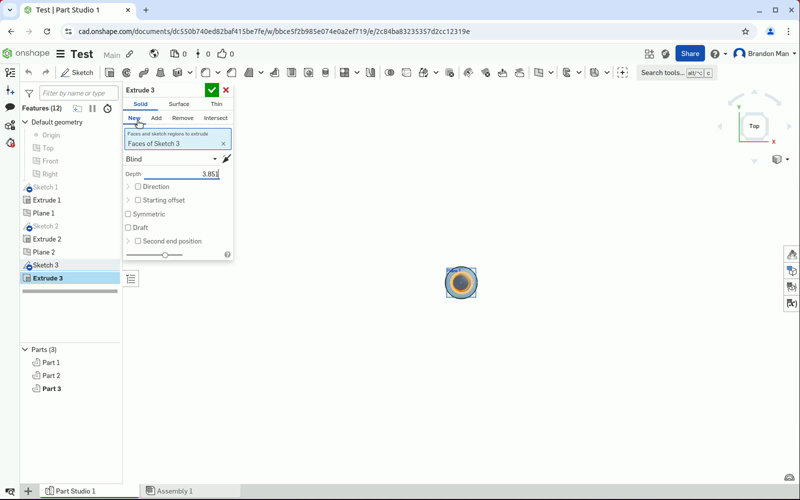
key(enter)
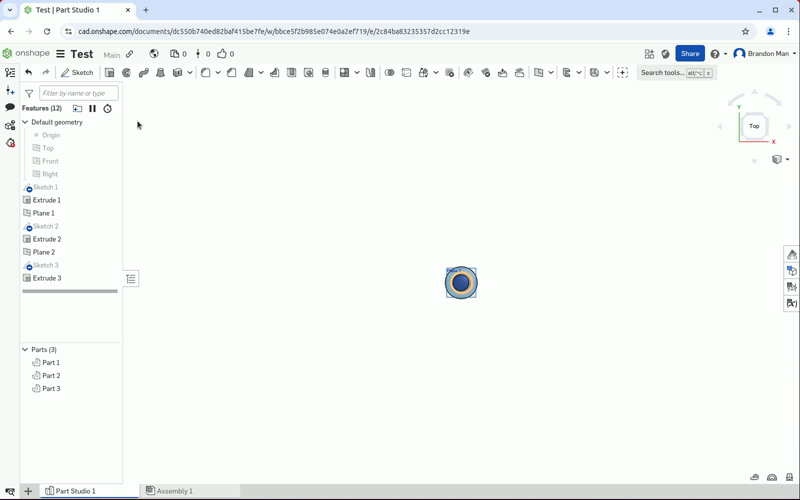
key(shift+h)
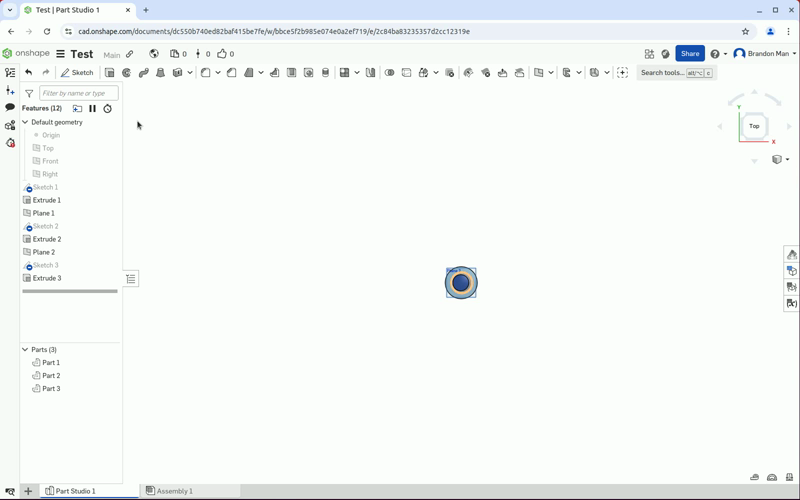
key(shift+h)
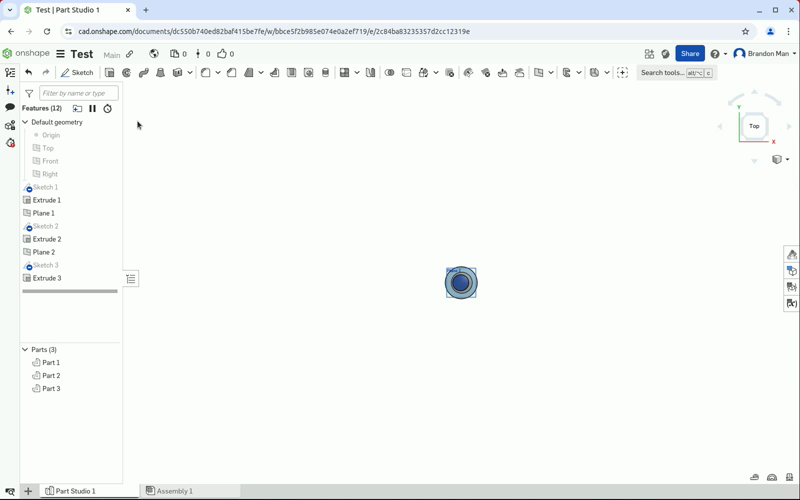
mouse_move(73, 189)
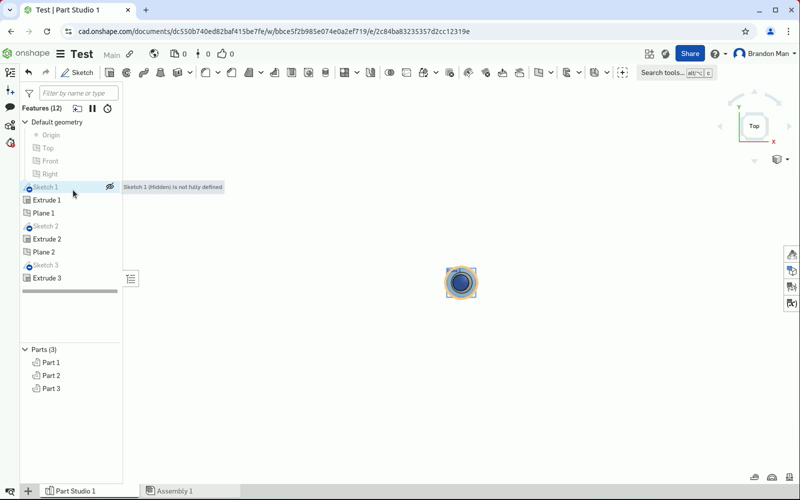
click(73, 189)
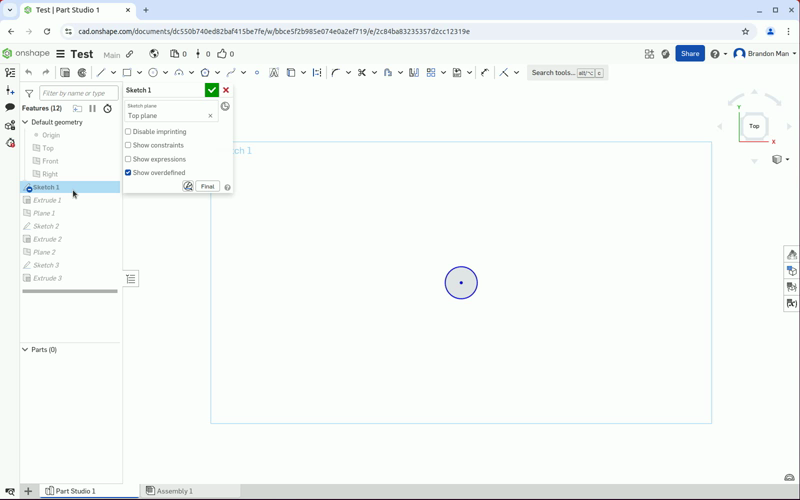
mouse_move(229, 92)
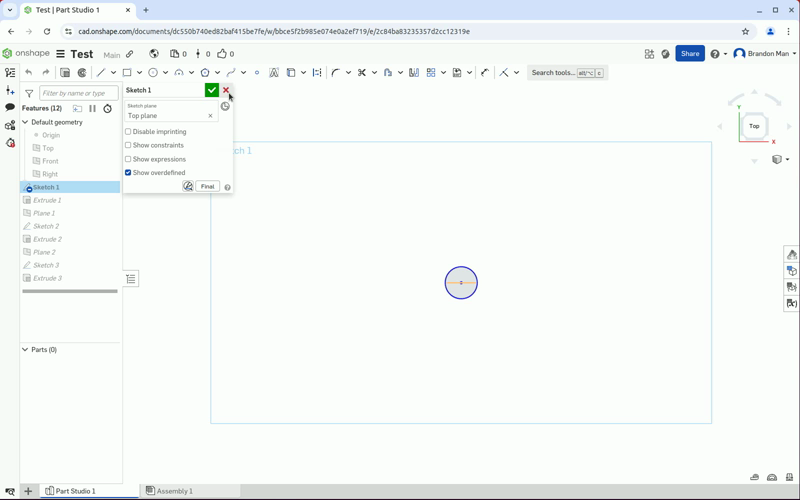
click(229, 92)
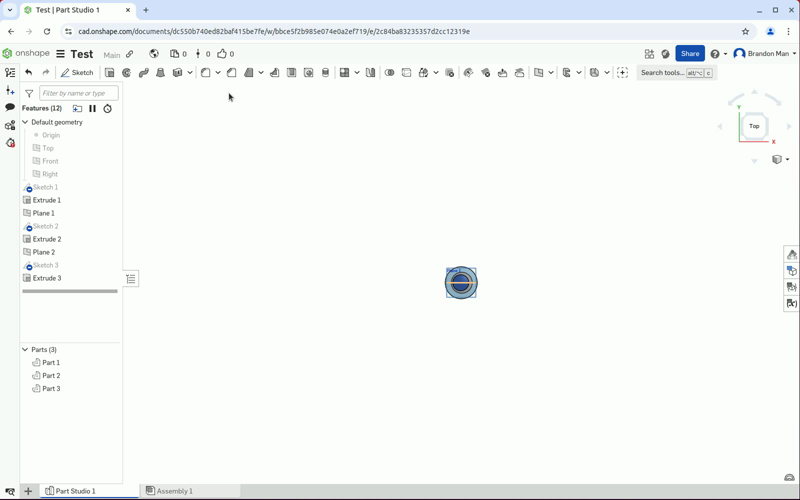
mouse_move(541, 75)
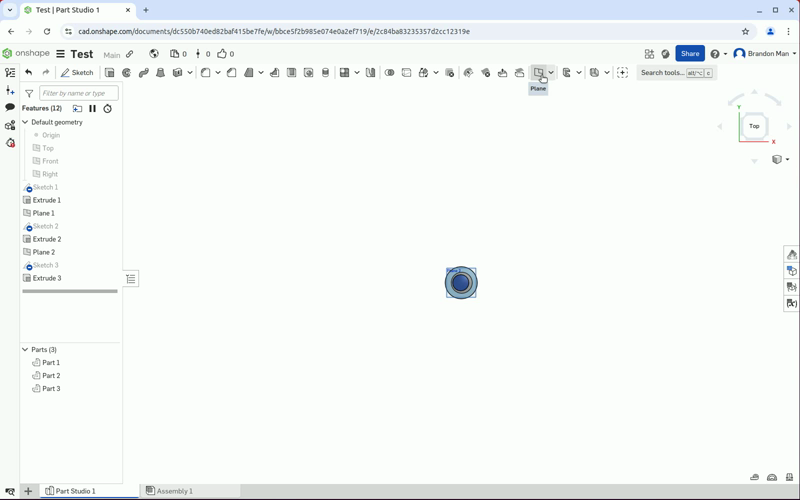
click(541, 75)
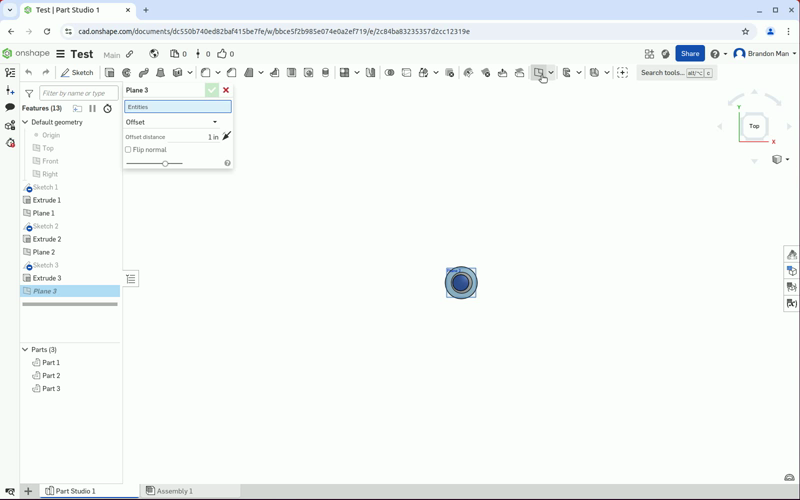
mouse_move(73, 150)
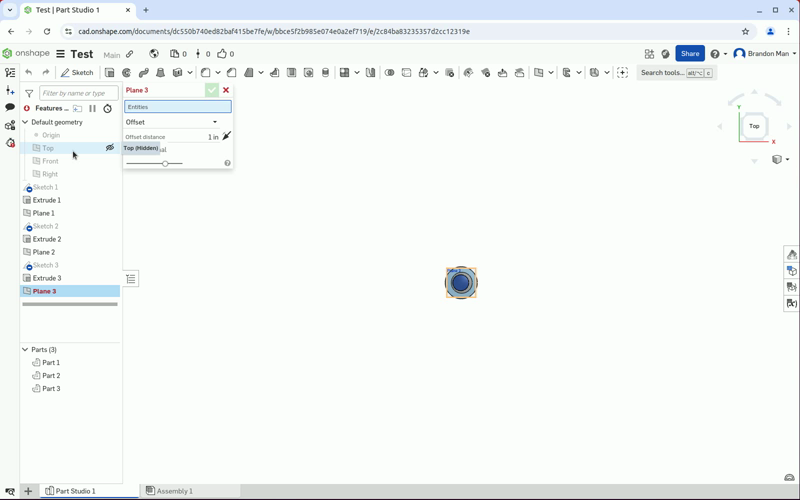
click(73, 150)
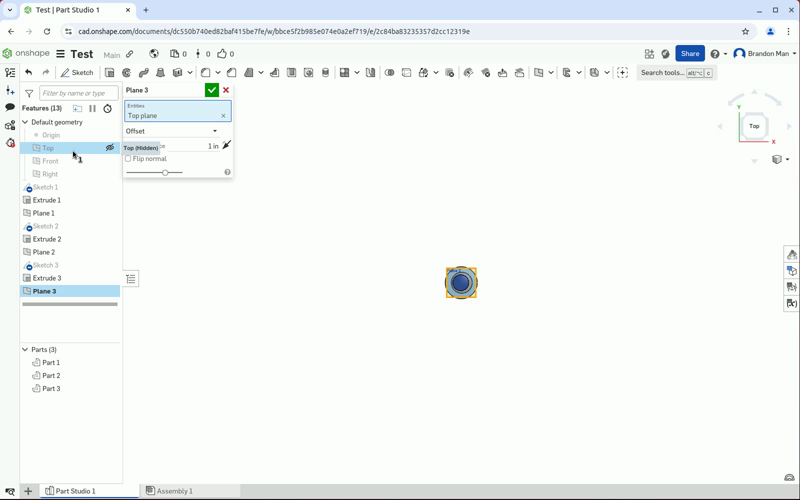
key(tab, 2)
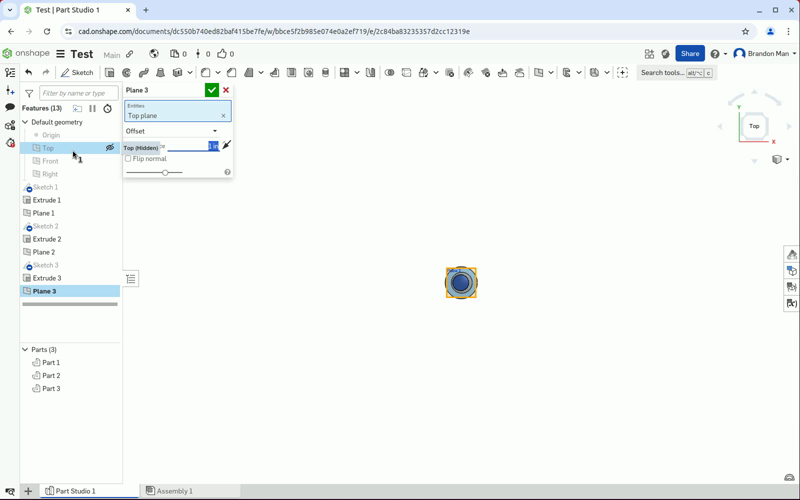
text(19.01)
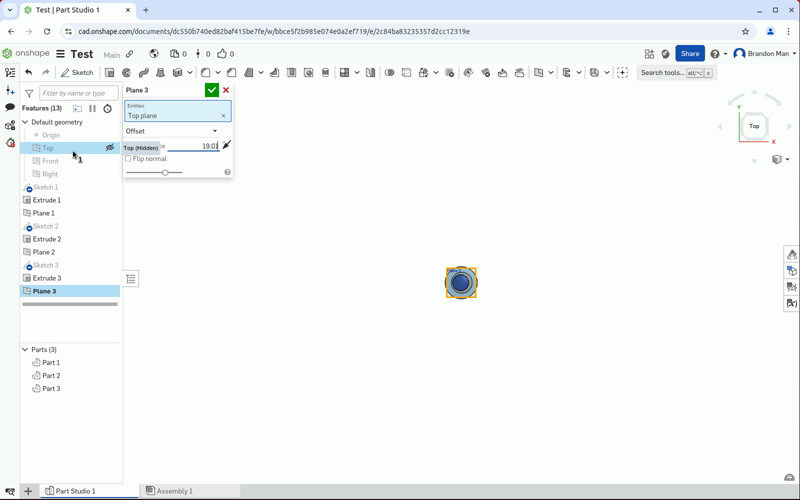
key(enter, 2)
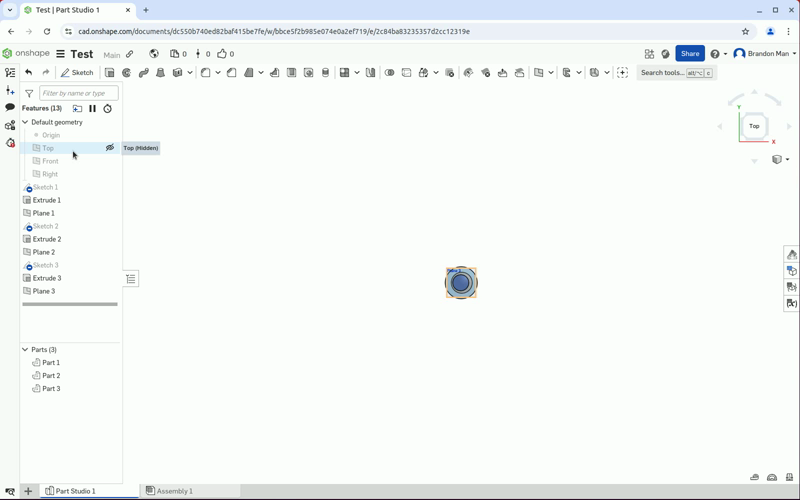
key(shift+s)
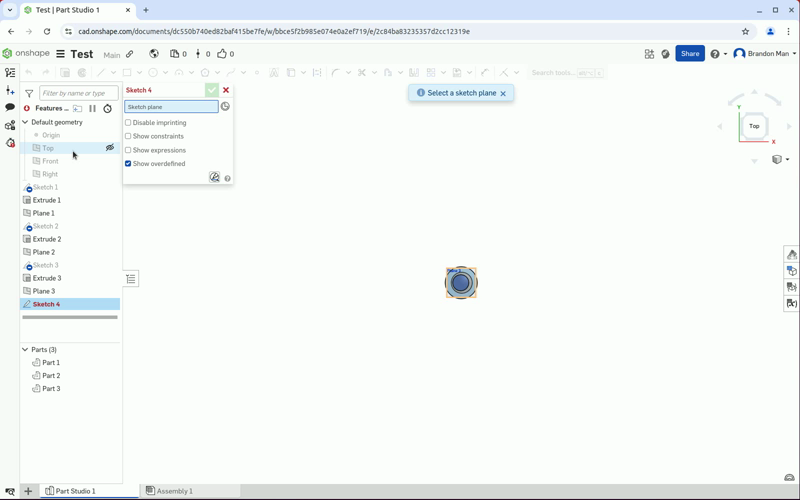
mouse_move(73, 293)
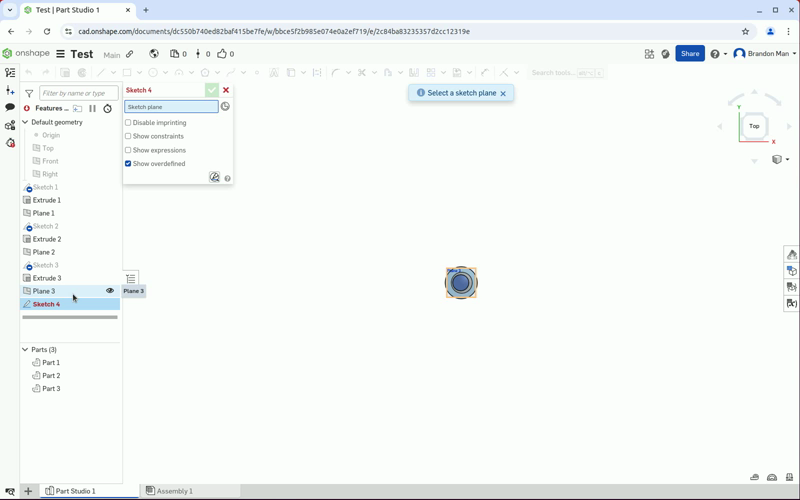
click(73, 293)
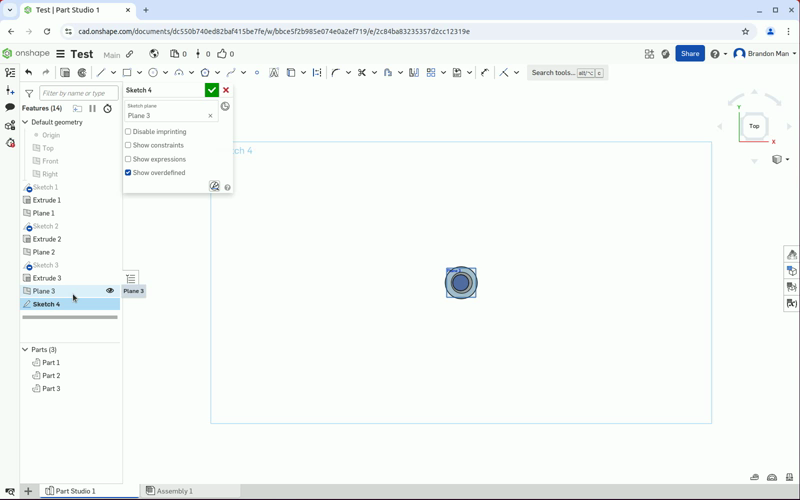
mouse_move(73, 352)
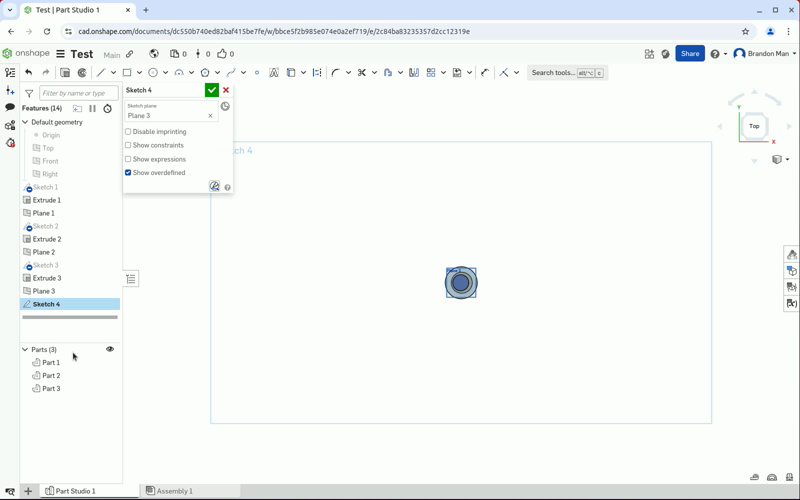
key(y)
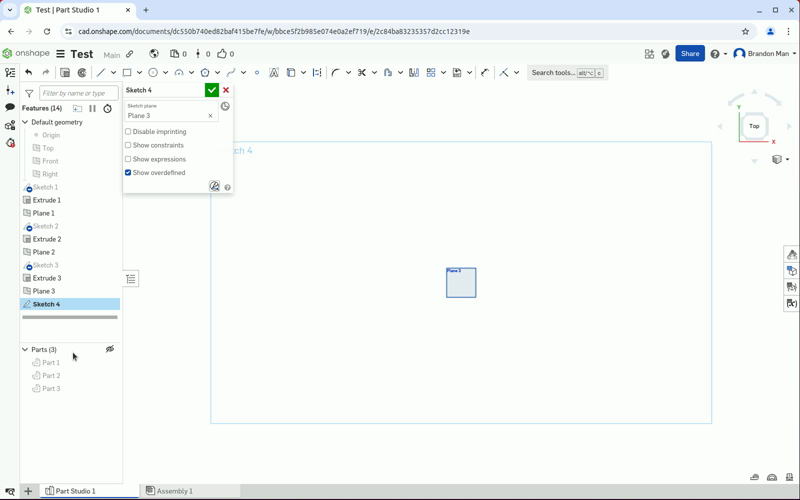
key(c)
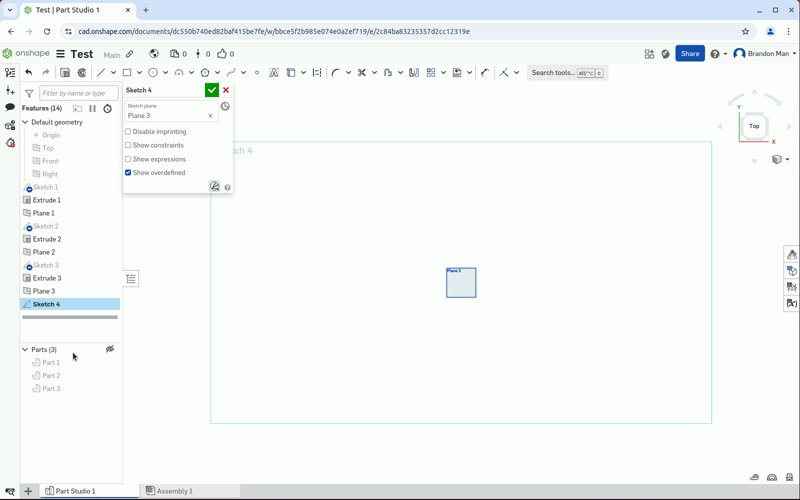
key_down(shift)
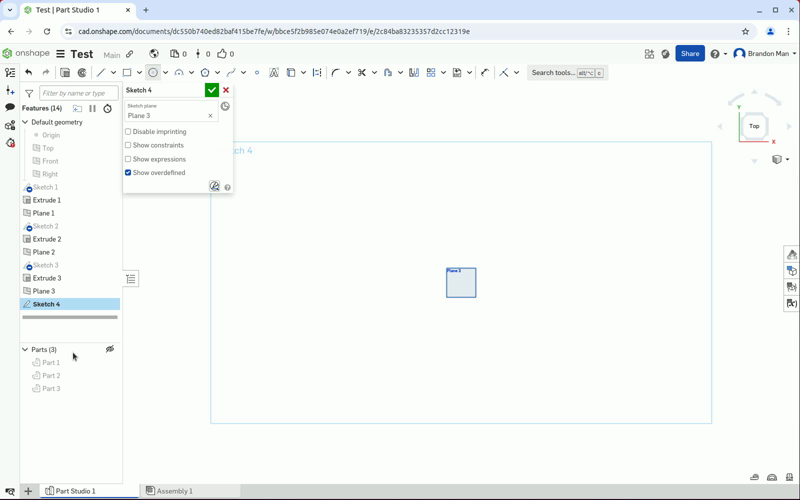
mouse_move(461, 282)
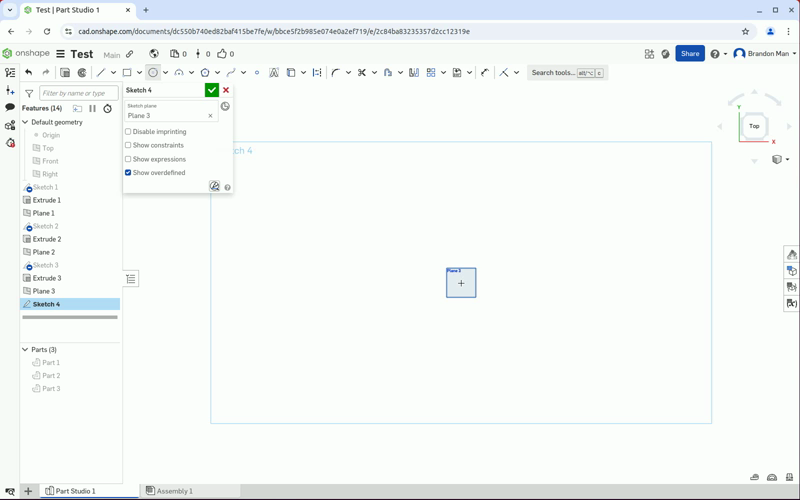
click(461, 282)
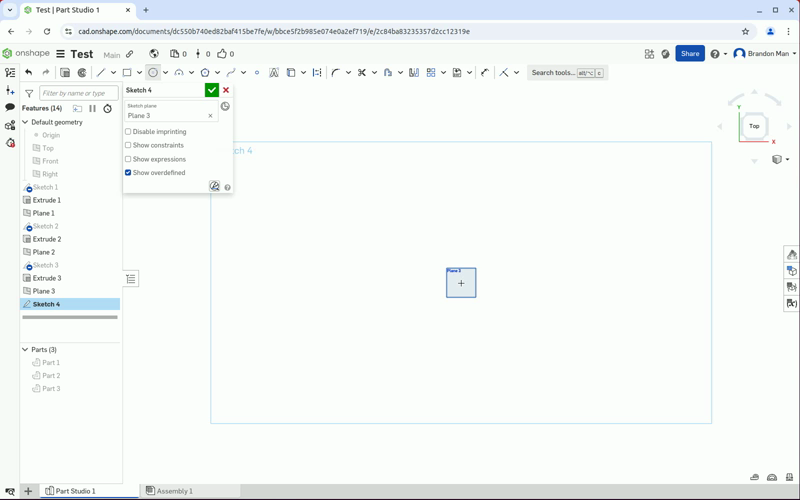
key_up(shift)
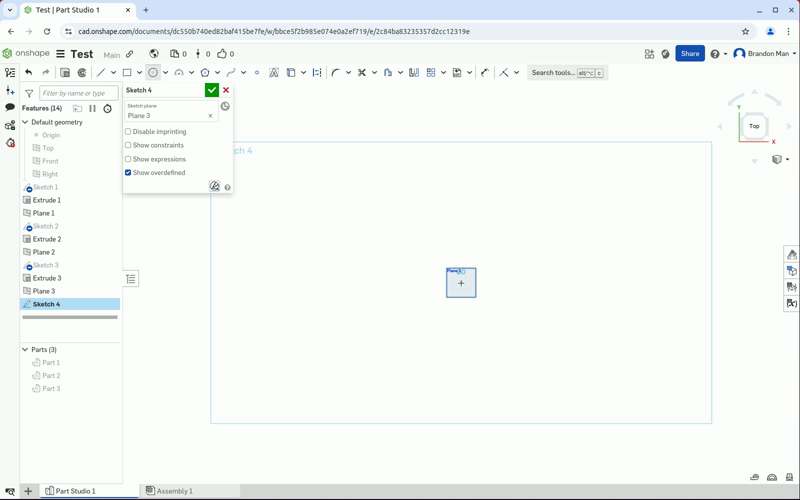
mouse_move(467, 282)
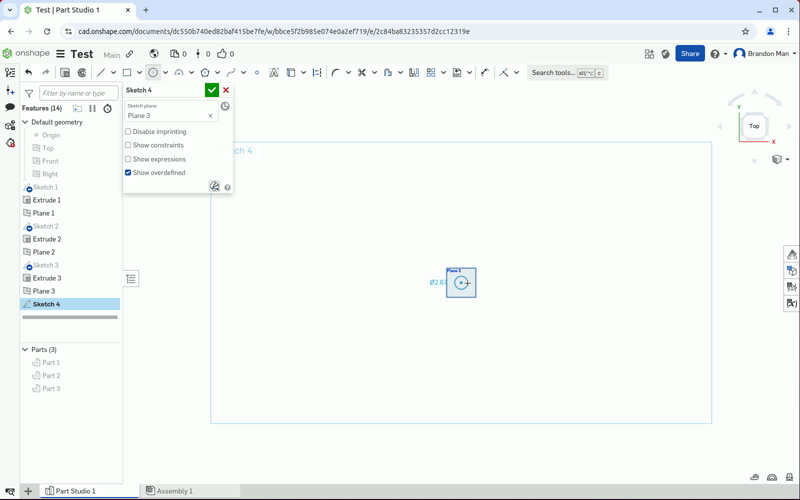
click(467, 282)
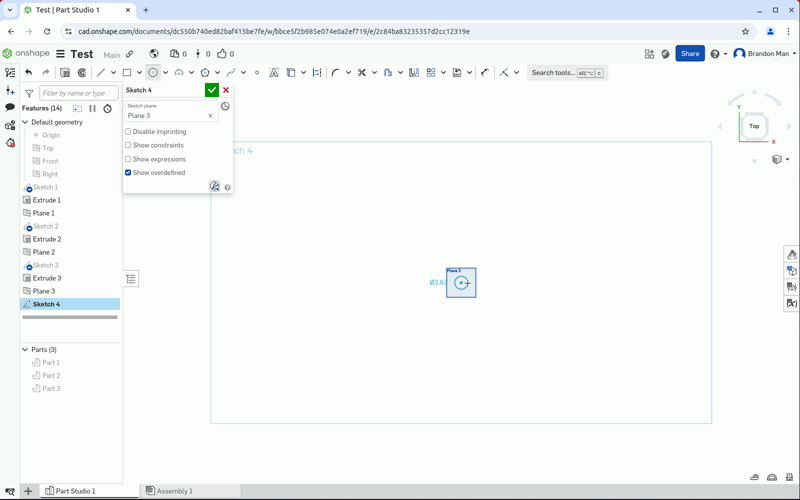
key(esc)
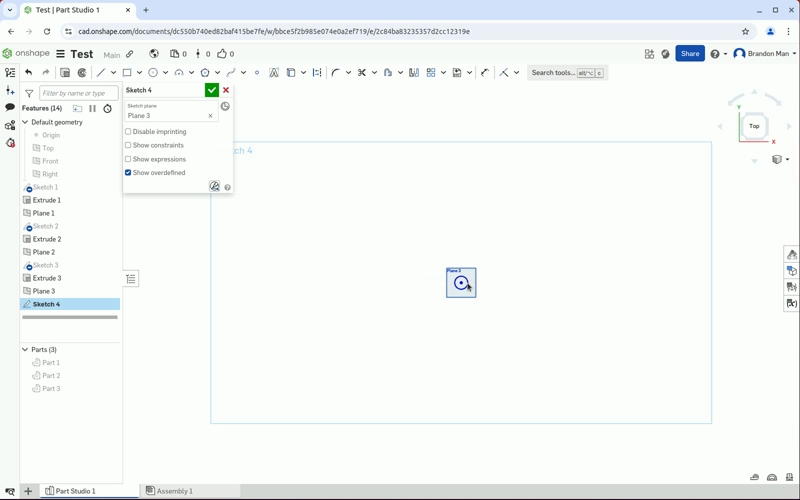
mouse_move(459, 277)
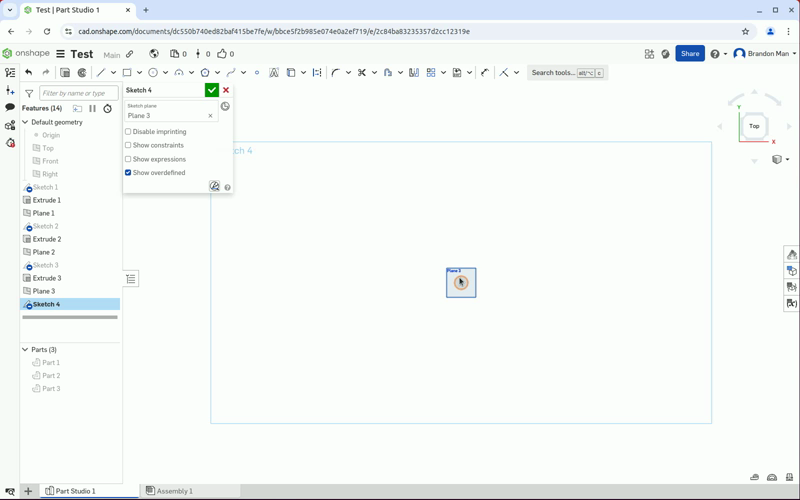
scroll(6)
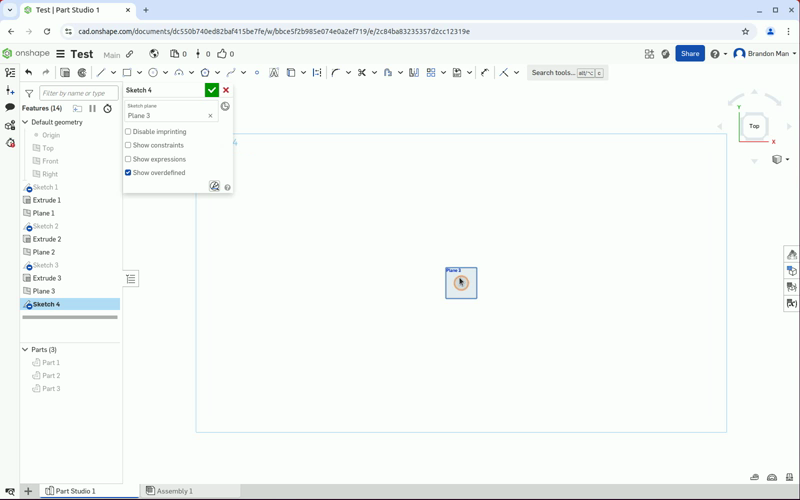
scroll(6)
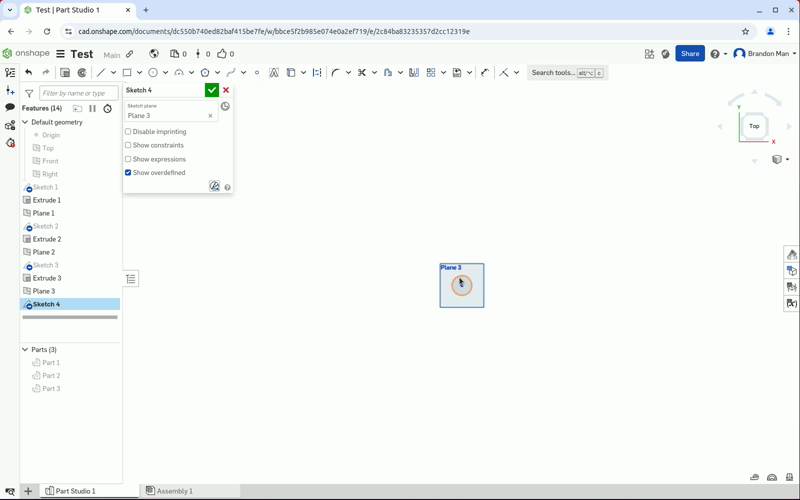
scroll(6)
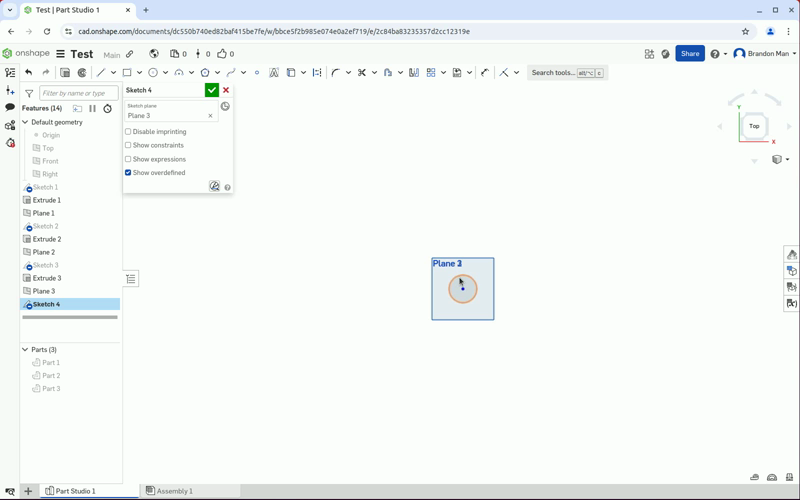
scroll(6)
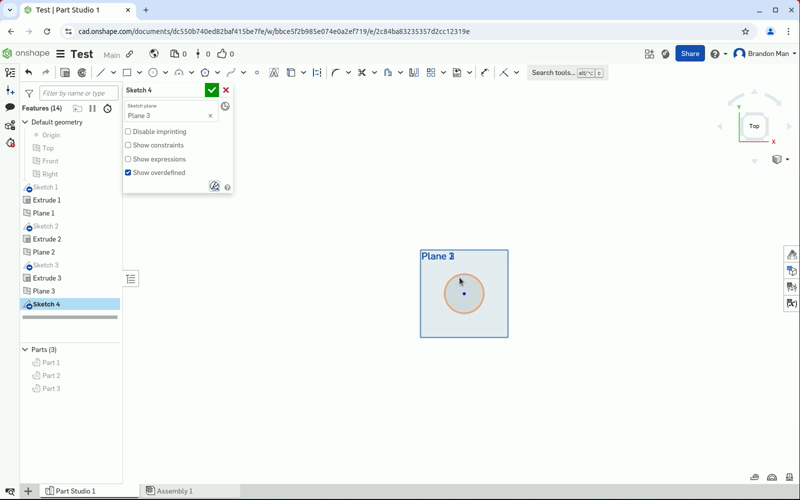
scroll(6)
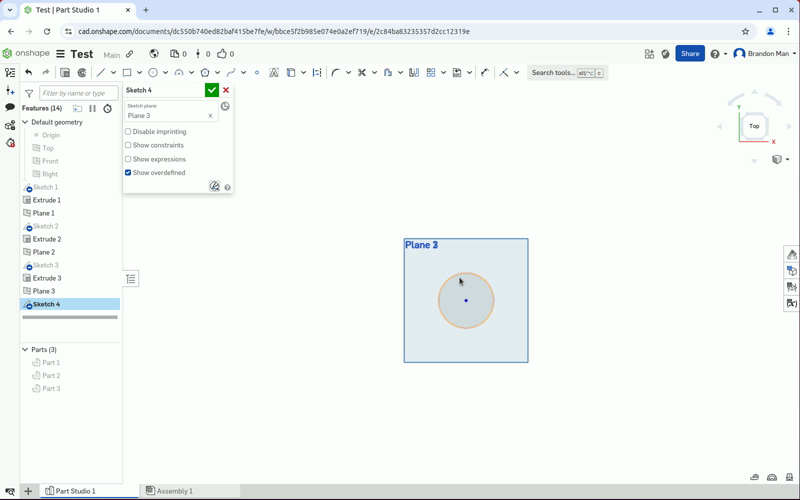
scroll(6)
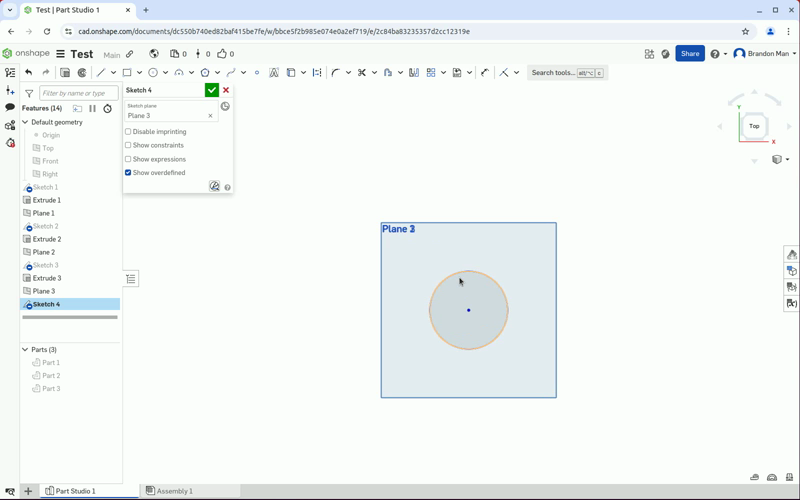
scroll(6)
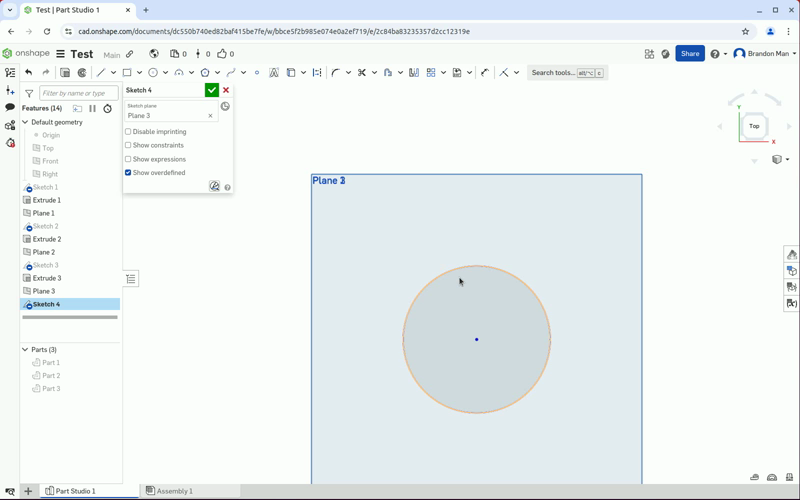
click(459, 277)
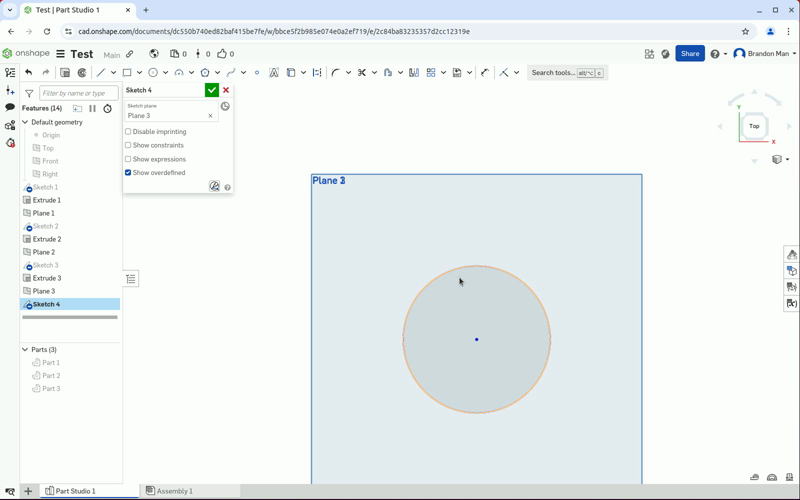
scroll(-6)
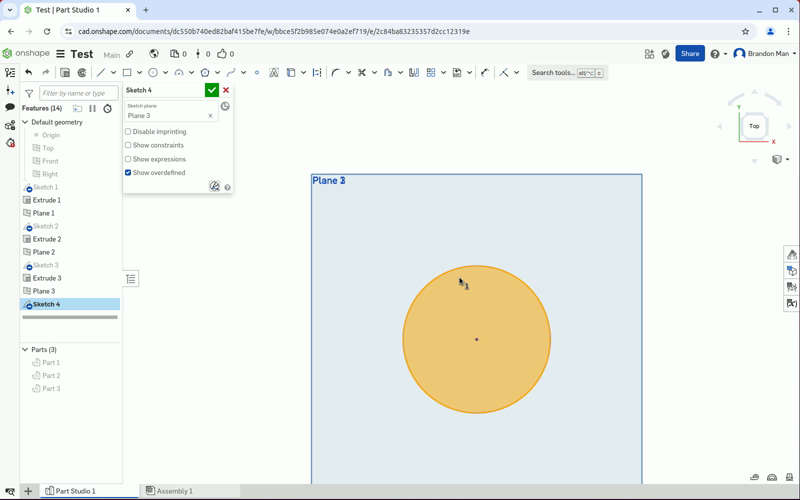
scroll(-6)
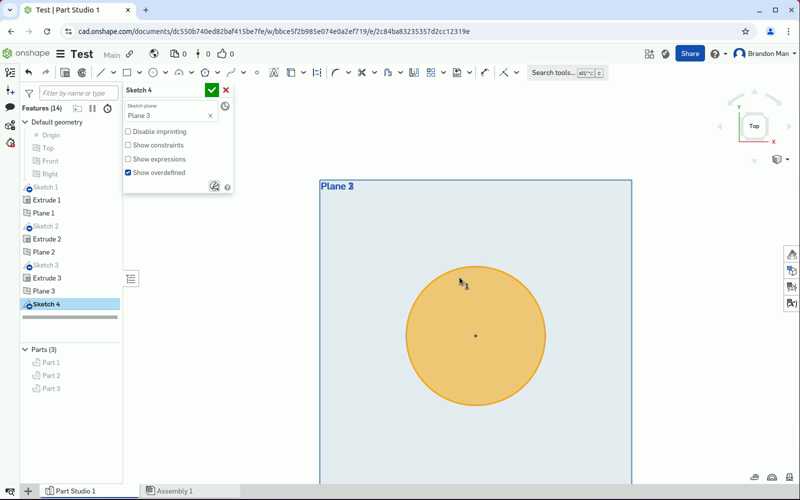
scroll(-6)
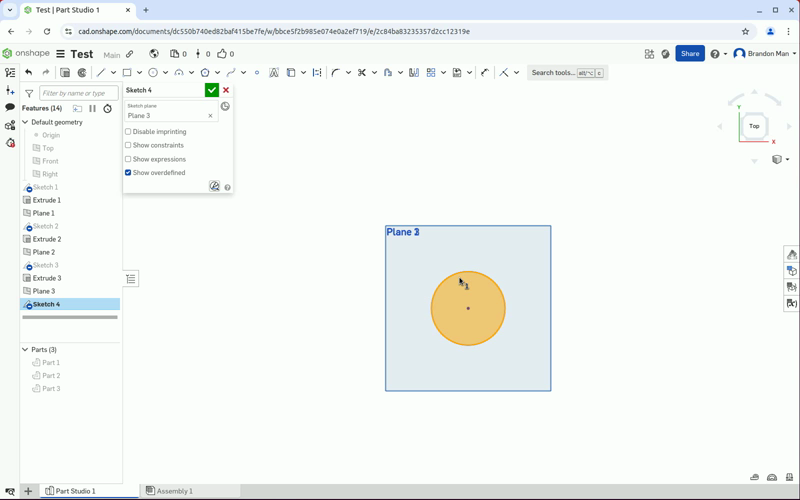
scroll(-6)
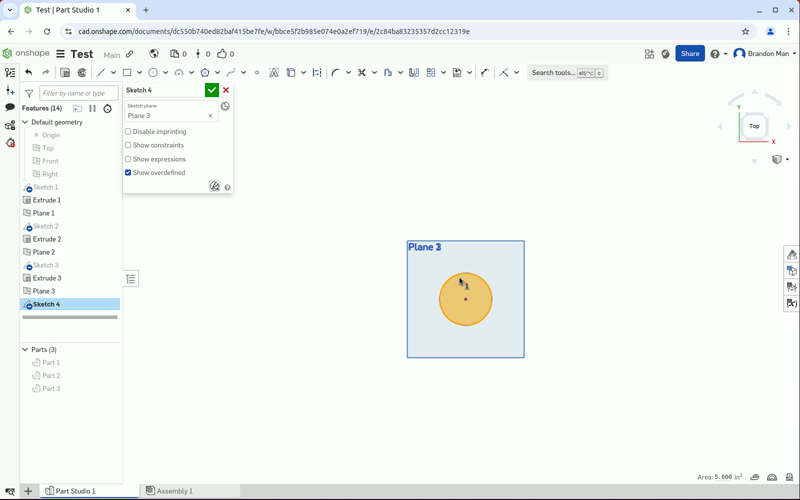
scroll(-6)
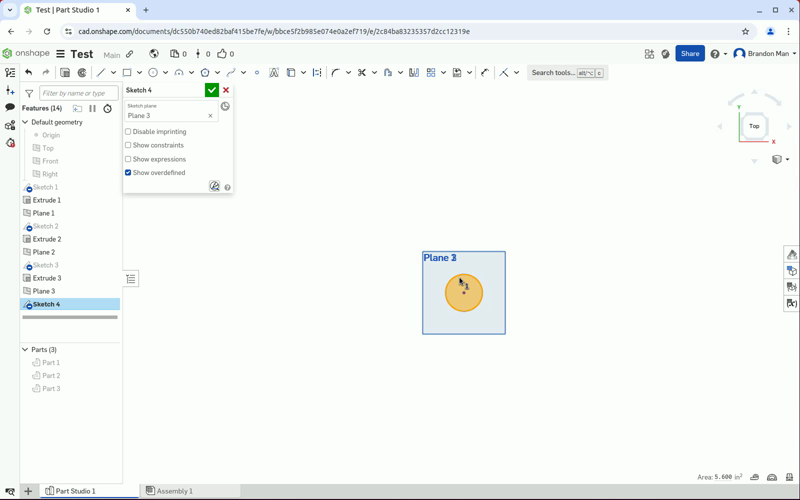
scroll(-6)
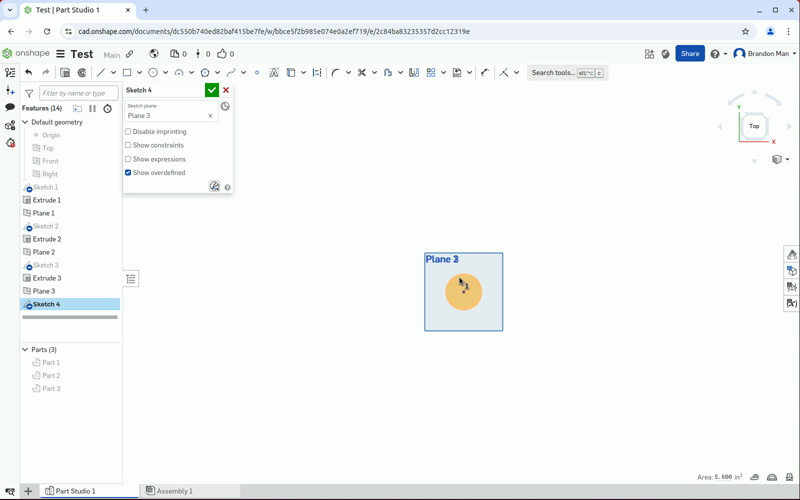
scroll(-6)
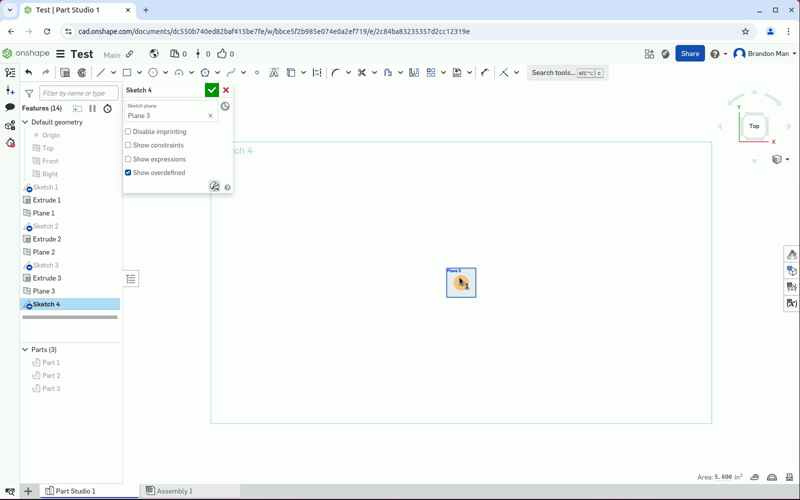
mouse_move(73, 352)
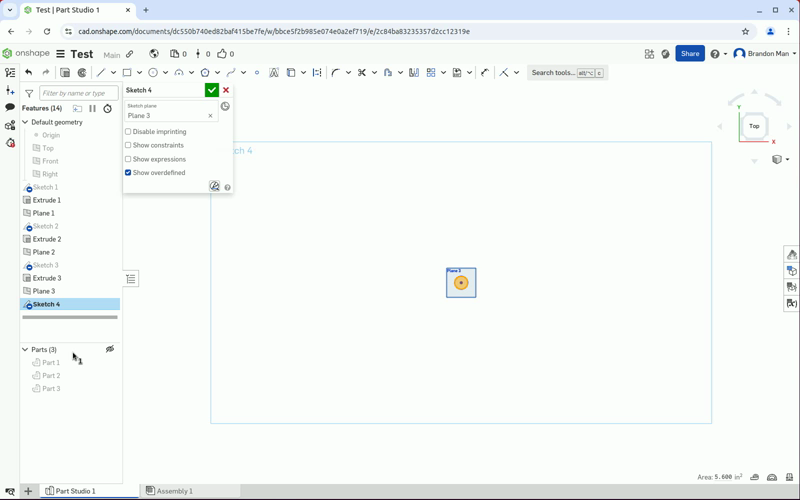
key(shift+y)
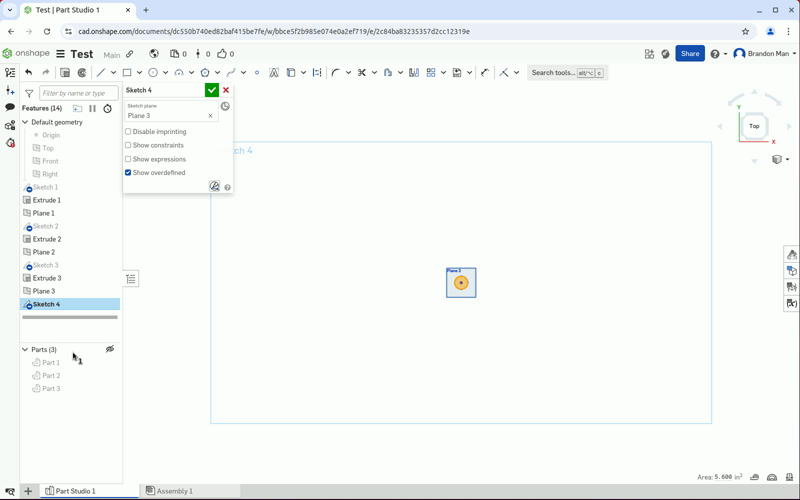
key(shift+e)
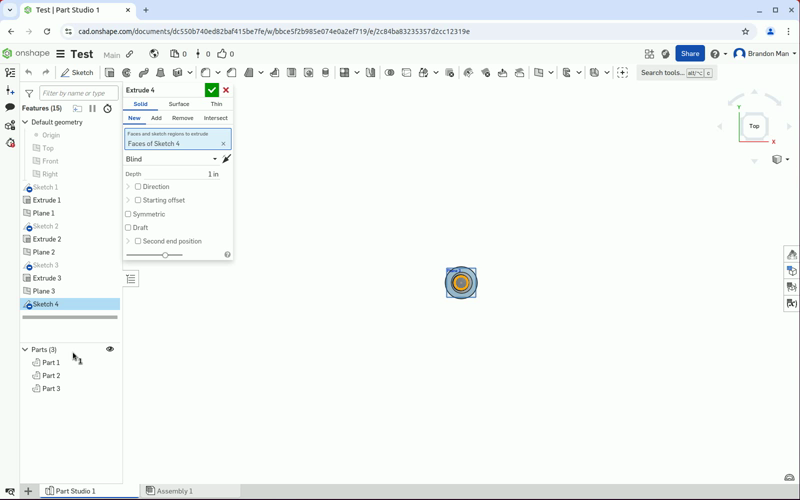
mouse_move(143, 106)
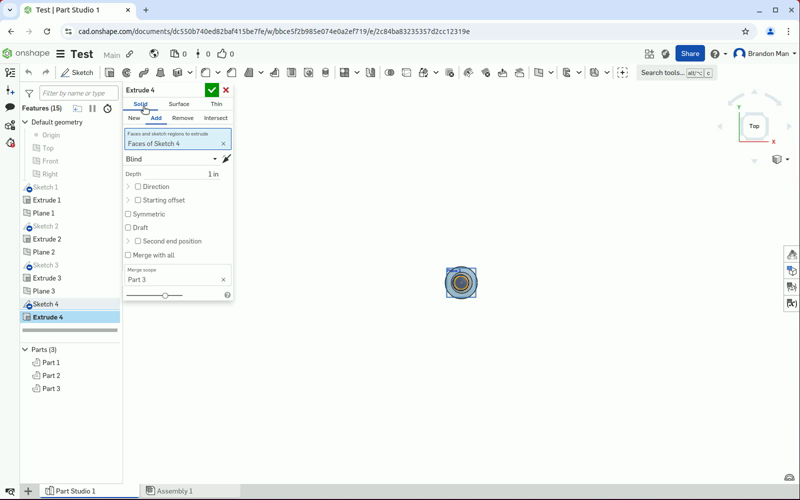
click(143, 106)
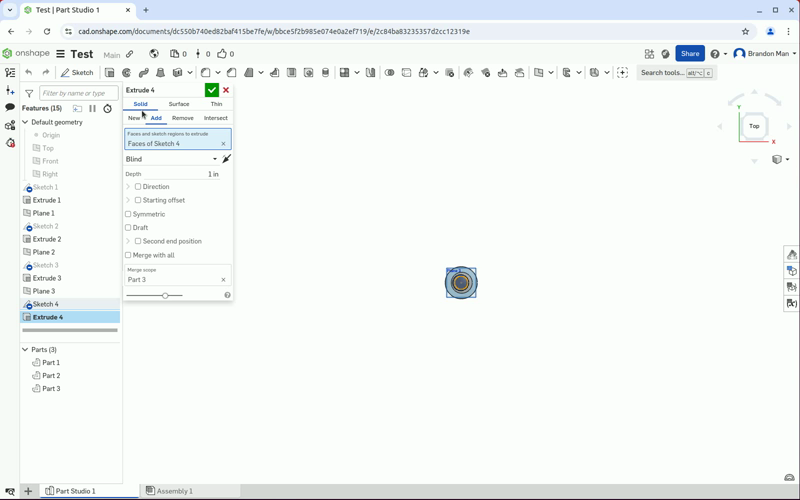
mouse_move(137, 120)
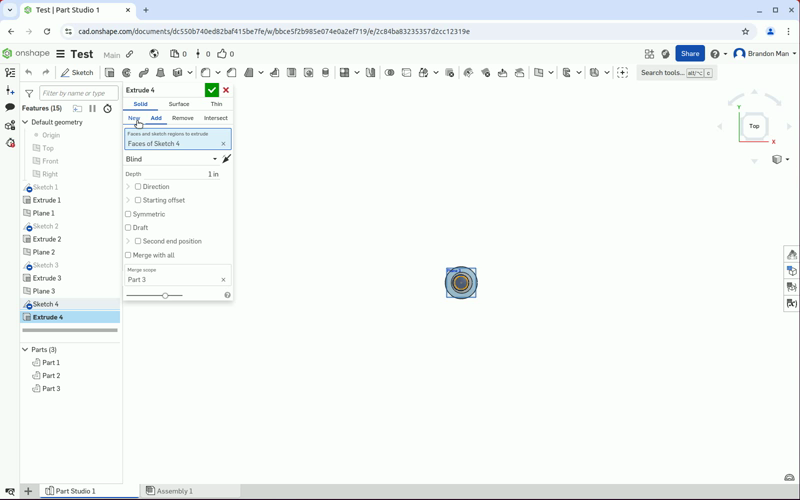
click(137, 120)
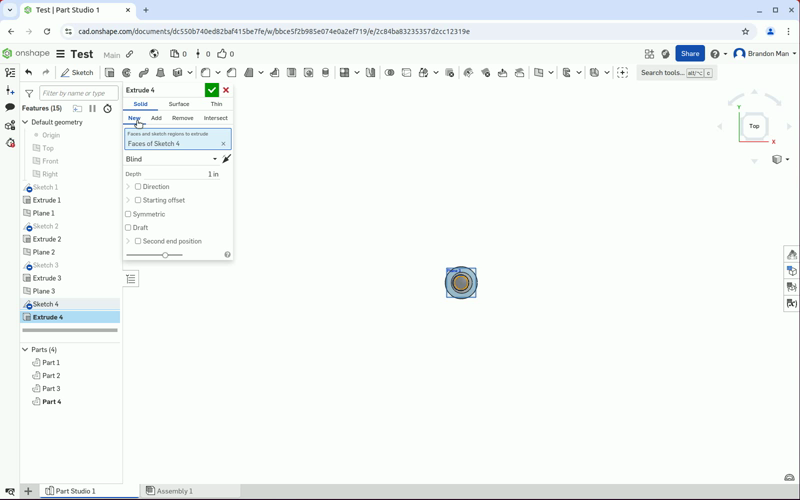
key(tab, 4)
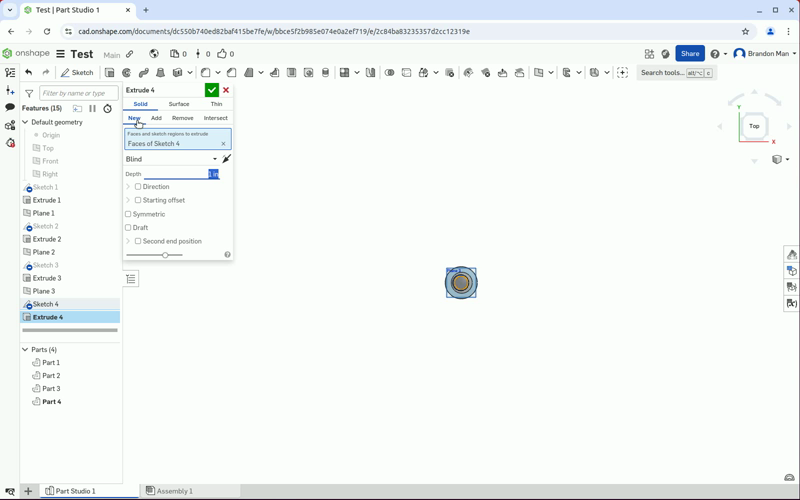
text(4.092)
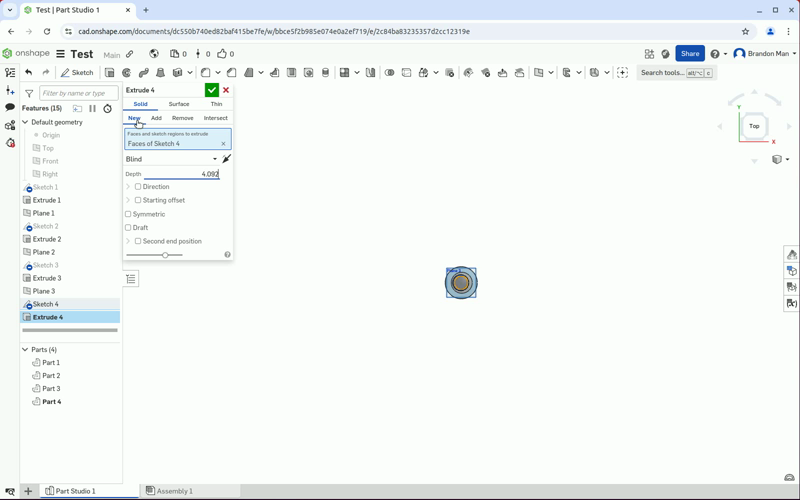
key(enter)
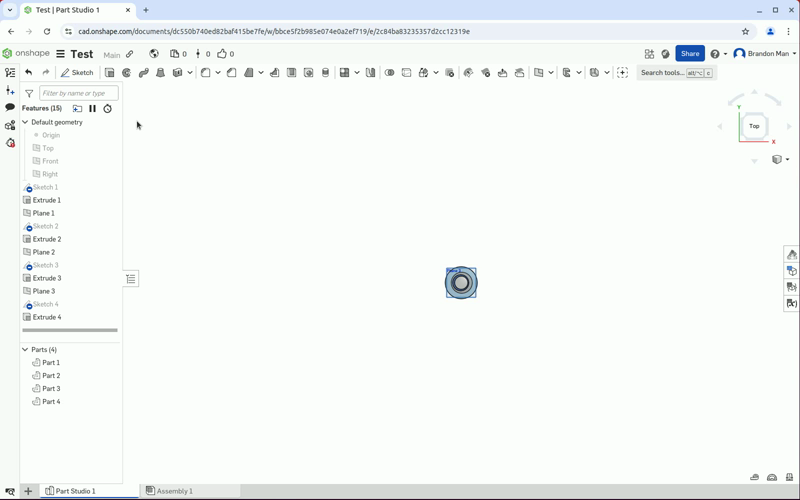
key(shift+h)
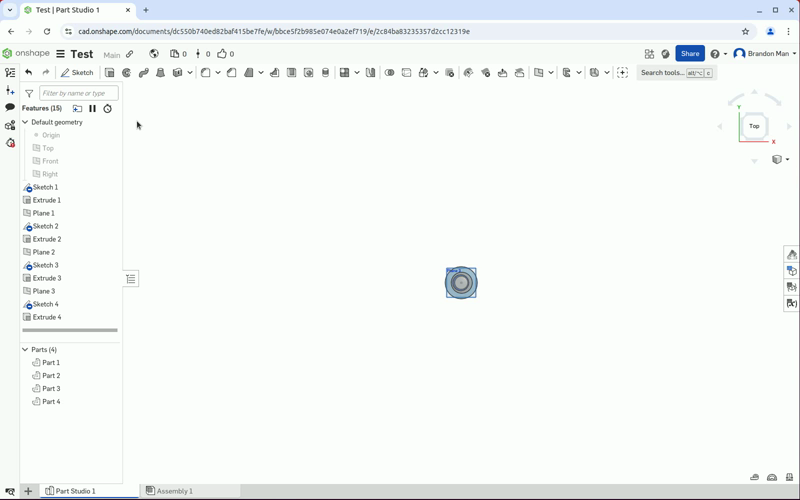
key(shift+h)
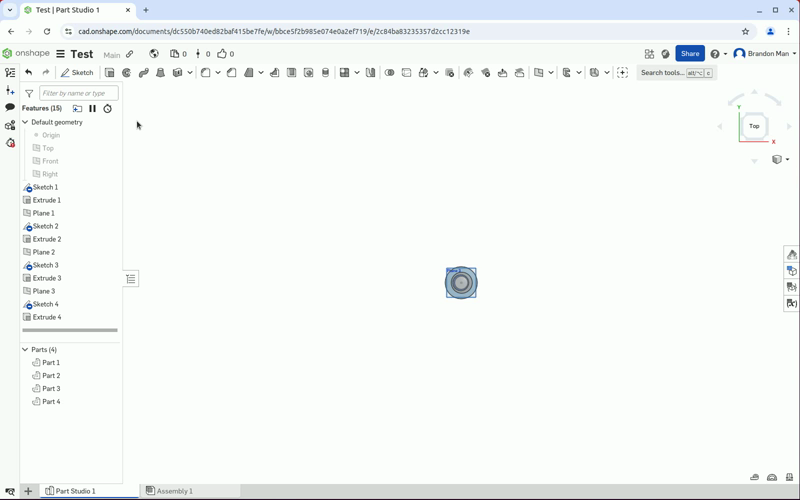
key(shift+7)
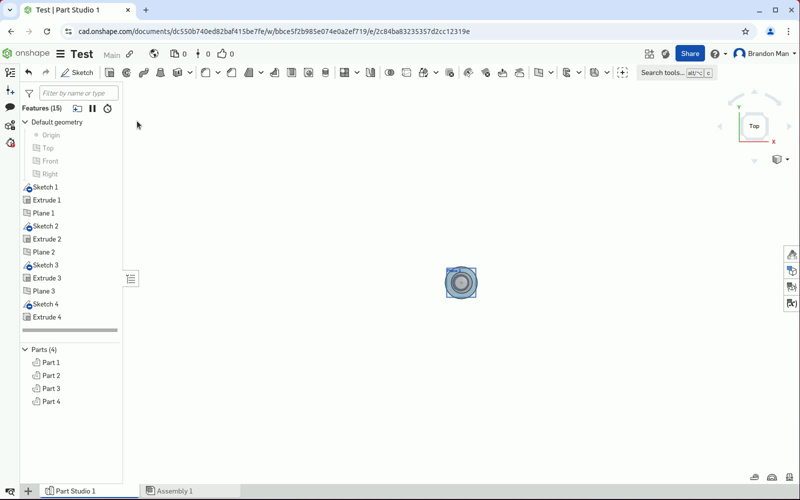
key(up, 3)
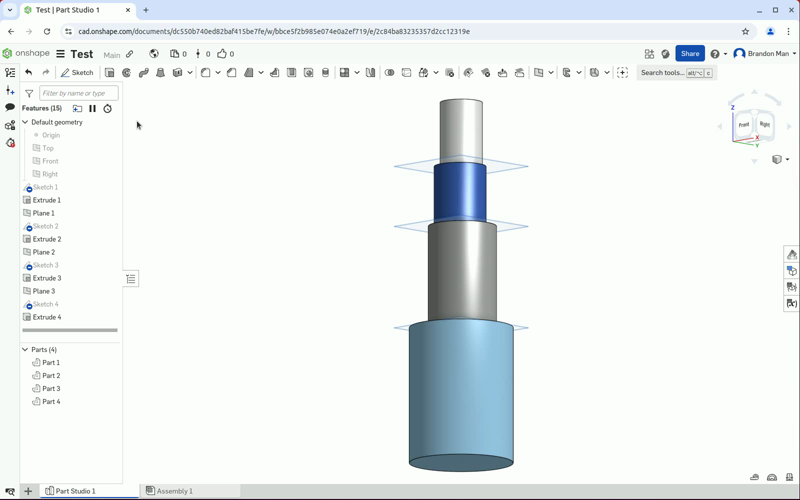
key(left, 3)
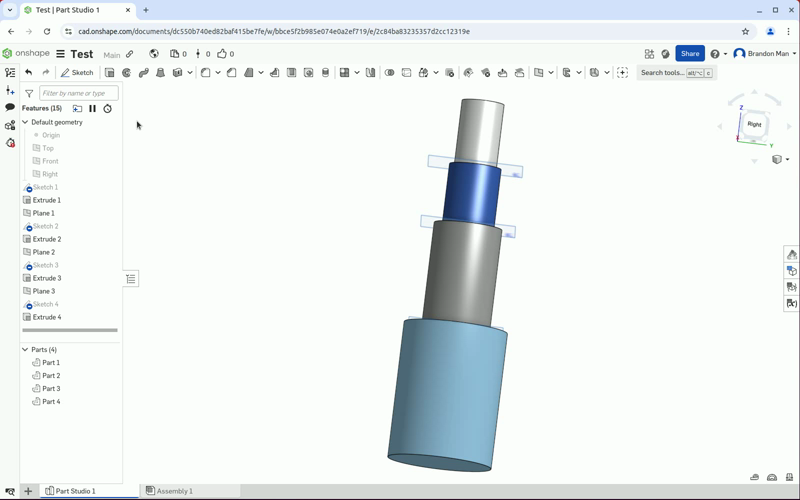
key(right, 3)
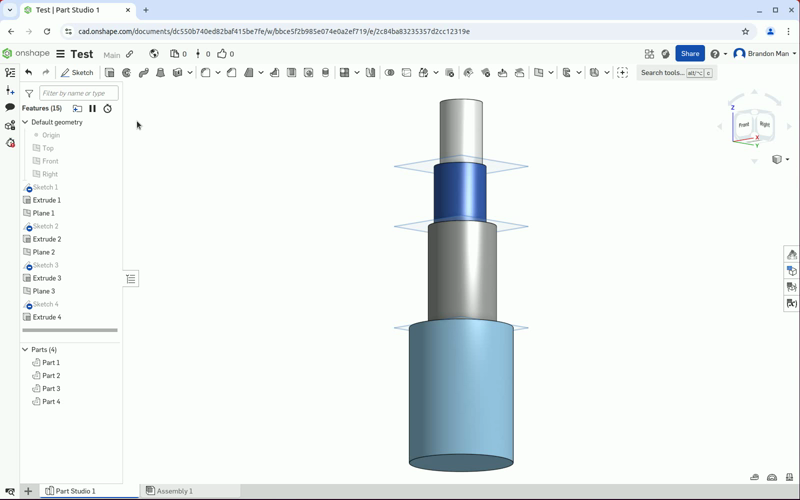
key(down, 3)
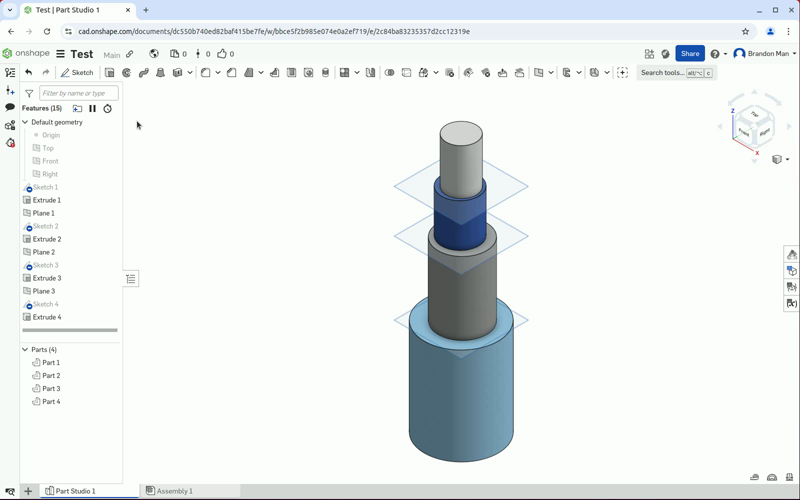
mouse_move(73, 189)
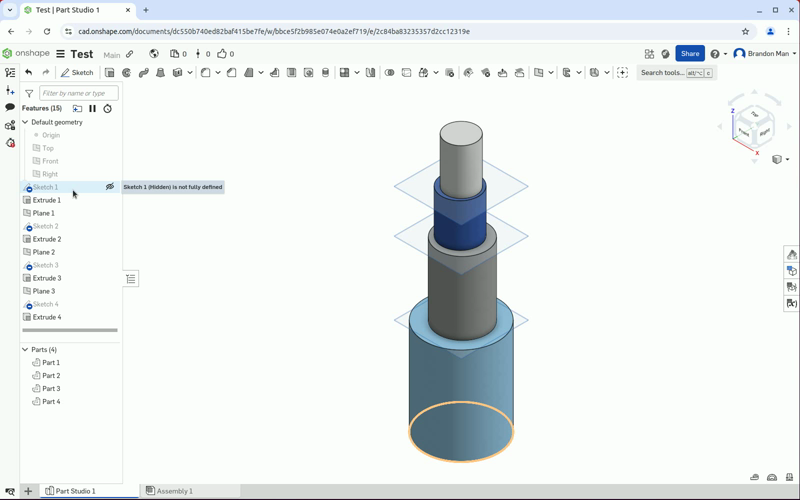
click(73, 189)